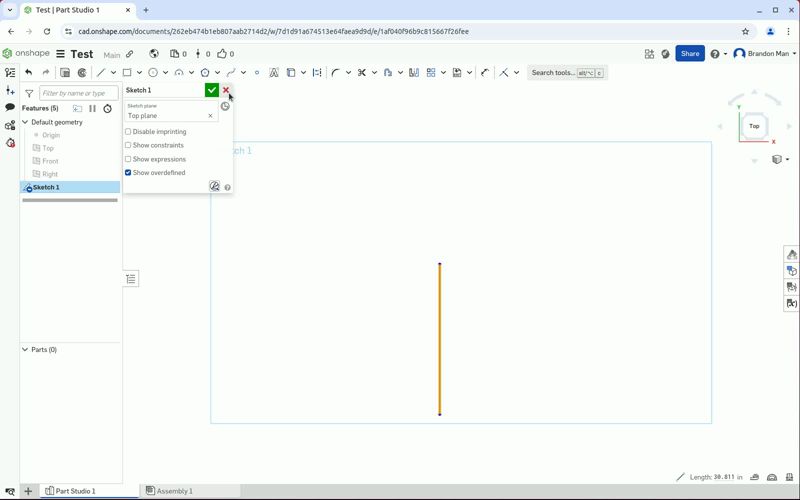
key(shift+h)
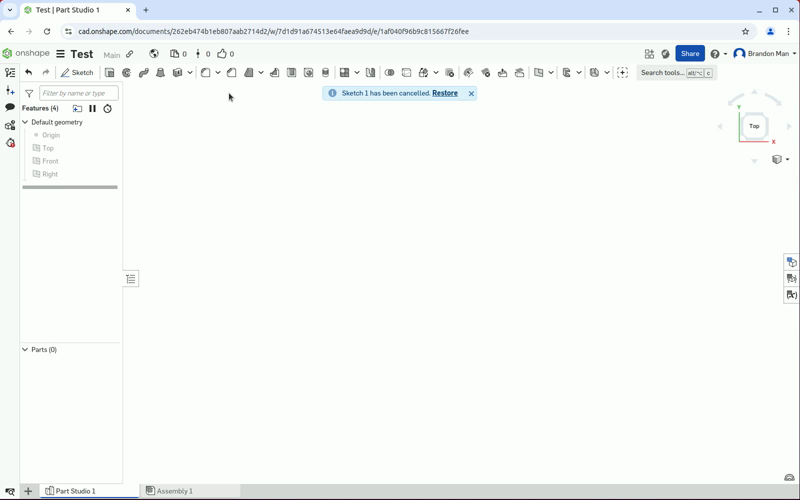
mouse_move(73, 352)
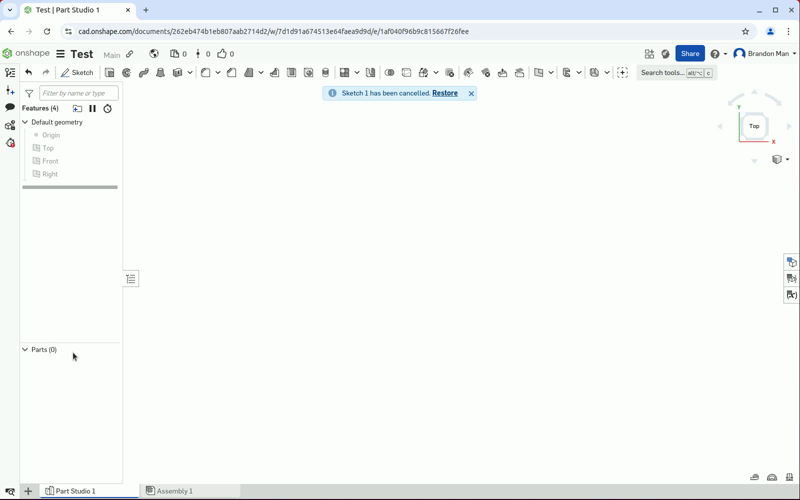
key(y)
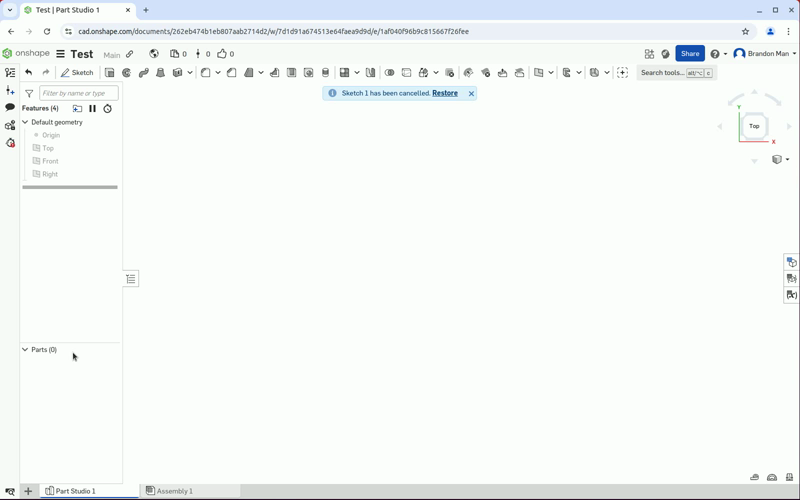
key(shift+p)
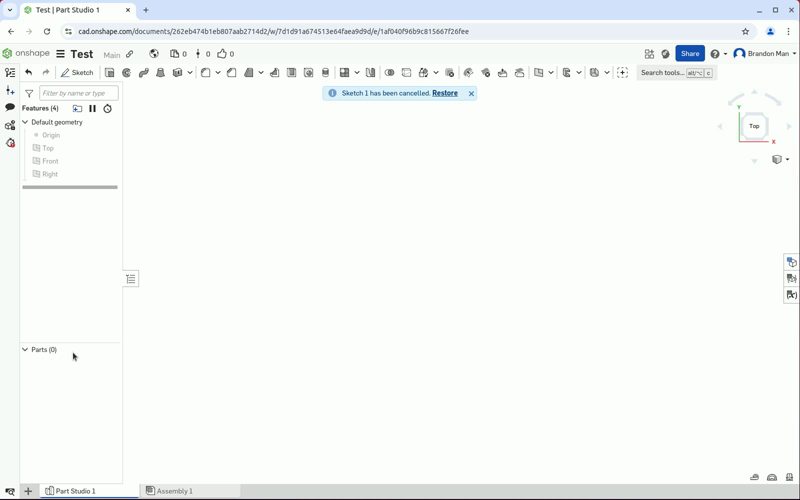
key(space)
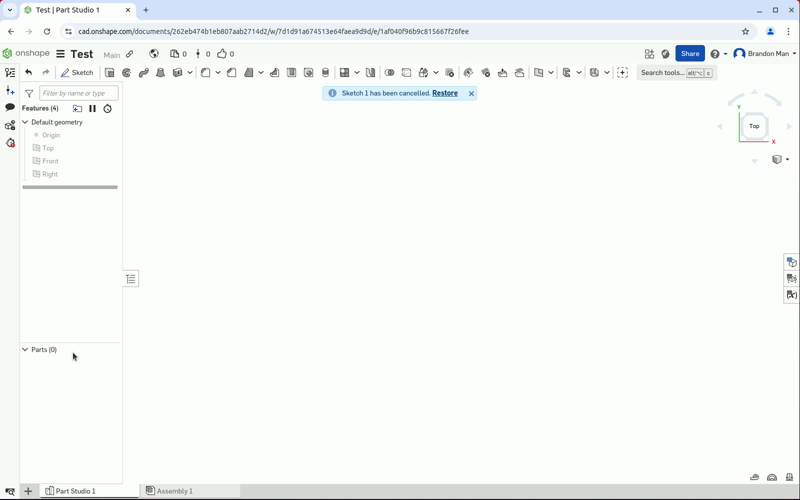
key_down(shift)
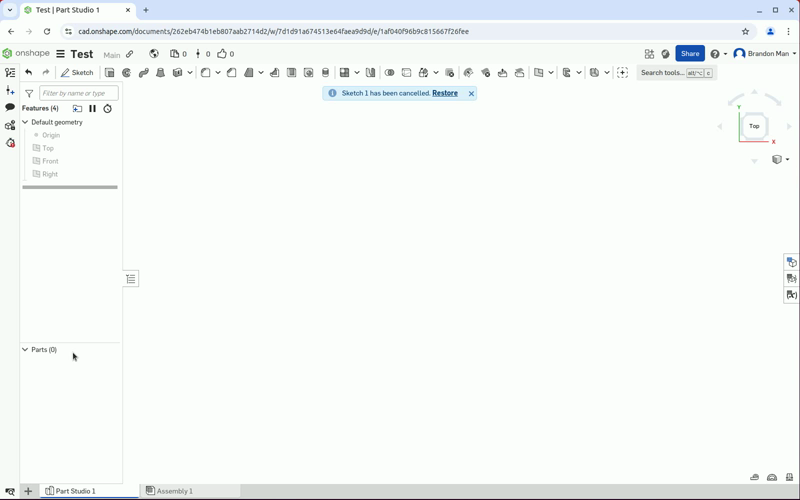
key(up)
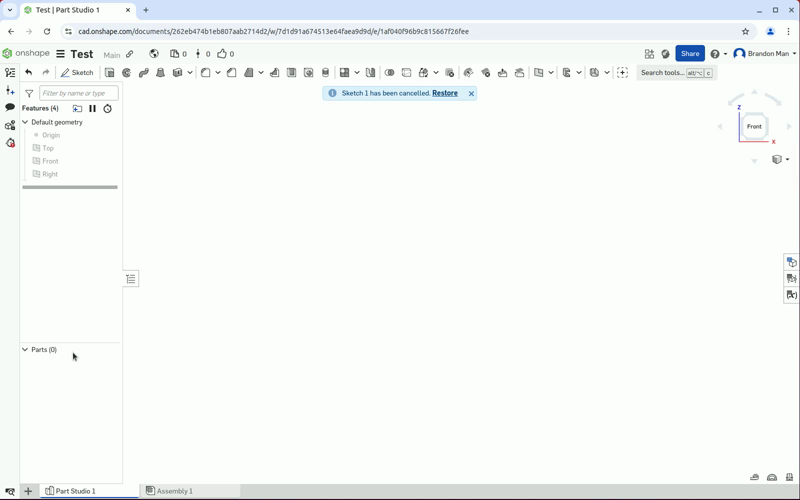
key_up(shift)
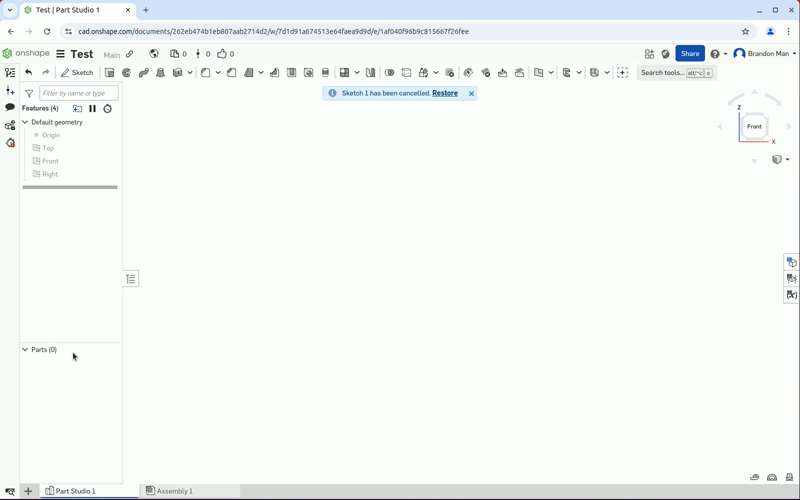
mouse_move(73, 352)
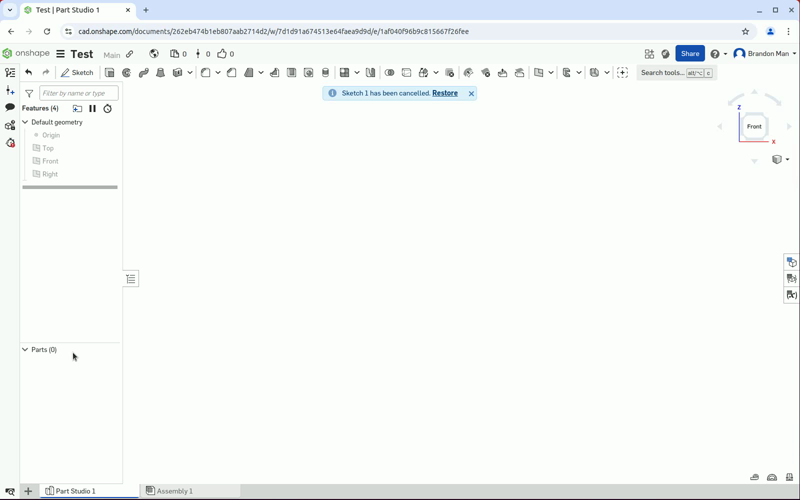
key(shift+y)
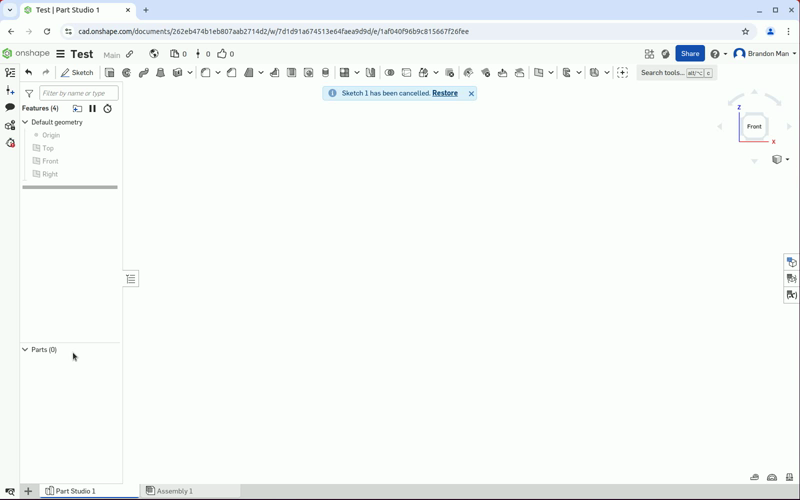
key(shift+s)
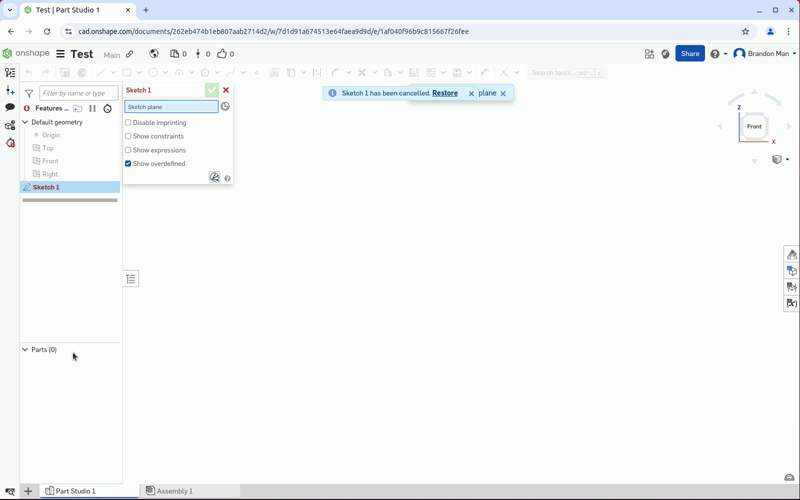
mouse_move(73, 163)
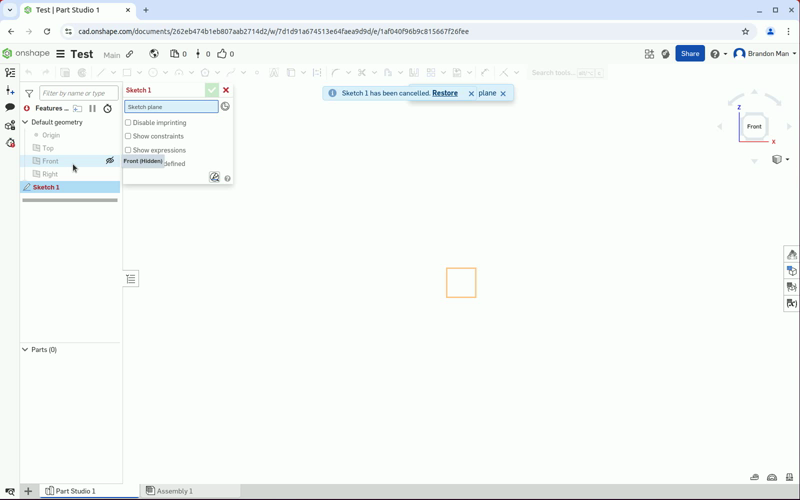
click(73, 163)
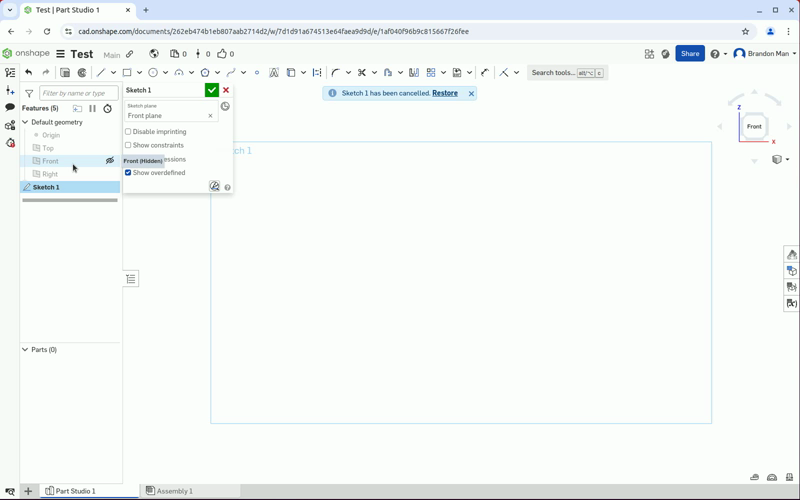
mouse_move(73, 352)
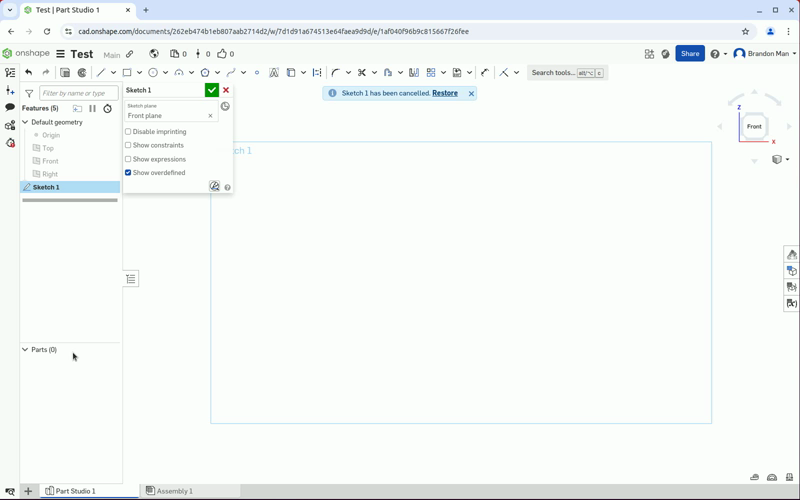
key(y)
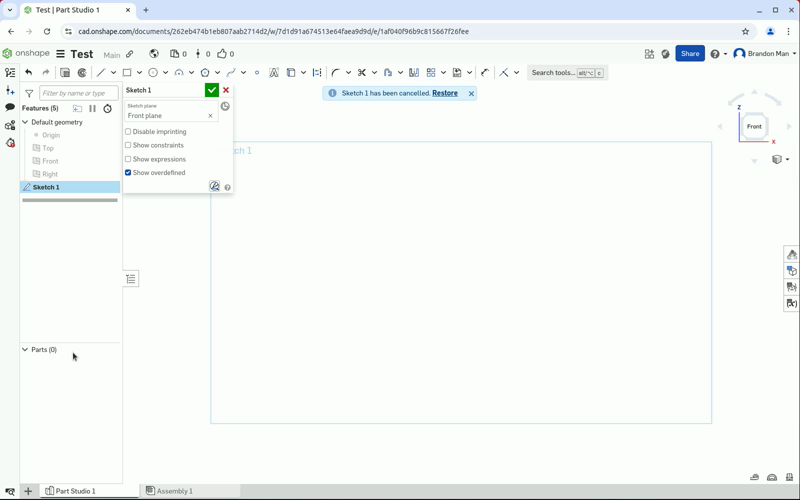
key(l)
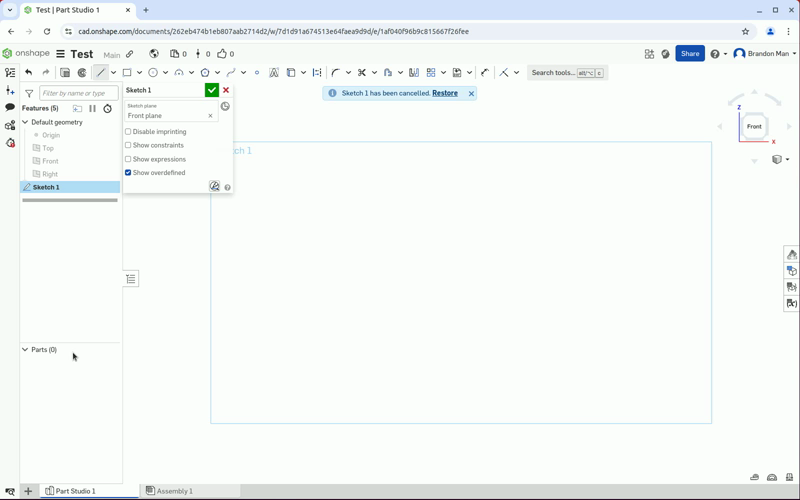
key_down(shift)
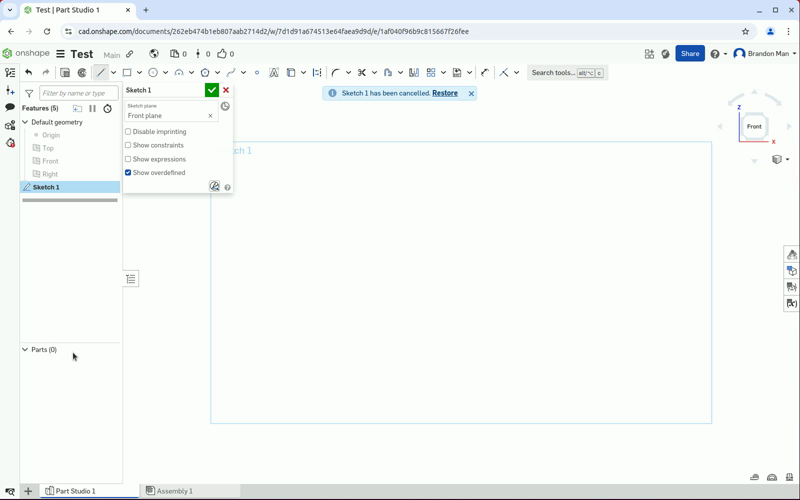
mouse_move(440, 294)
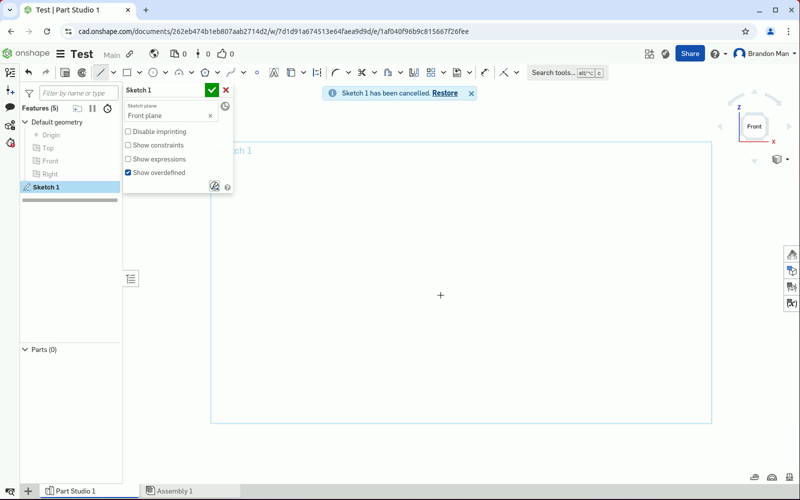
click(440, 294)
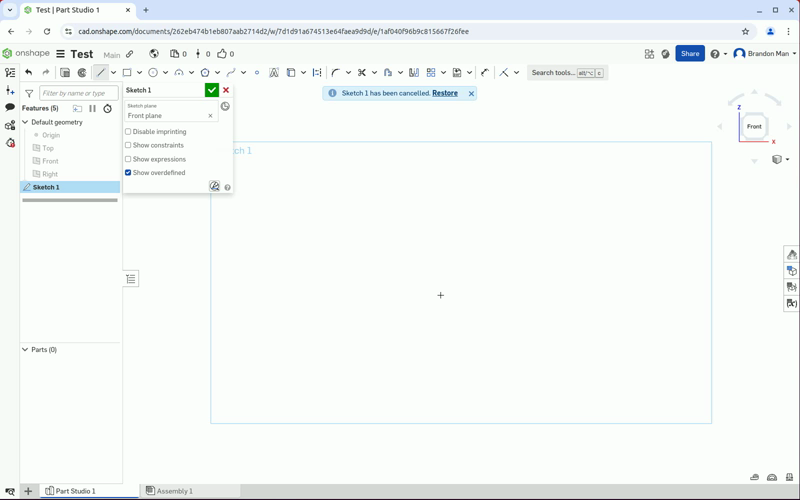
key_up(shift)
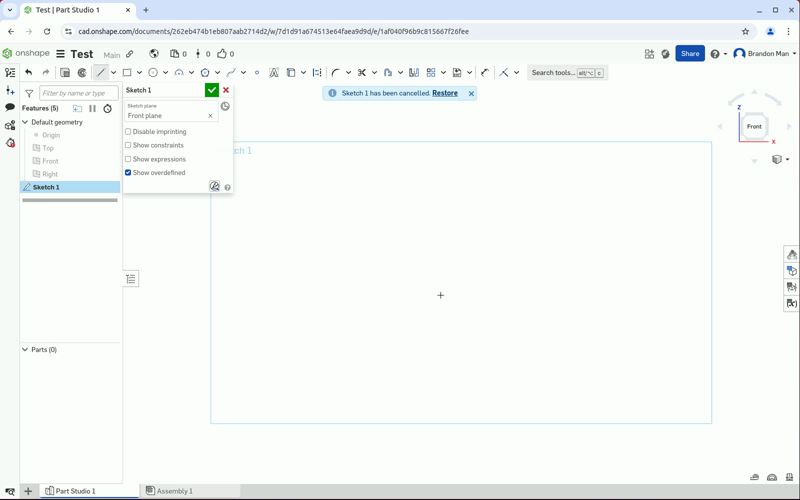
key_down(shift)
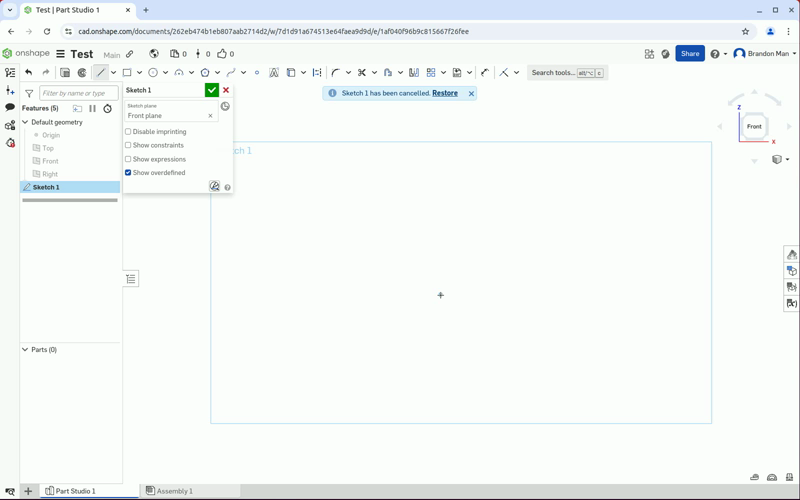
mouse_move(470, 294)
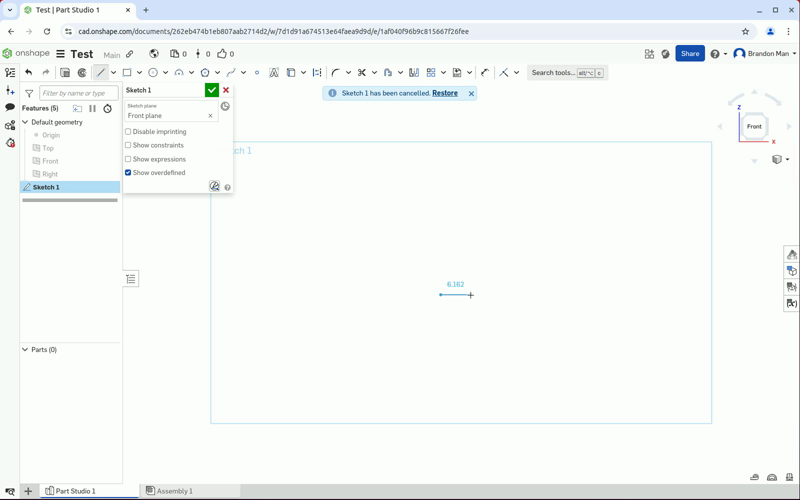
mouse_move(461, 306)
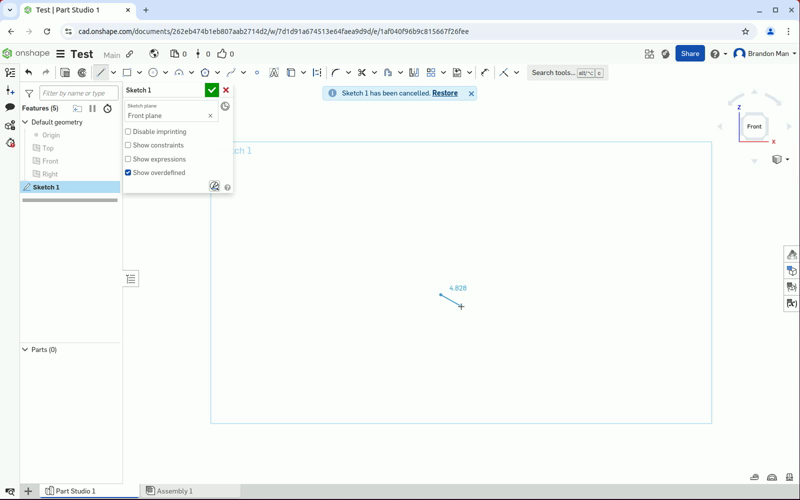
click(461, 306)
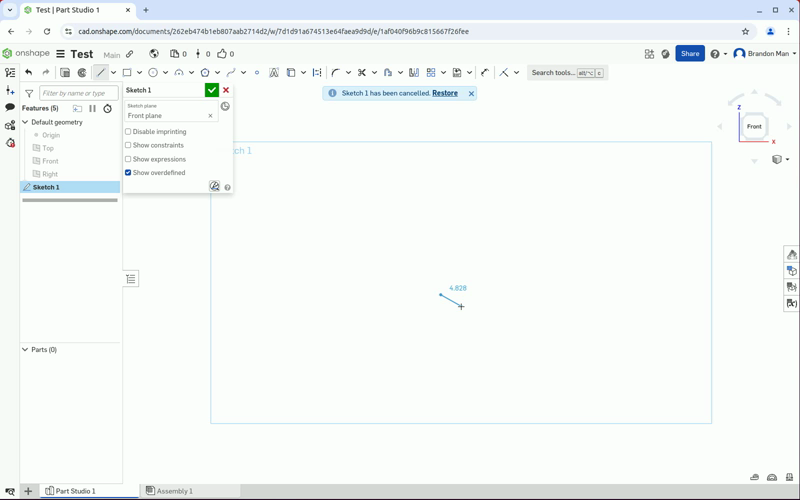
key_up(shift)
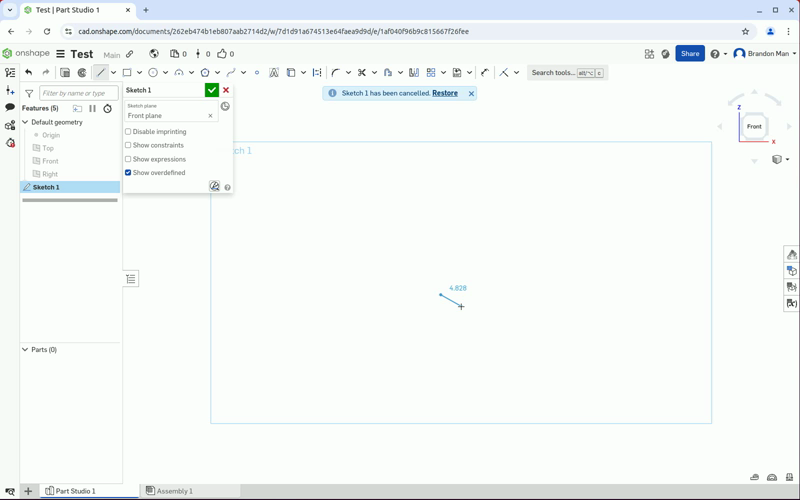
key_down(shift)
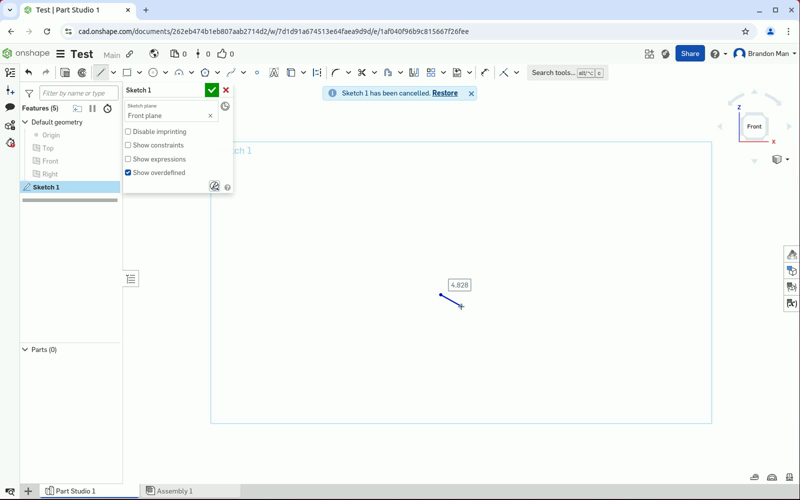
mouse_move(491, 306)
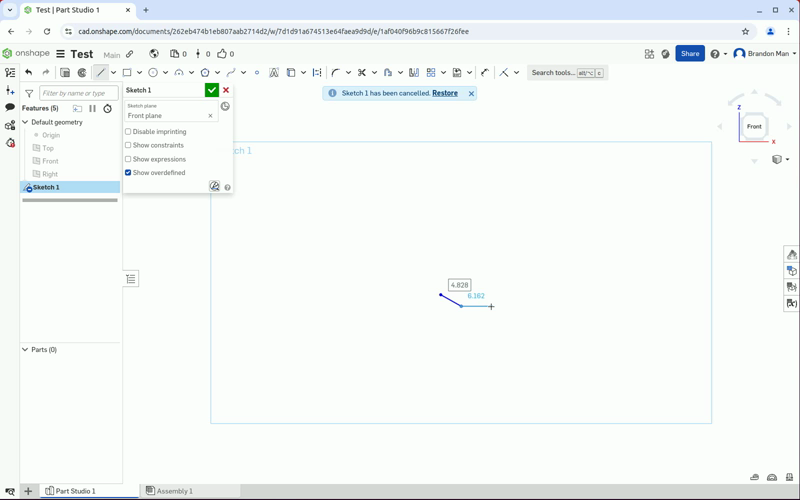
mouse_move(481, 294)
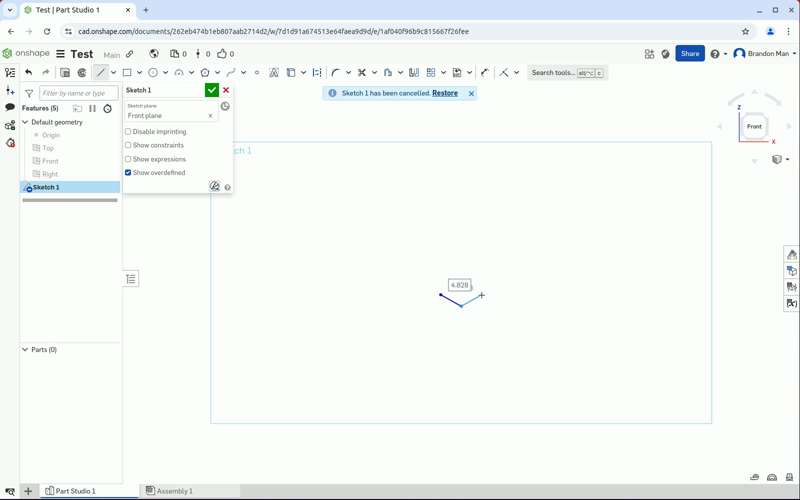
click(481, 294)
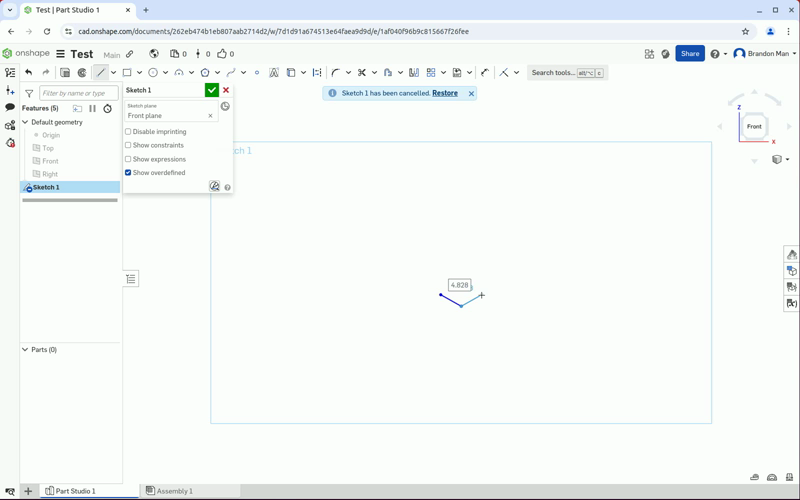
key_up(shift)
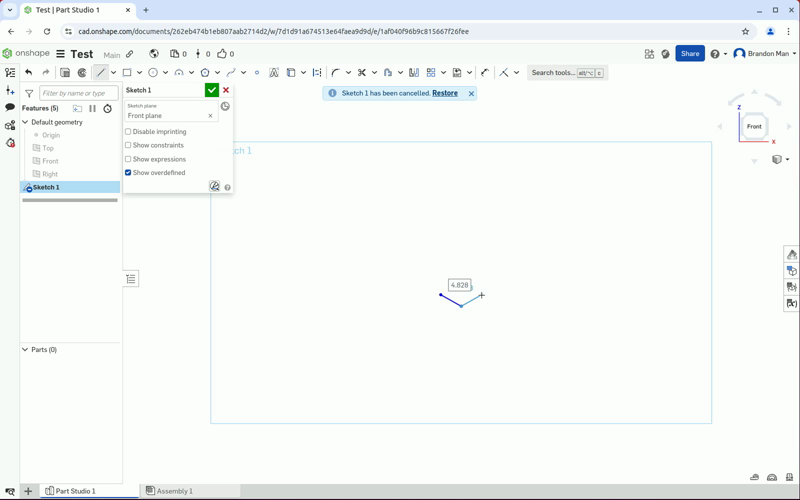
key_down(shift)
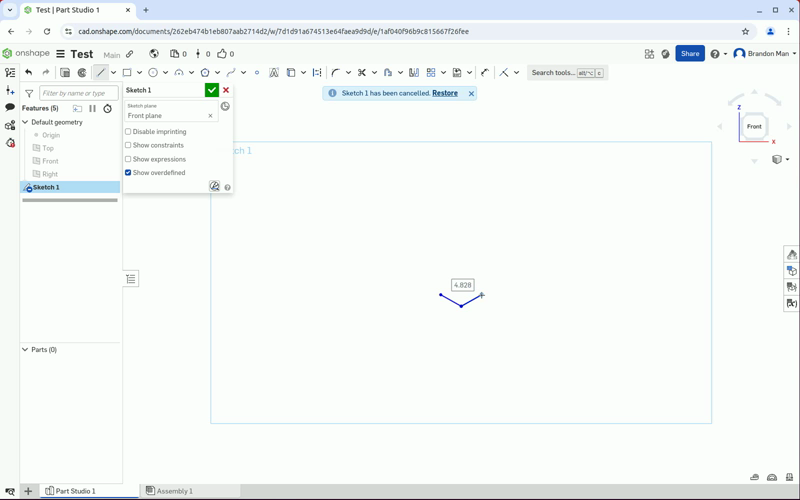
mouse_move(511, 294)
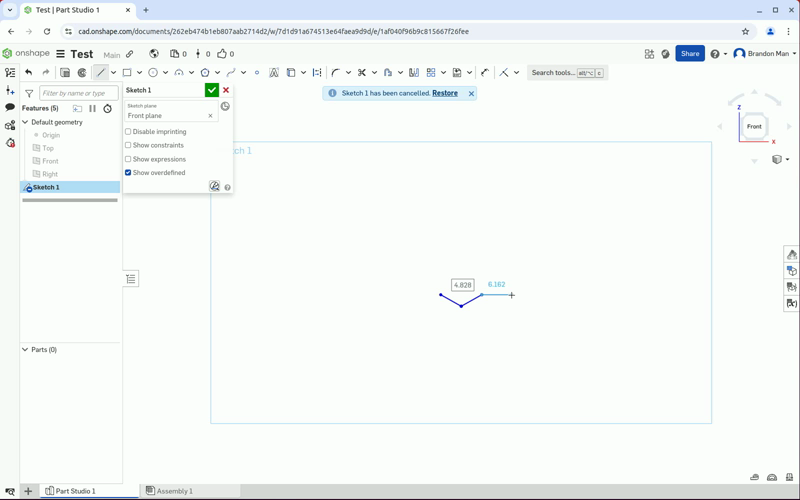
mouse_move(481, 271)
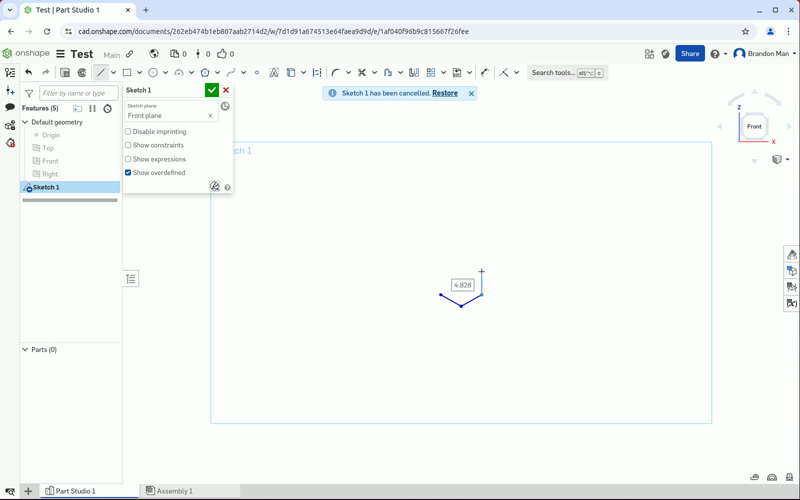
click(481, 271)
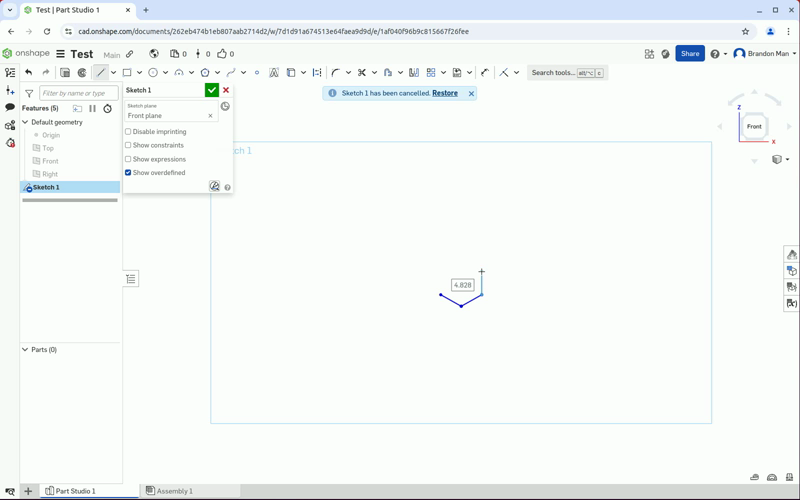
key_up(shift)
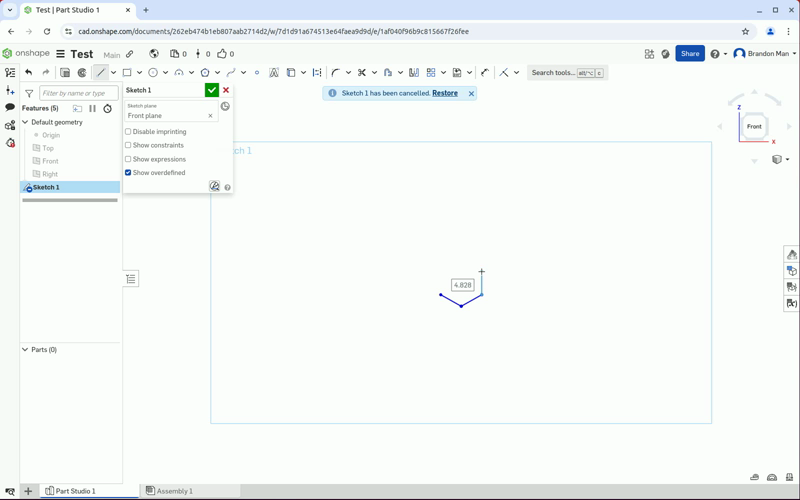
key_down(shift)
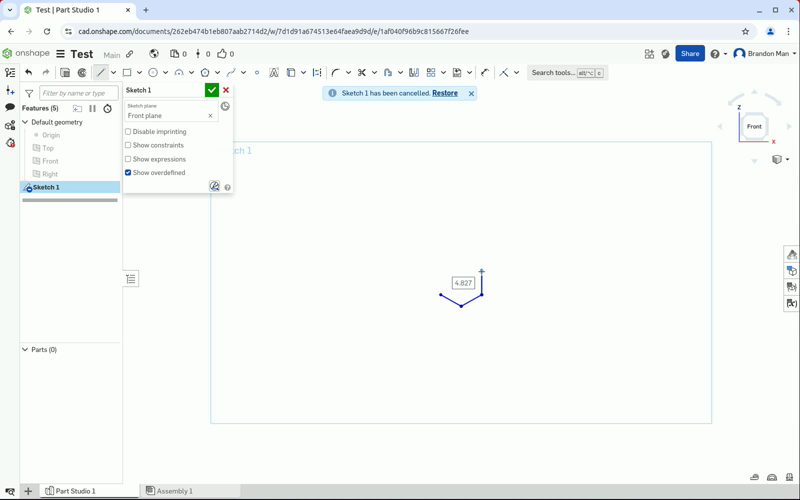
mouse_move(511, 271)
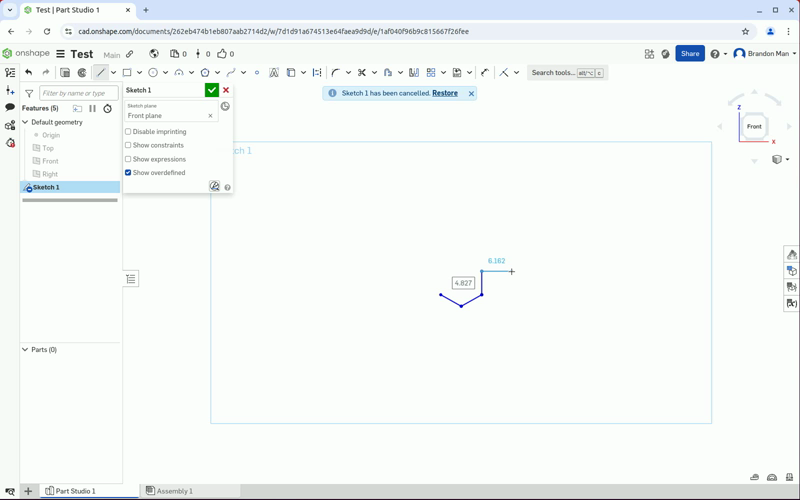
mouse_move(461, 259)
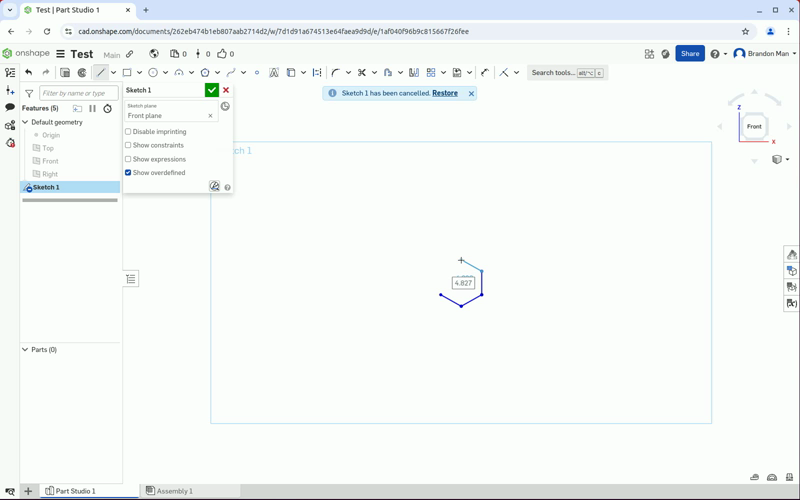
click(461, 259)
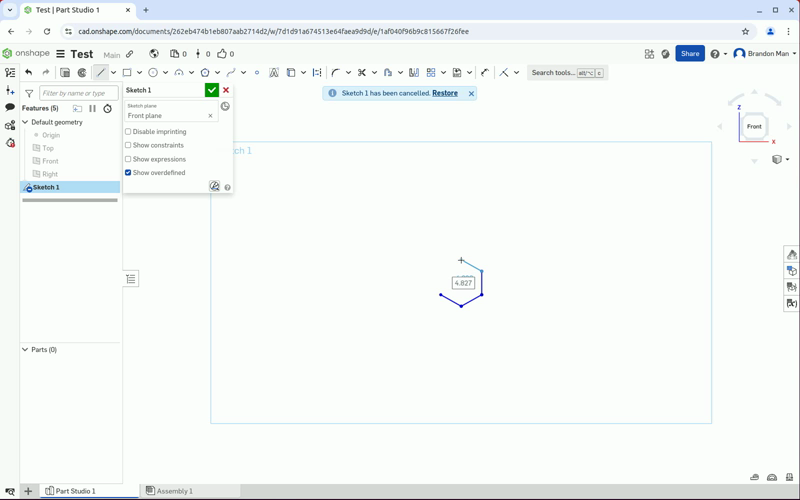
key_up(shift)
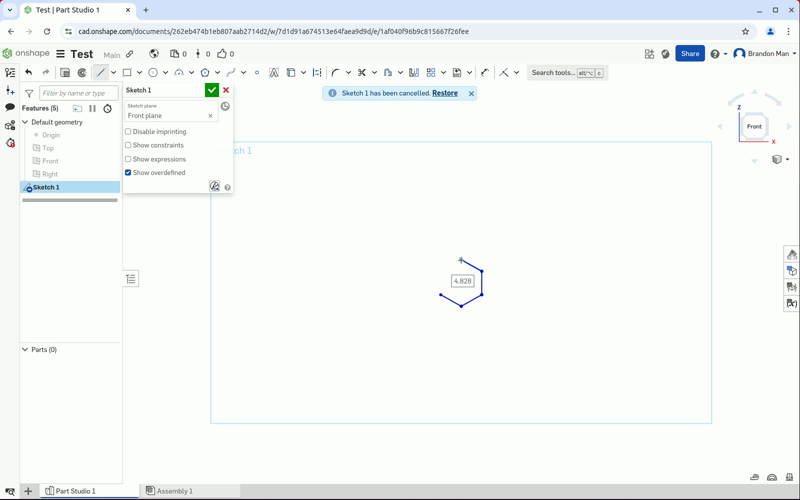
key_down(shift)
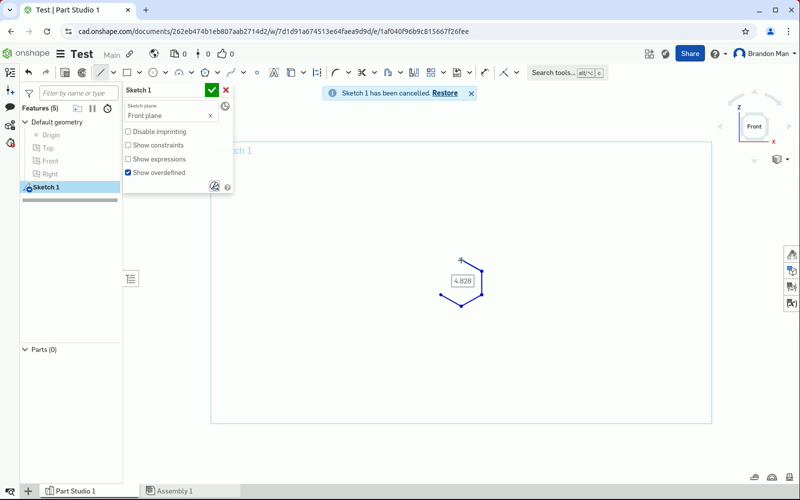
mouse_move(491, 259)
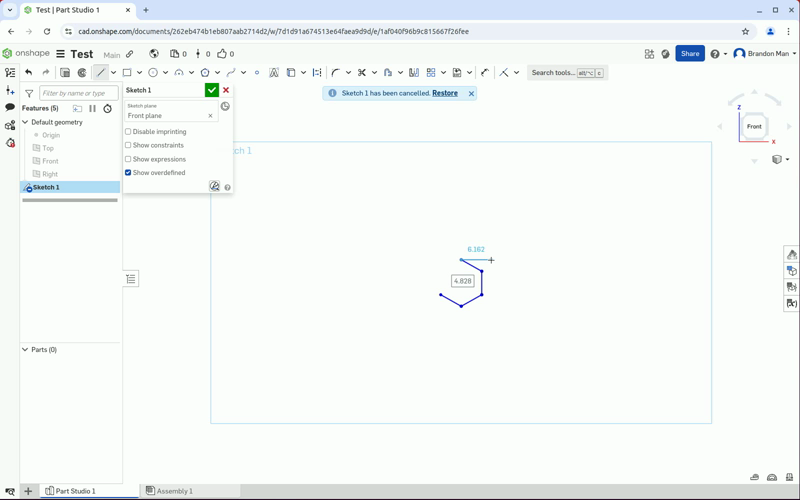
mouse_move(440, 271)
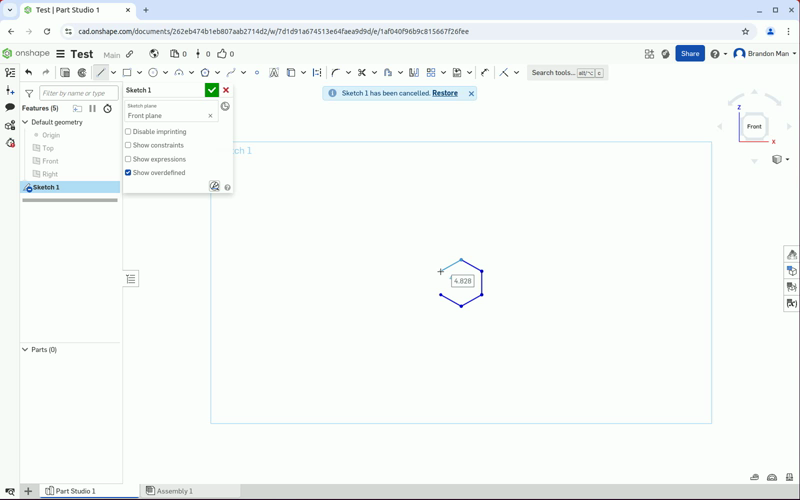
click(440, 271)
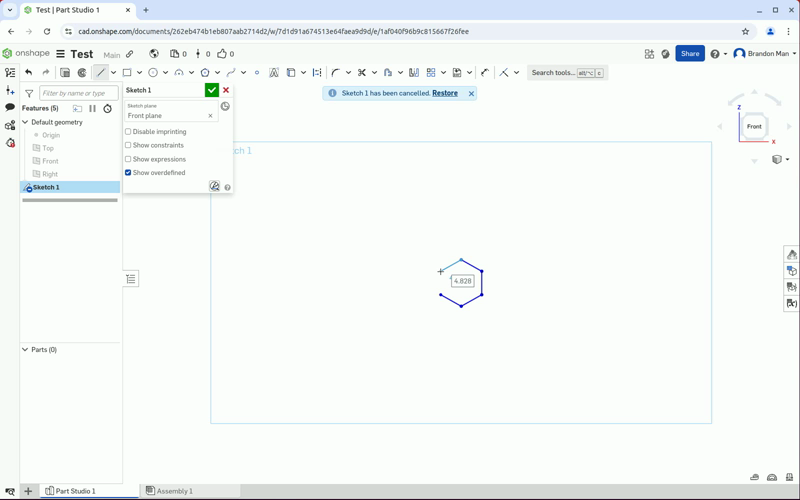
key_up(shift)
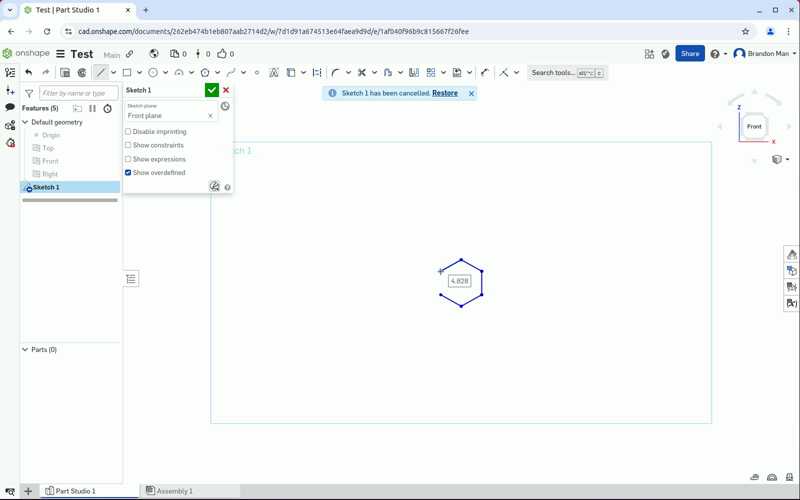
mouse_move(470, 271)
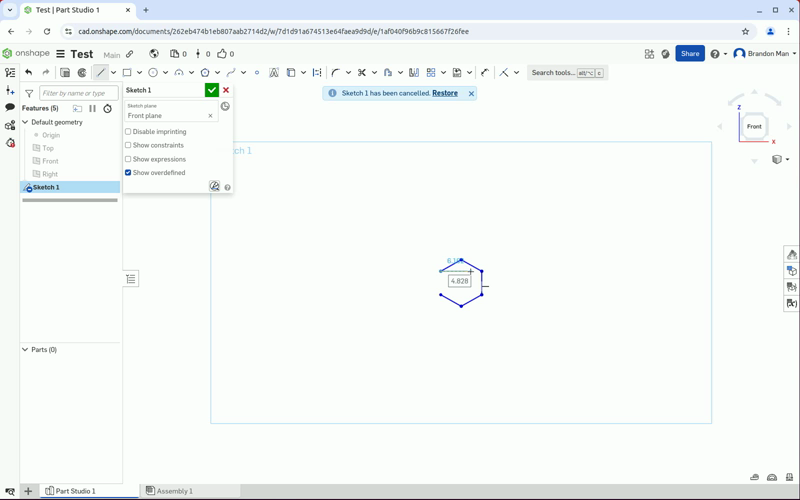
key_down(shift)
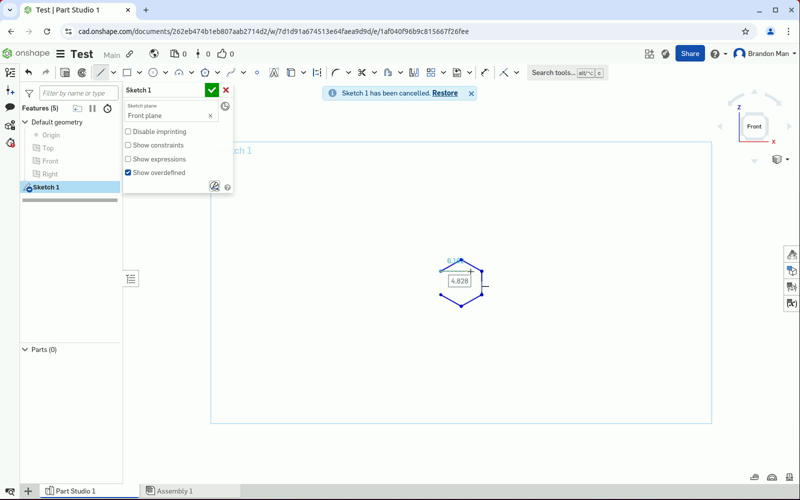
mouse_move(440, 294)
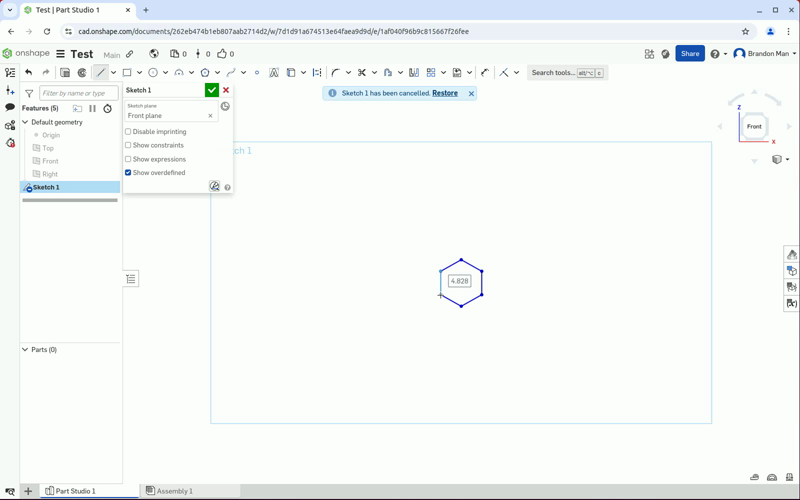
key_up(shift)
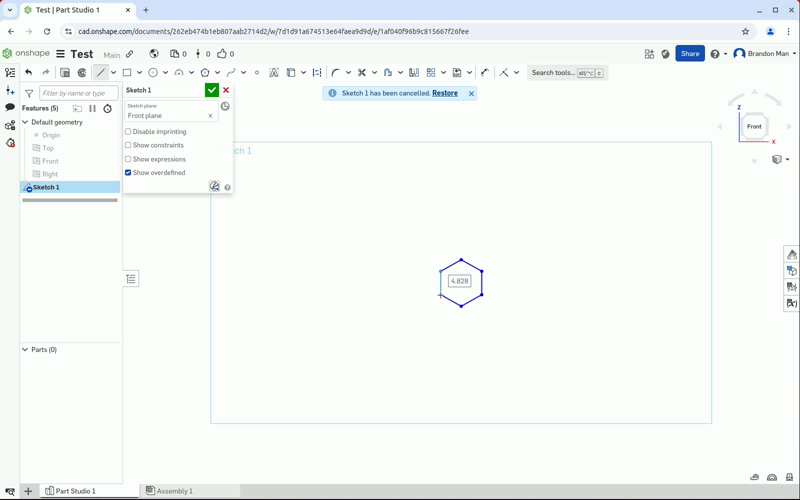
click(440, 294)
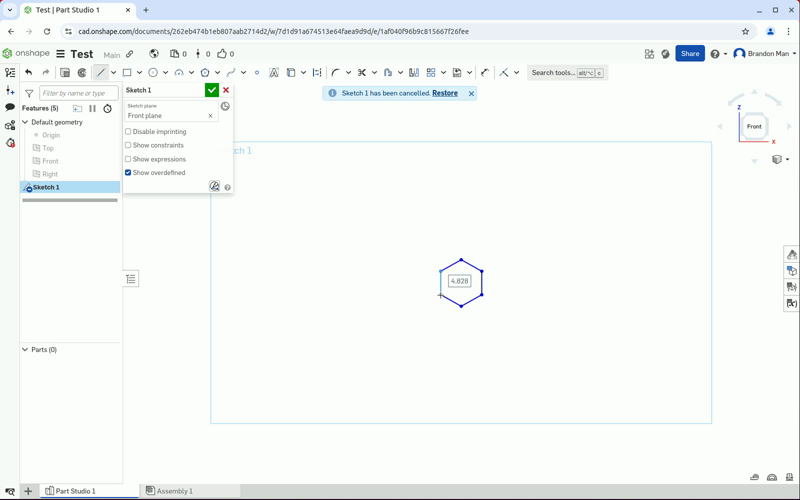
key(esc)
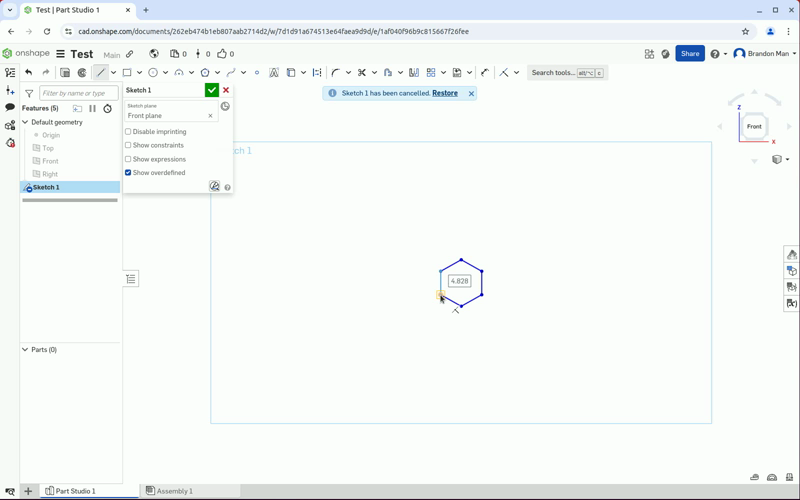
key(c)
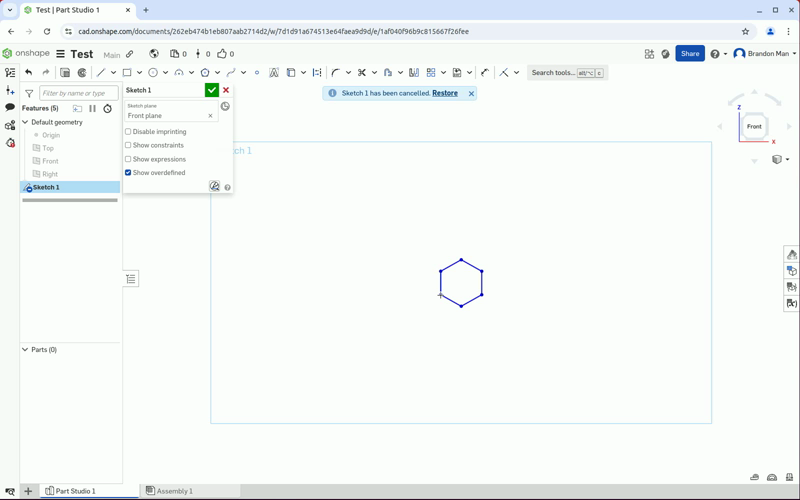
key_down(shift)
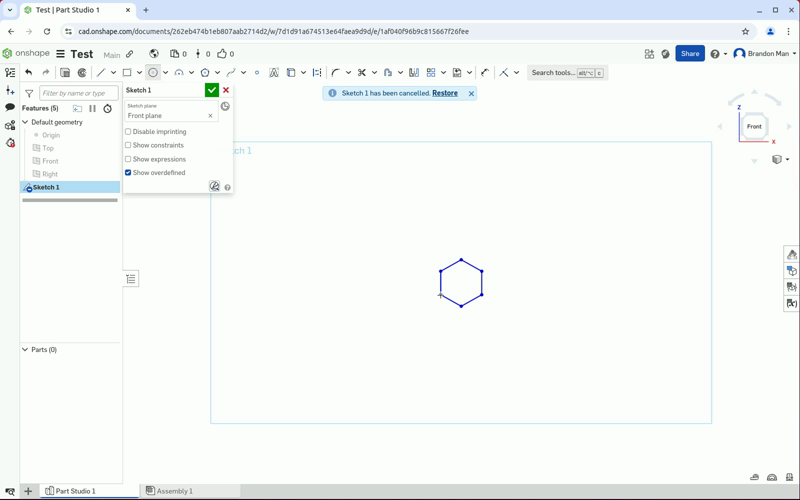
mouse_move(461, 283)
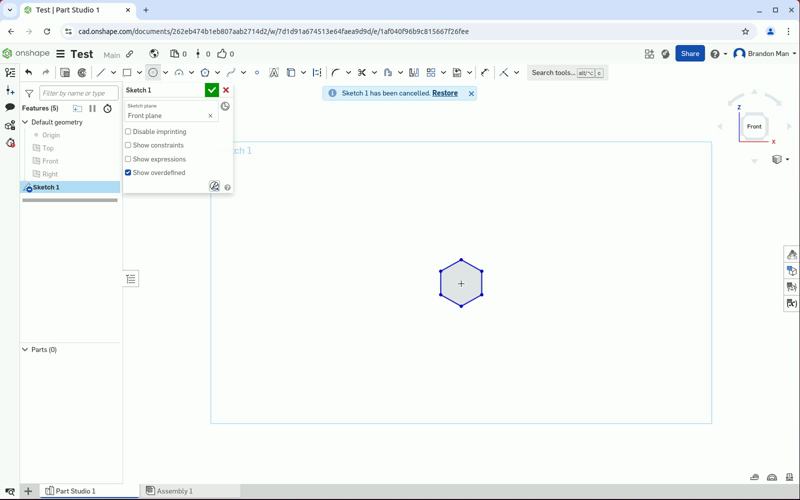
click(461, 283)
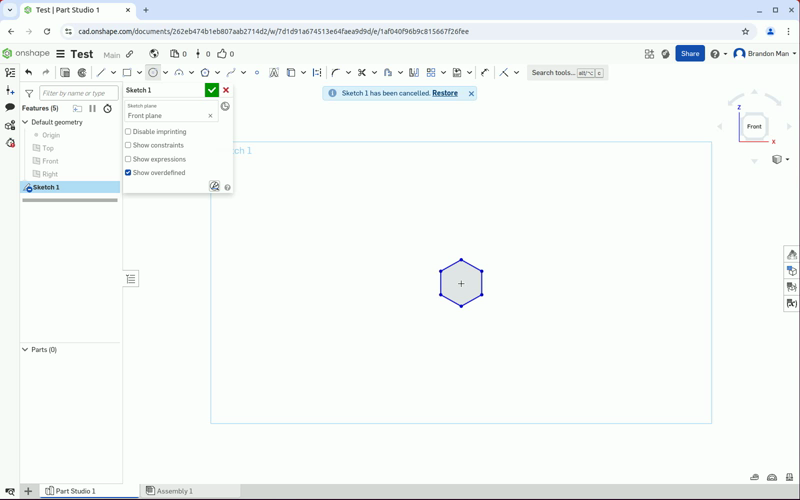
key_up(shift)
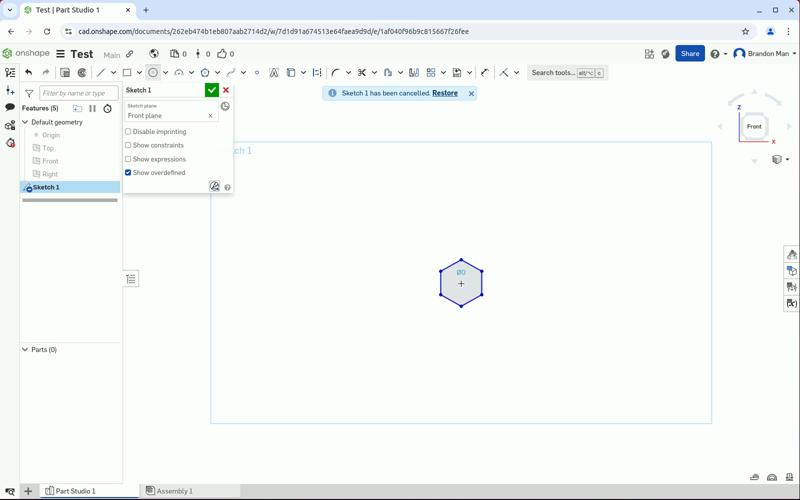
mouse_move(473, 283)
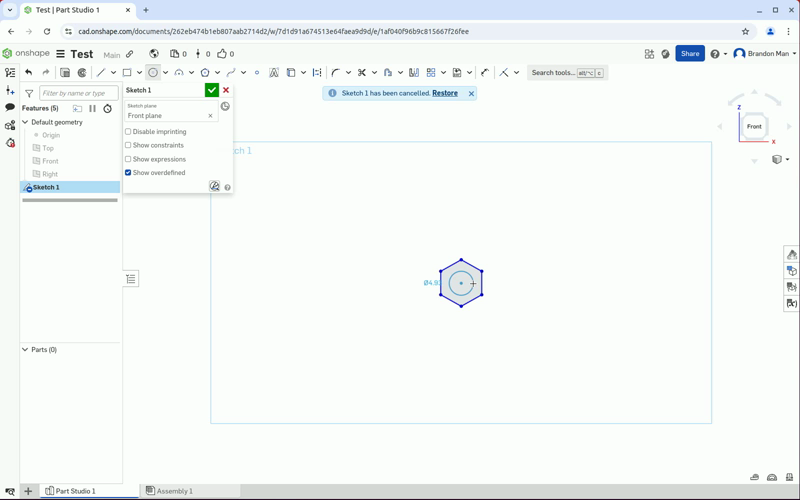
click(473, 283)
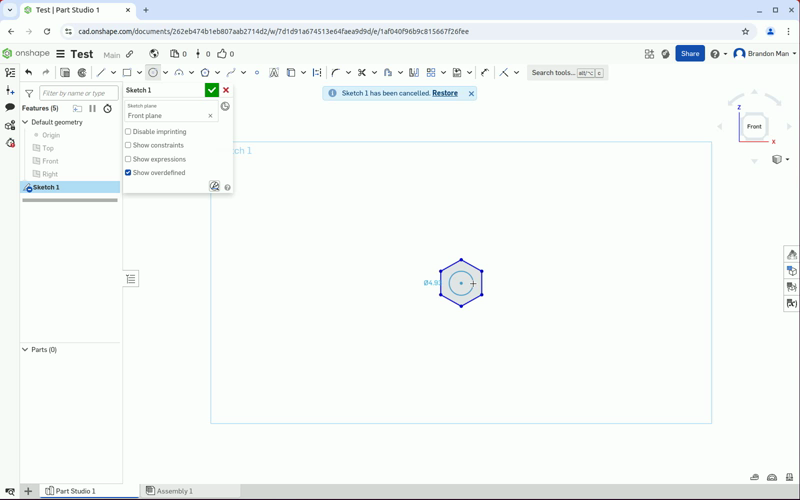
key(esc)
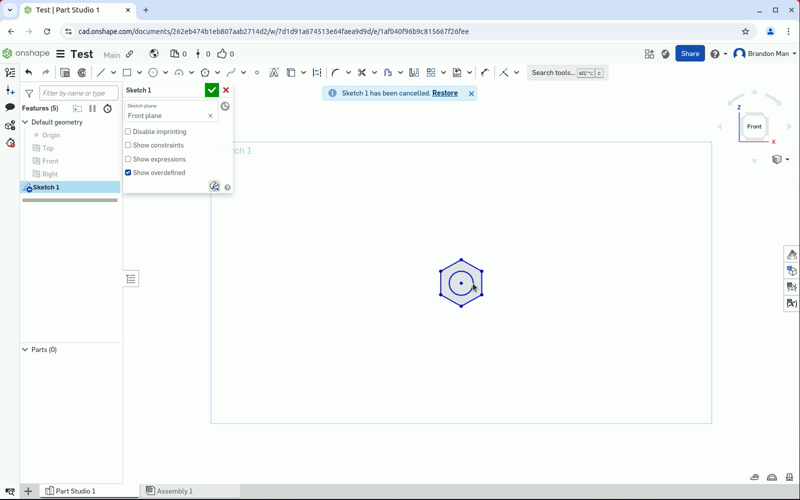
mouse_move(466, 301)
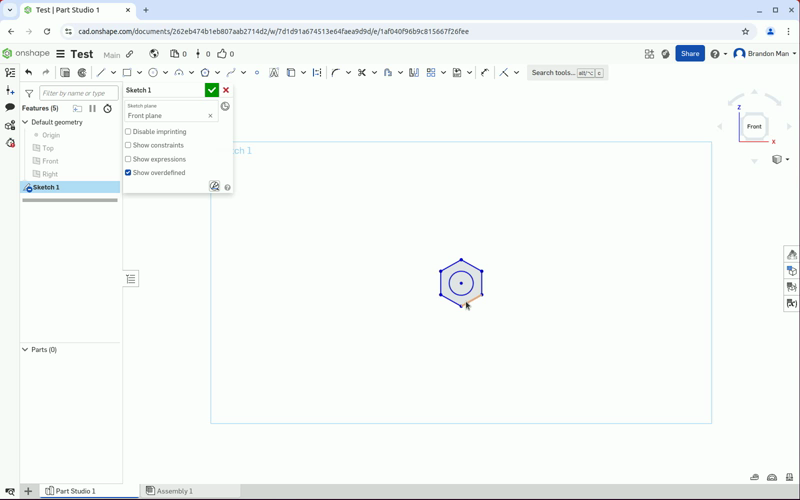
scroll(6)
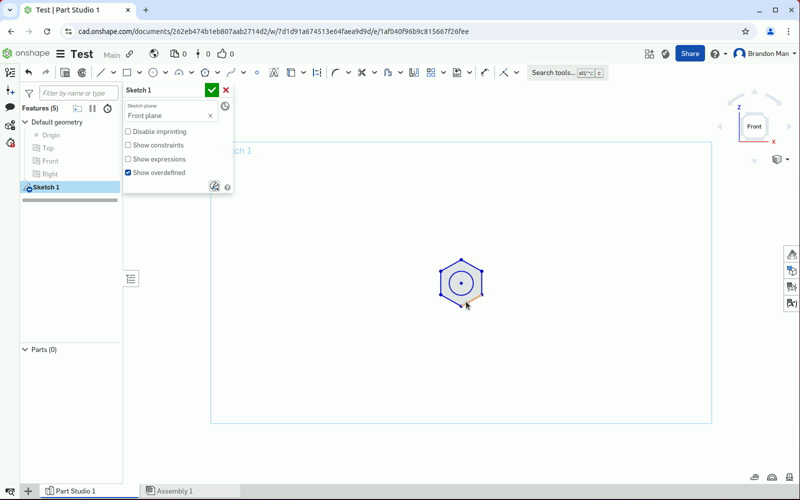
scroll(6)
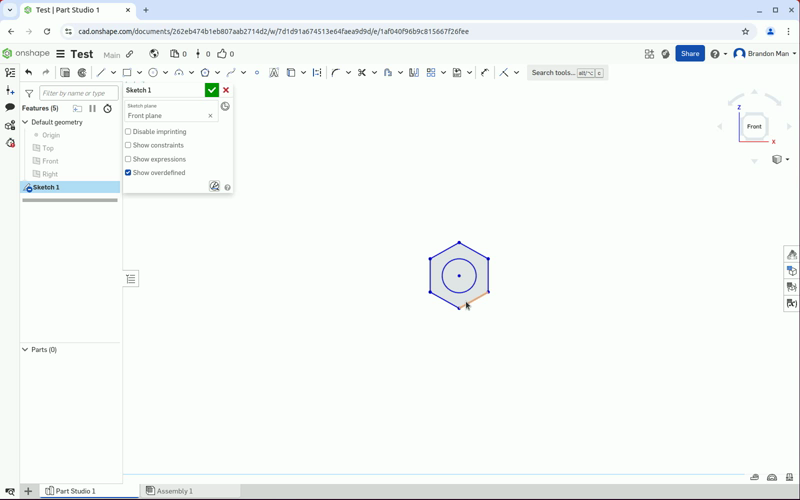
scroll(6)
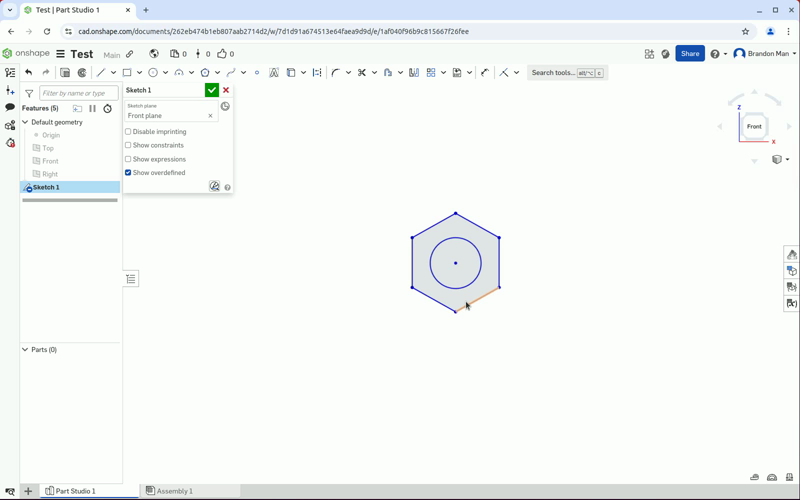
scroll(6)
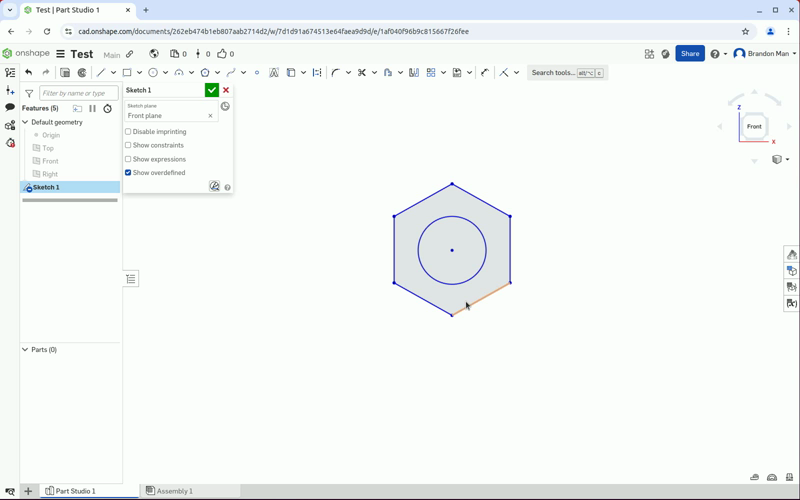
scroll(6)
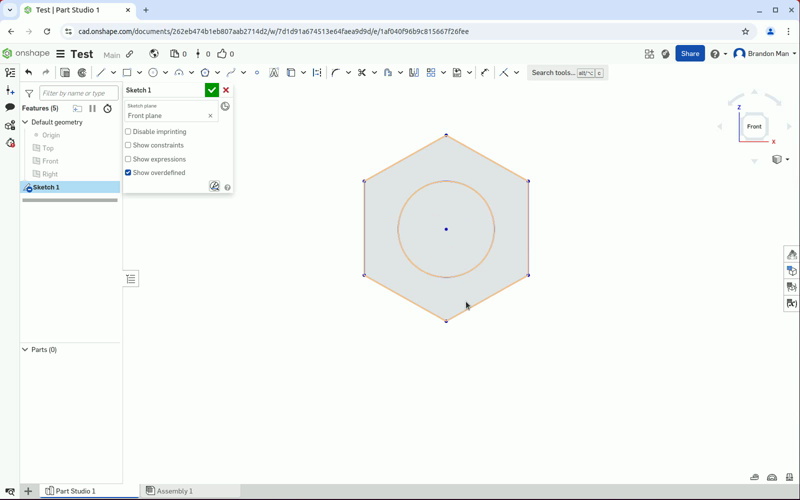
scroll(6)
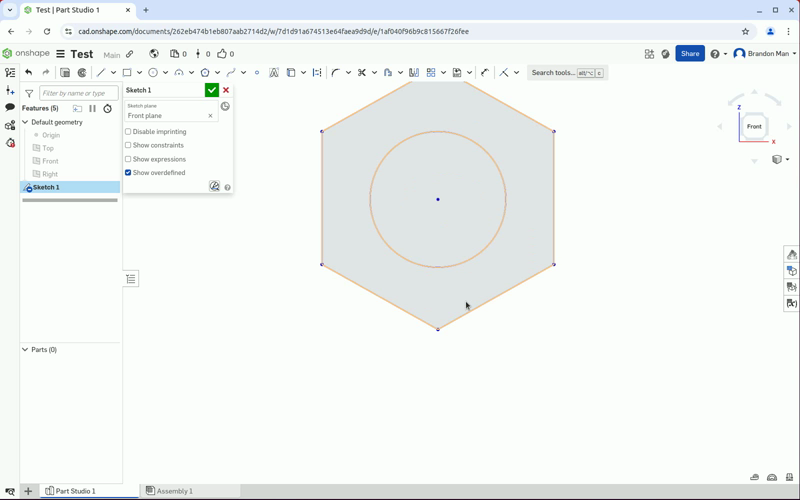
scroll(6)
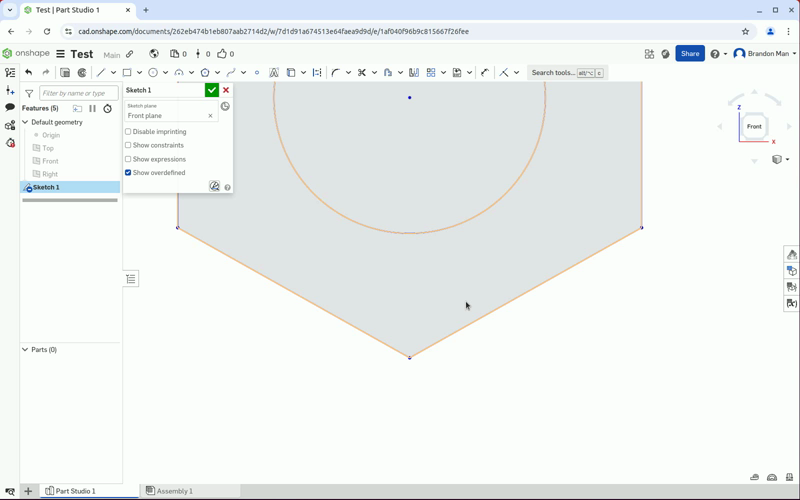
click(466, 301)
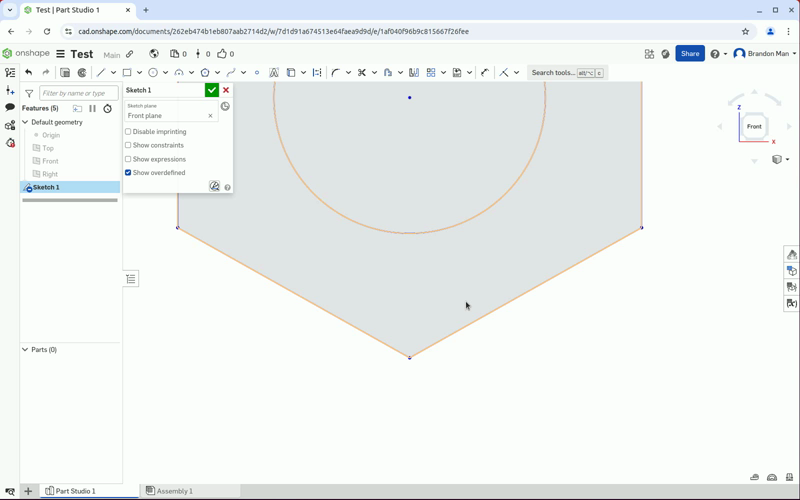
scroll(-6)
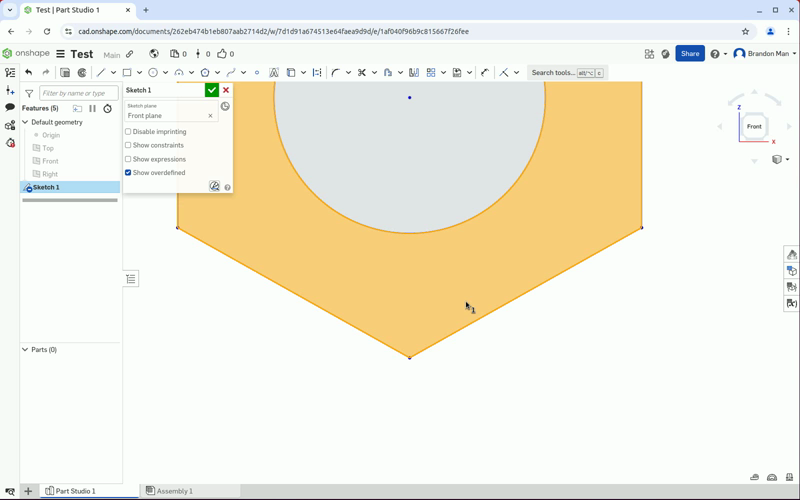
scroll(-6)
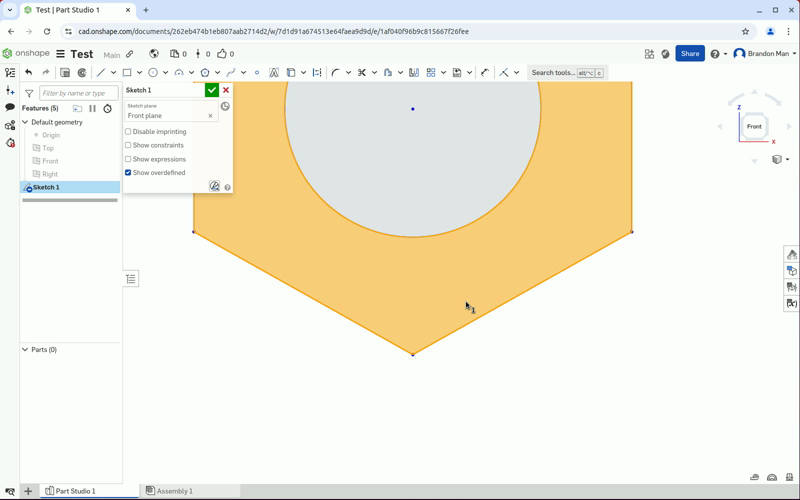
scroll(-6)
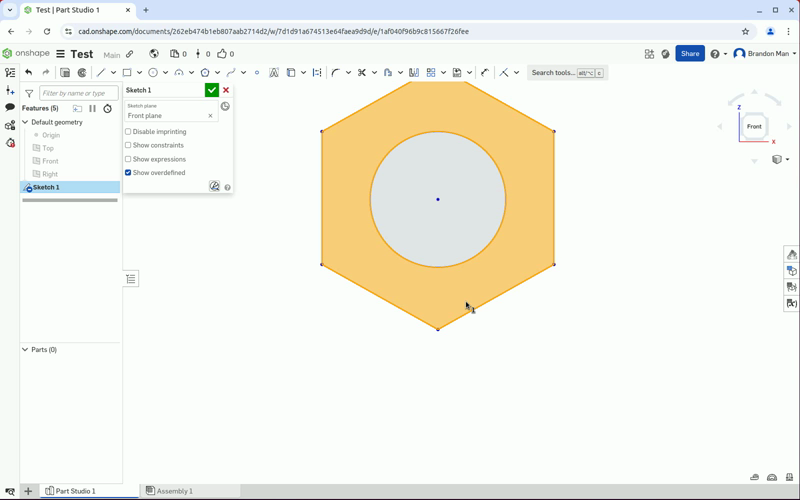
scroll(-6)
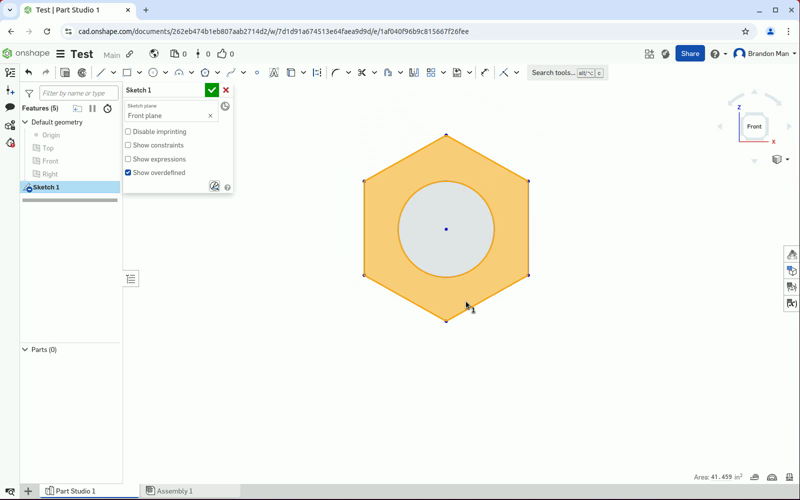
scroll(-6)
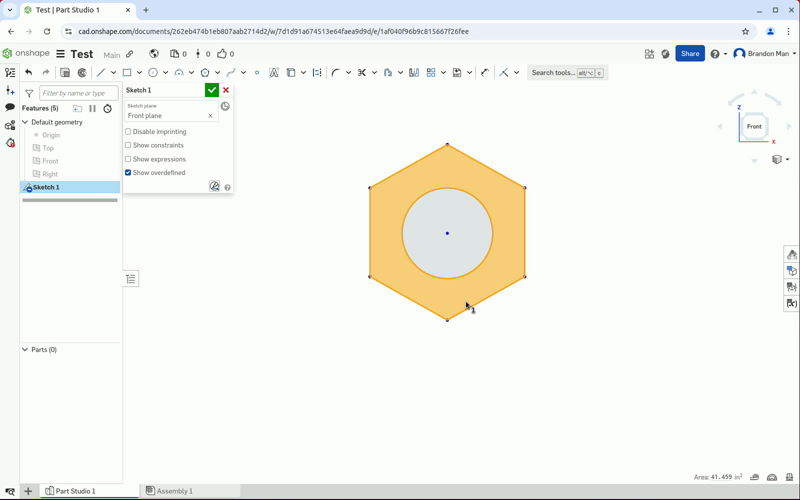
scroll(-6)
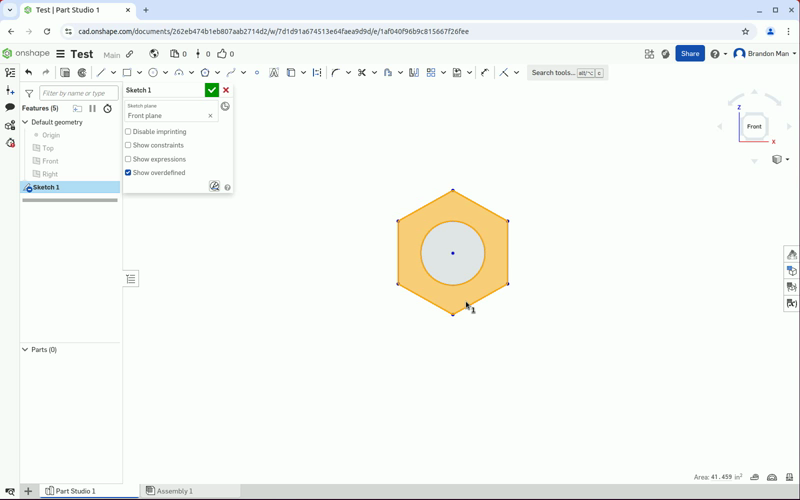
scroll(-6)
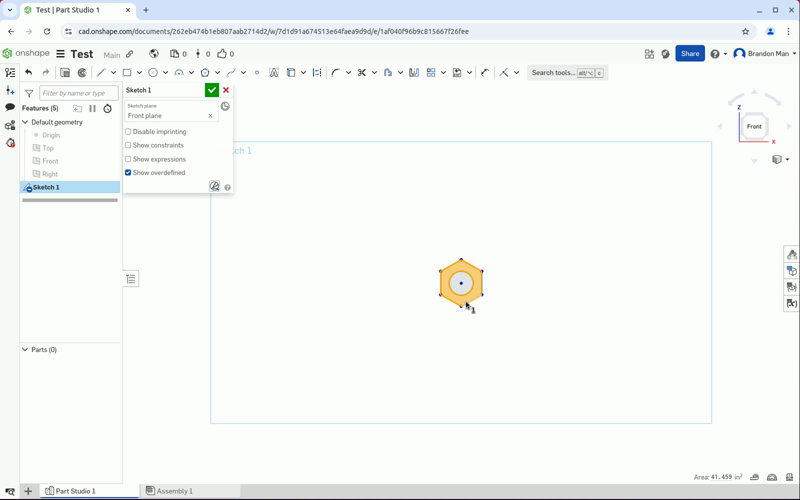
mouse_move(73, 352)
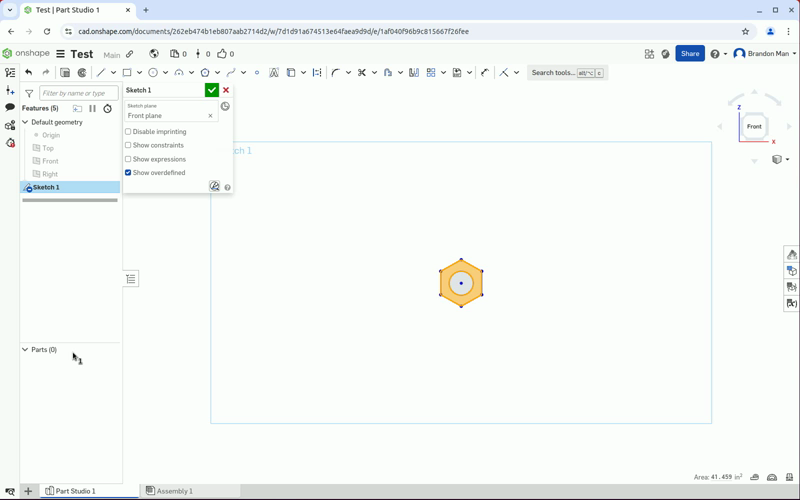
key(shift+y)
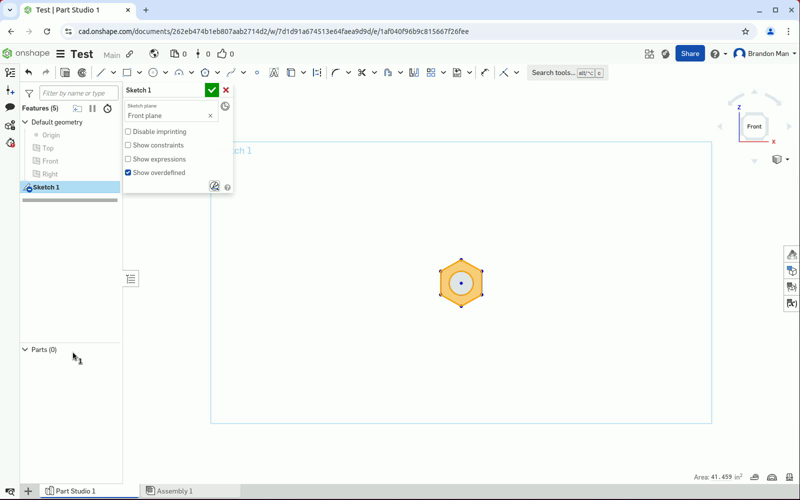
key(shift+e)
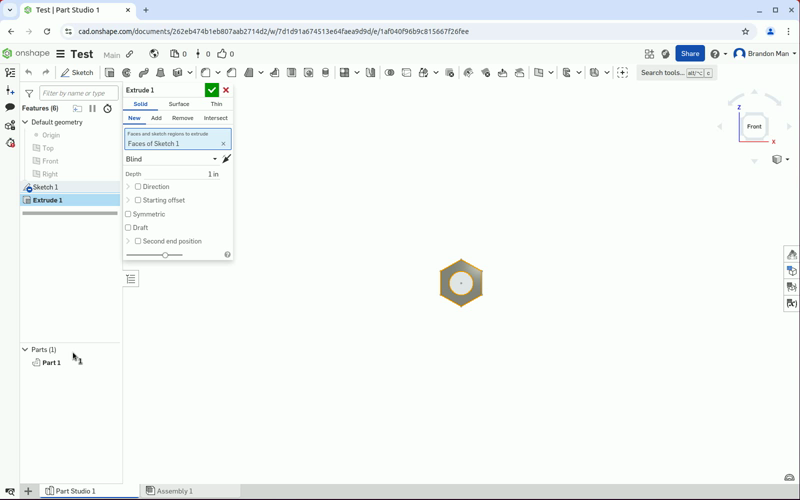
mouse_move(143, 106)
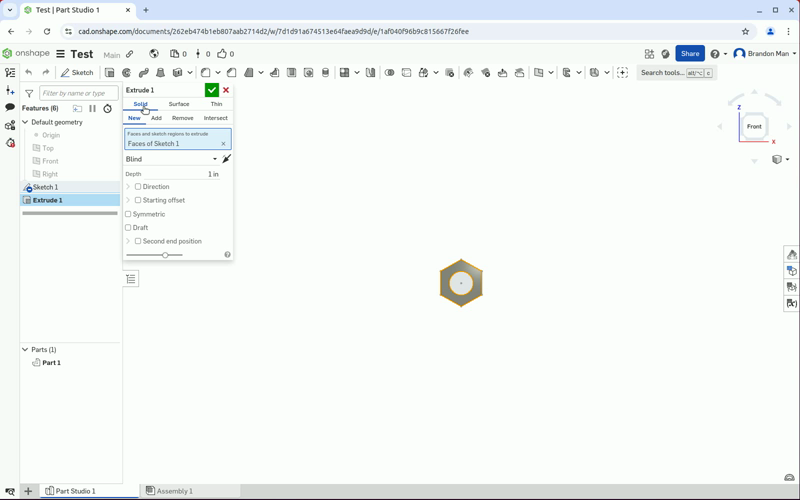
click(143, 106)
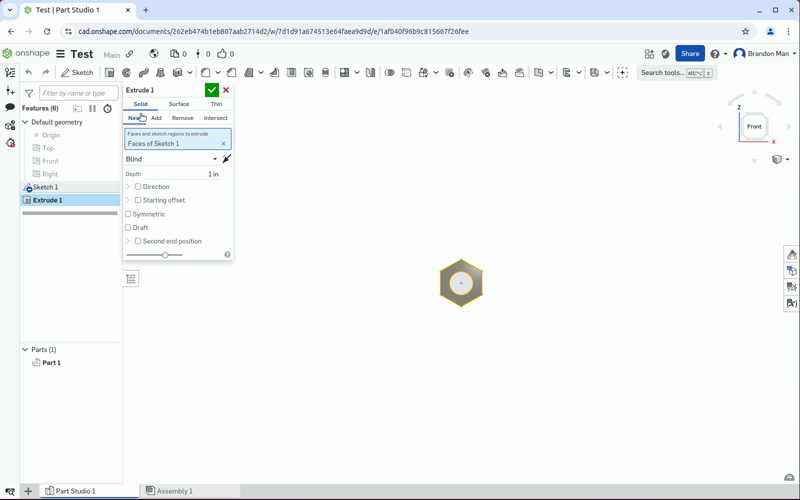
mouse_move(137, 120)
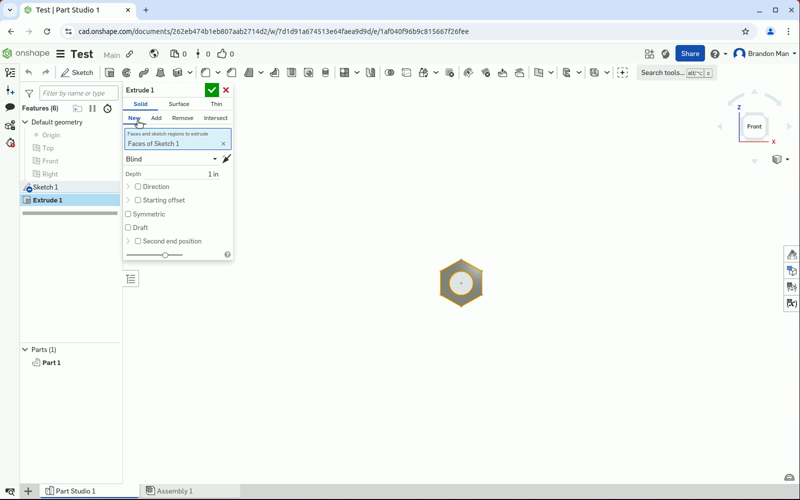
click(137, 120)
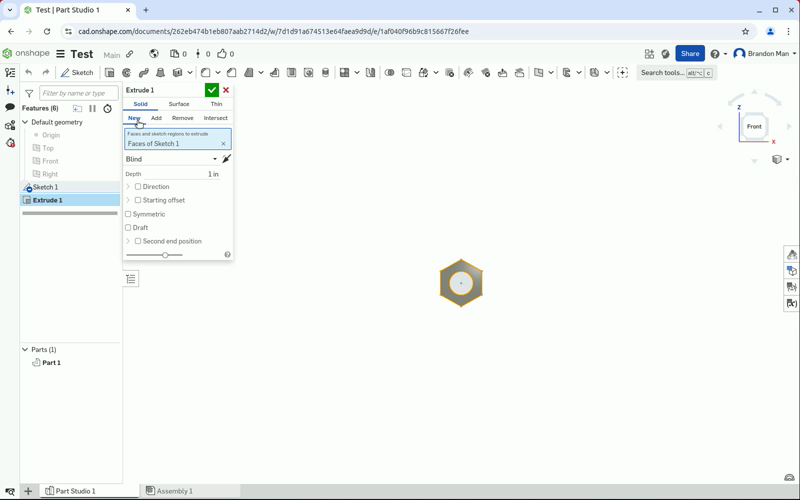
key(tab, 4)
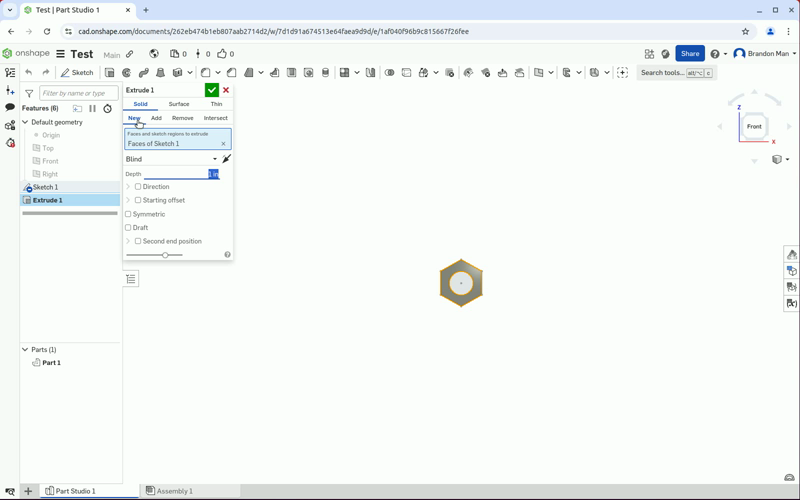
text(3.37)
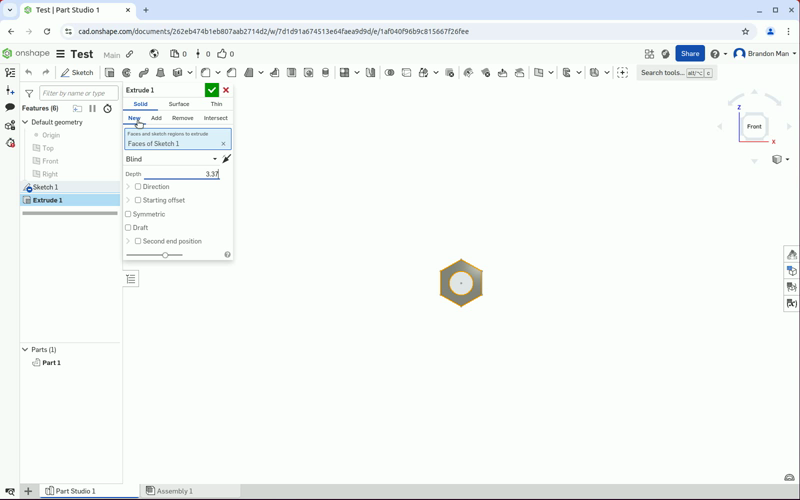
key(enter)
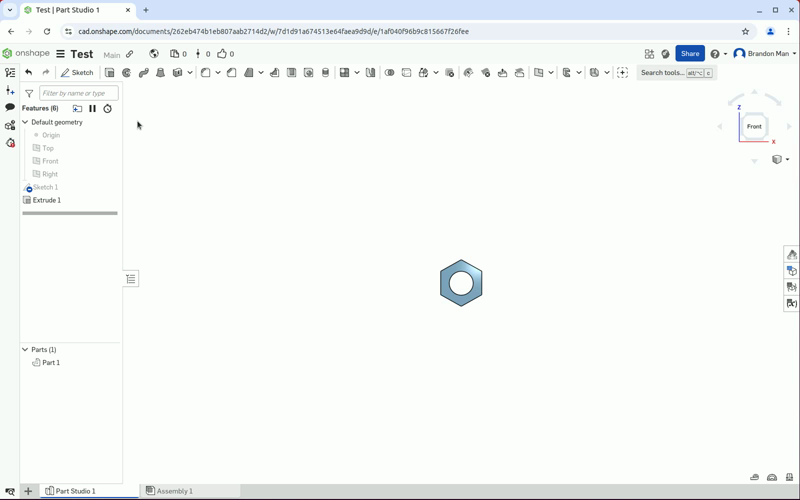
key(shift+h)
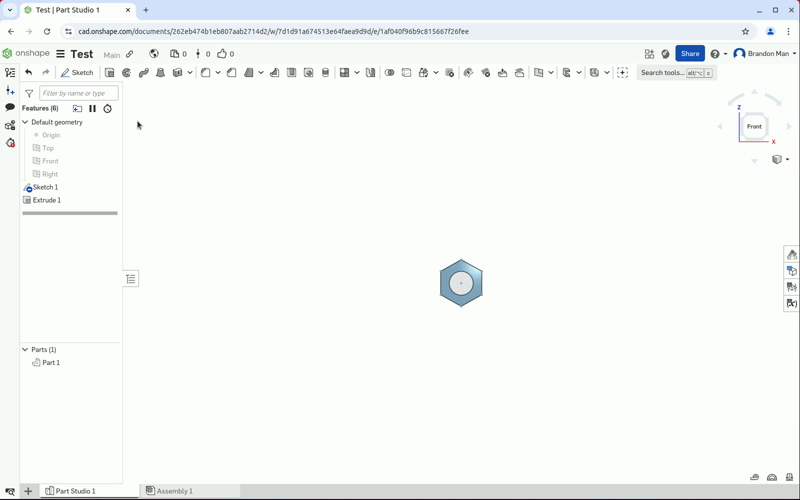
key(shift+h)
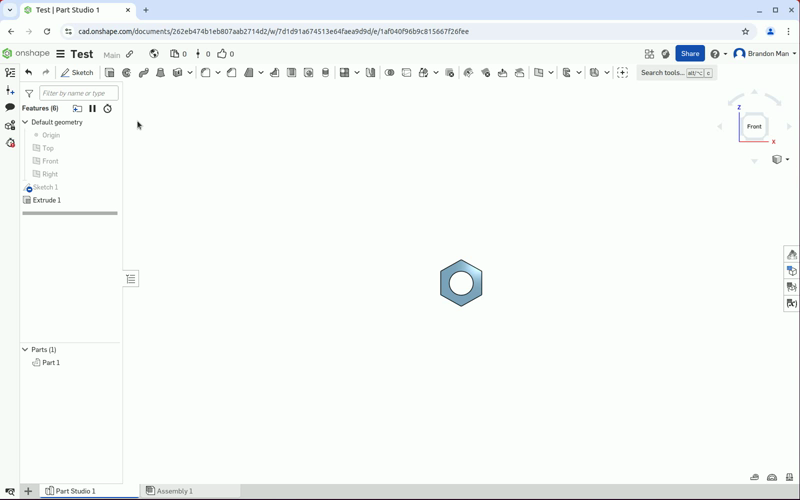
mouse_move(73, 189)
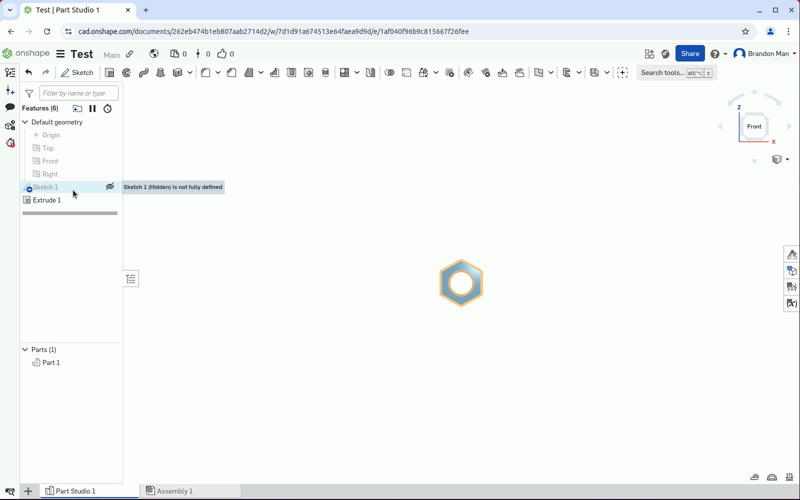
click(73, 189)
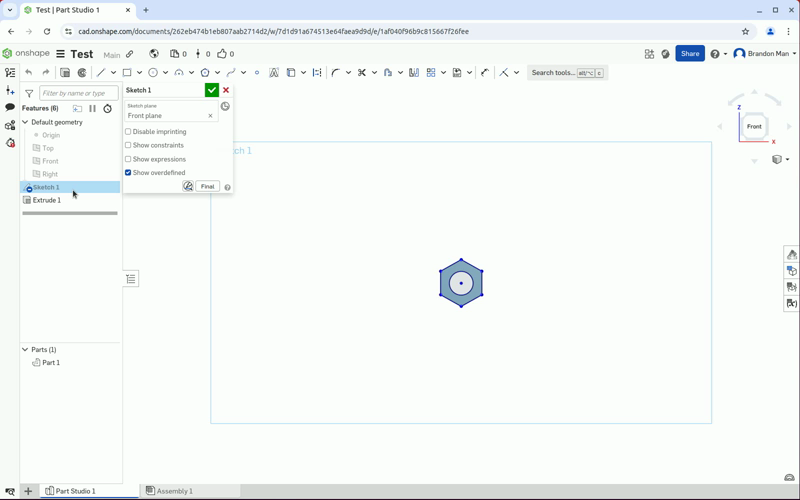
mouse_move(229, 92)
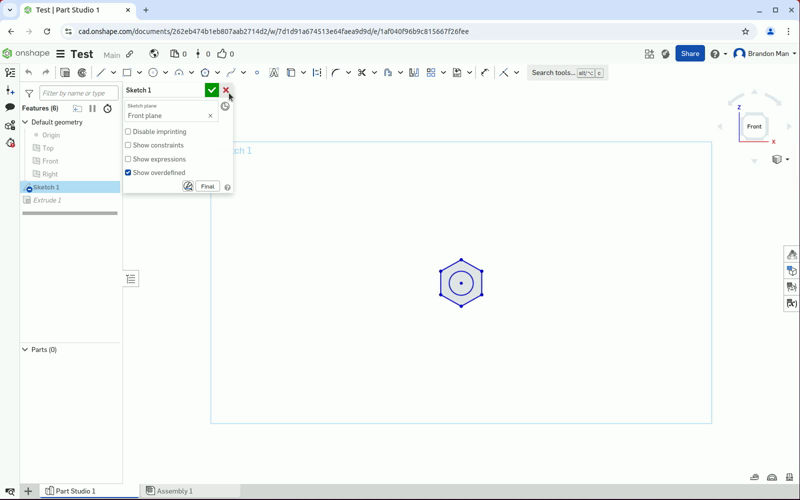
click(229, 92)
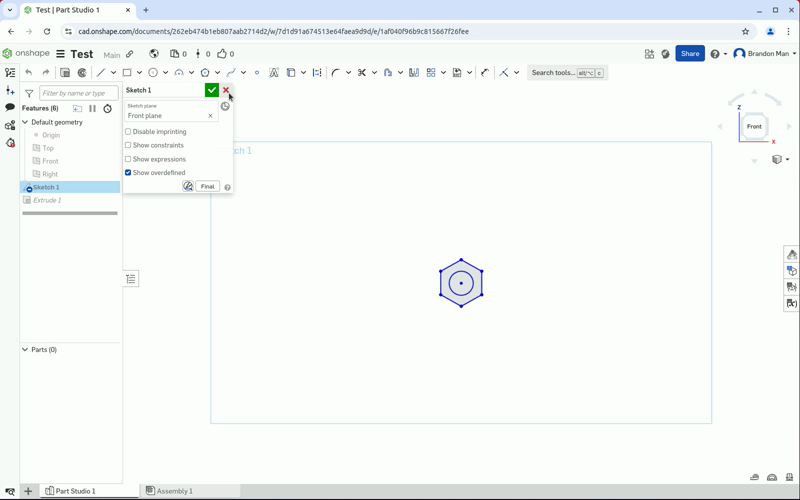
key(shift+s)
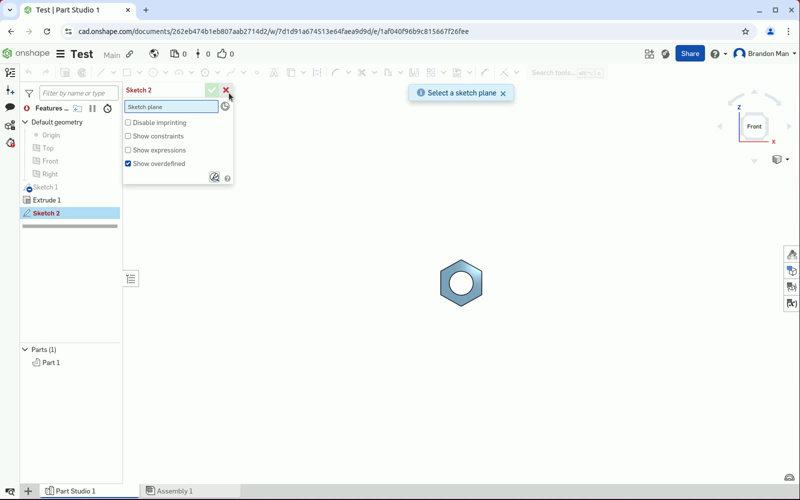
mouse_move(73, 163)
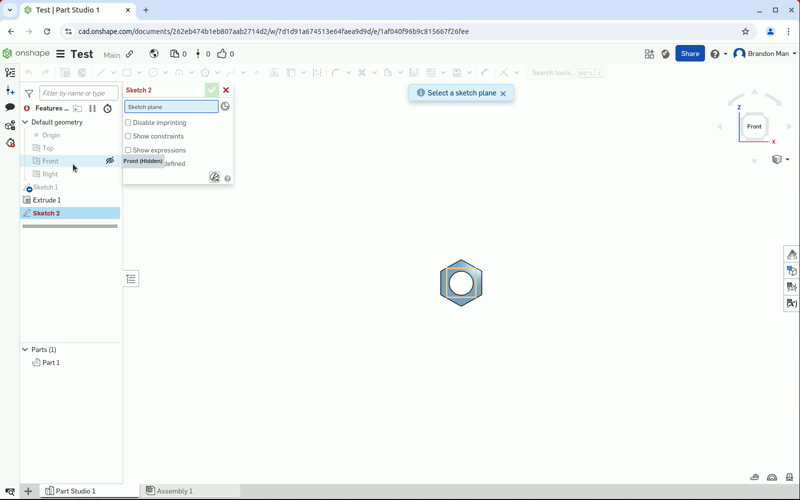
click(73, 163)
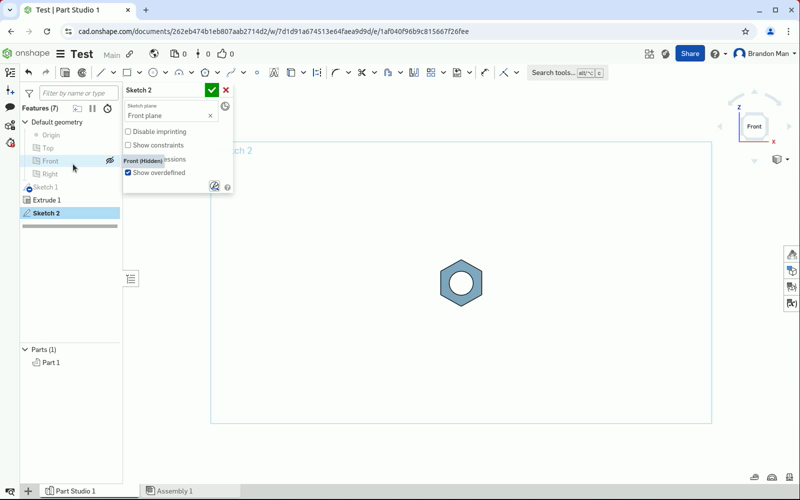
mouse_move(73, 352)
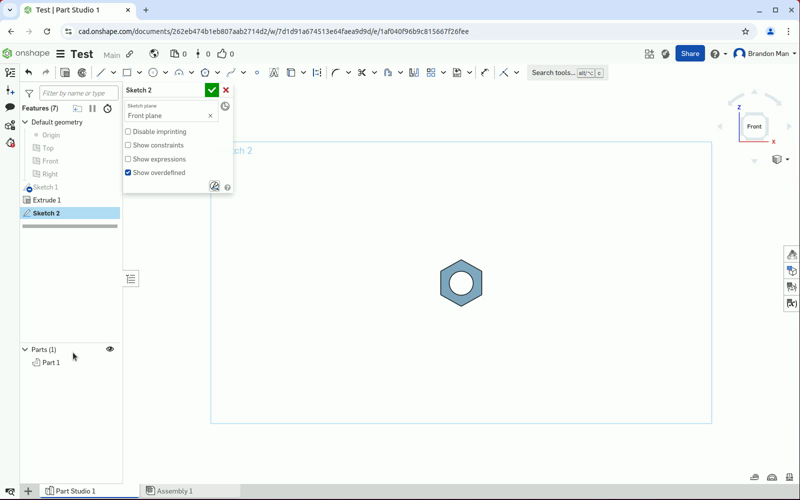
key(y)
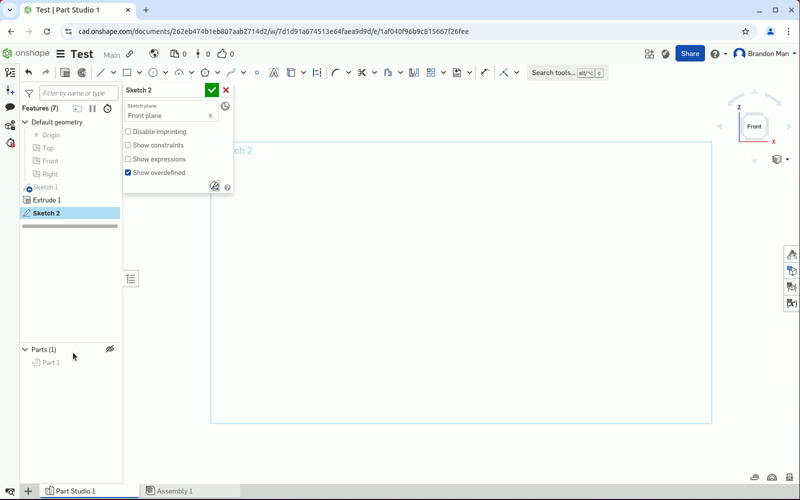
key(c)
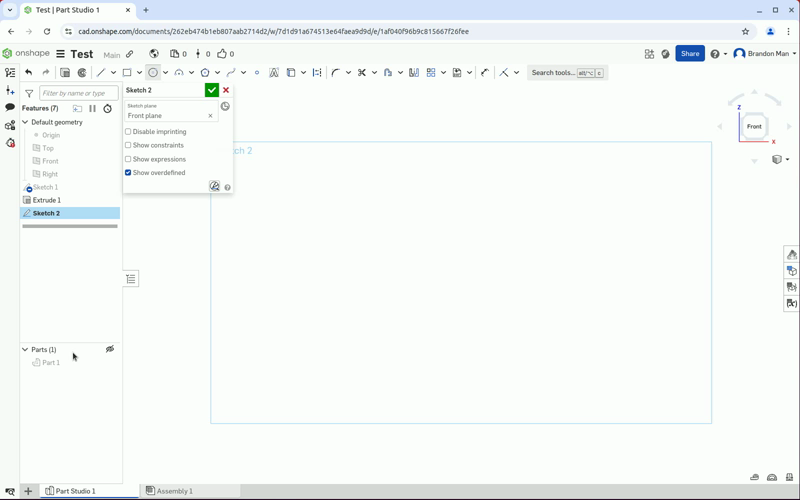
key_down(shift)
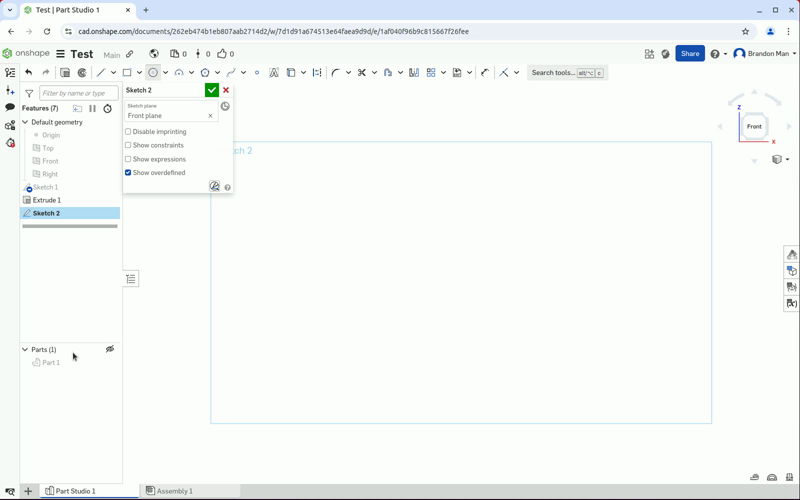
mouse_move(461, 282)
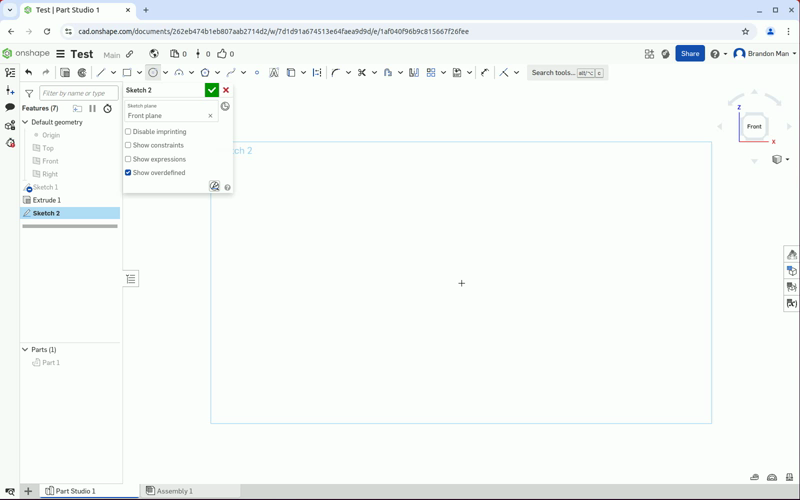
click(461, 282)
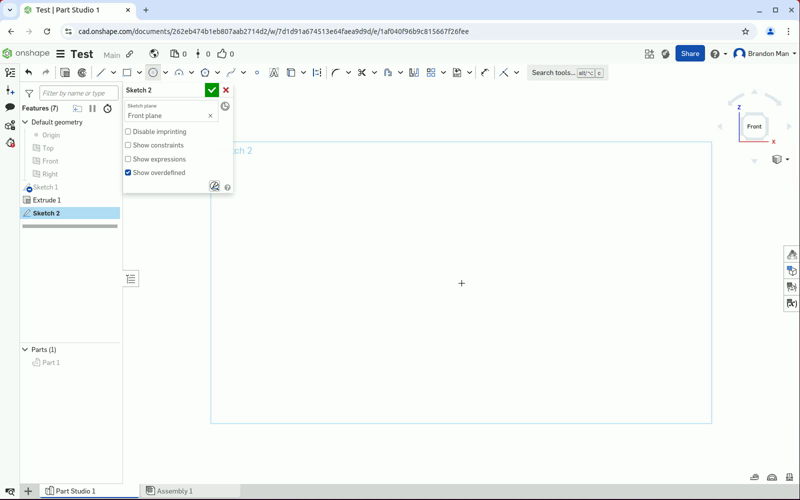
key_up(shift)
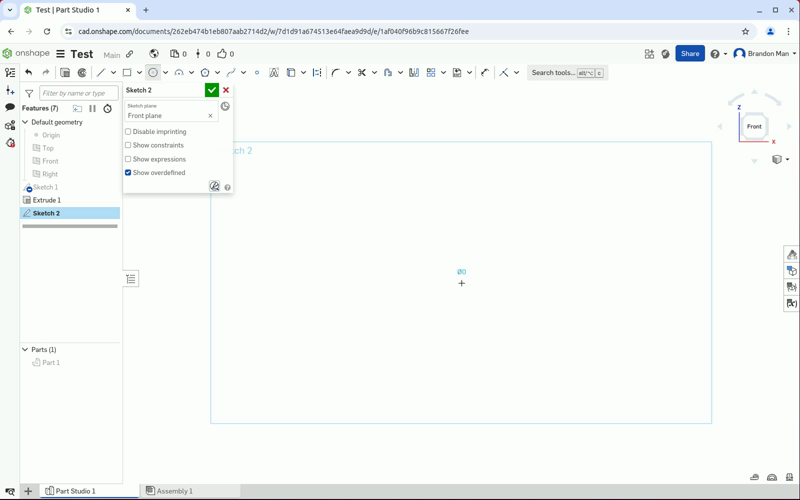
mouse_move(474, 282)
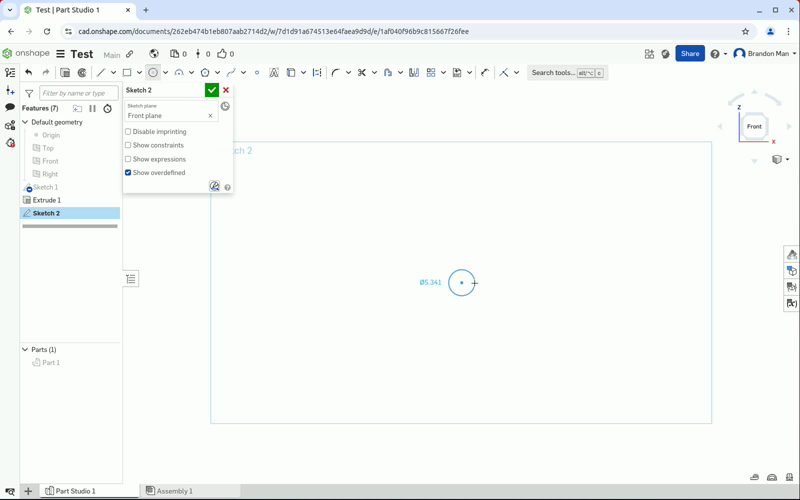
click(474, 282)
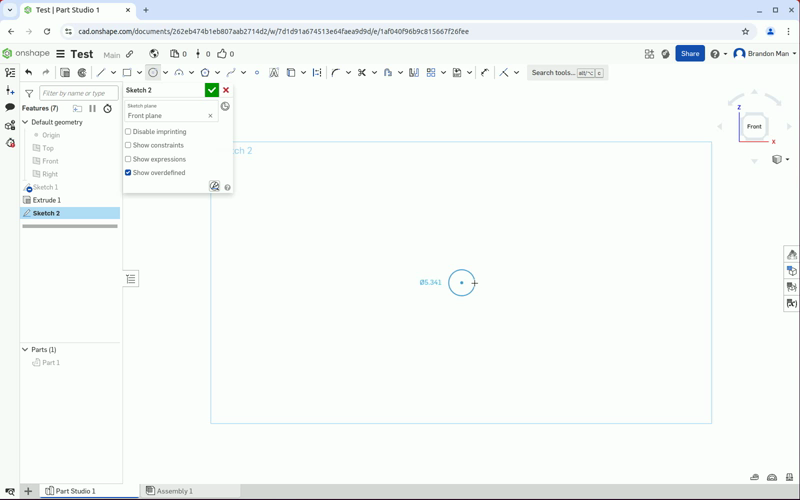
key(esc)
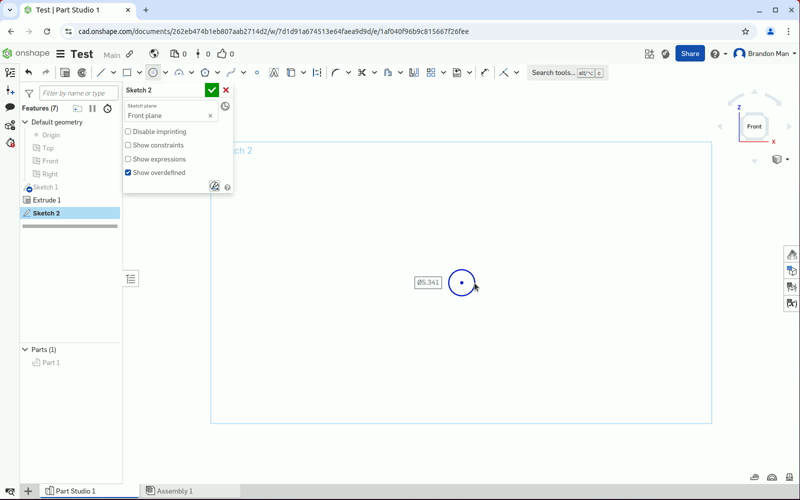
mouse_move(460, 276)
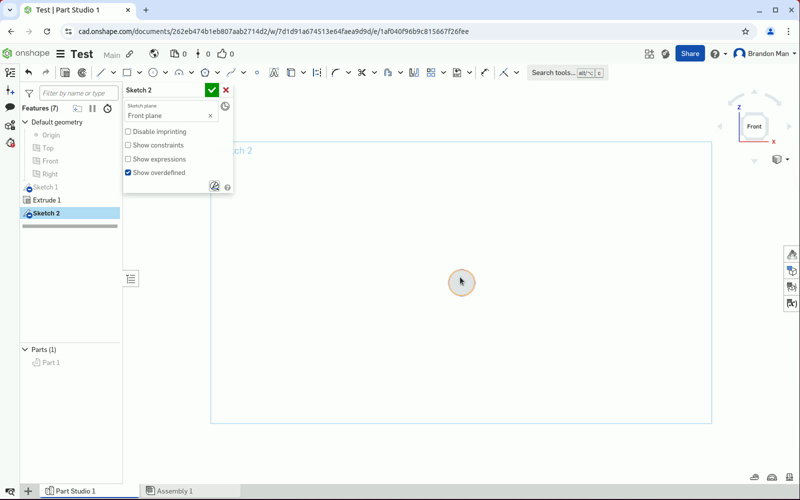
scroll(6)
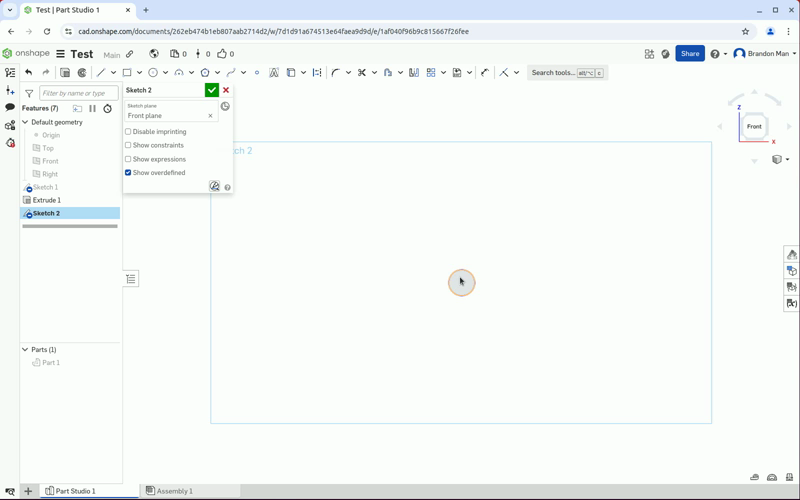
scroll(6)
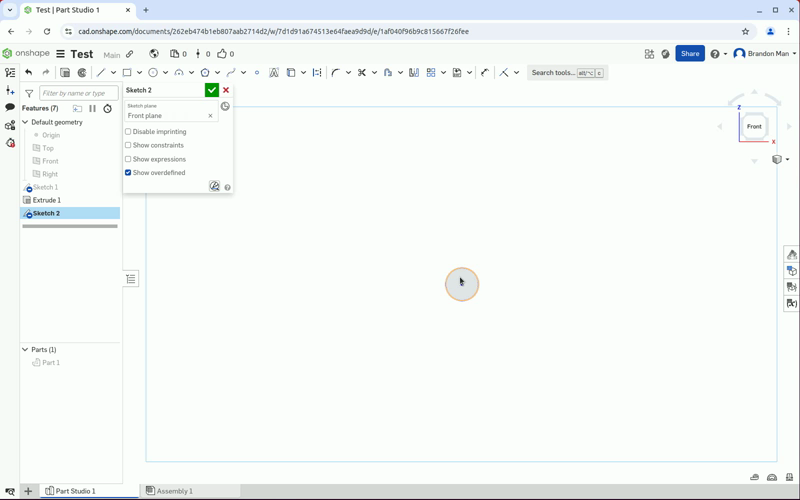
scroll(6)
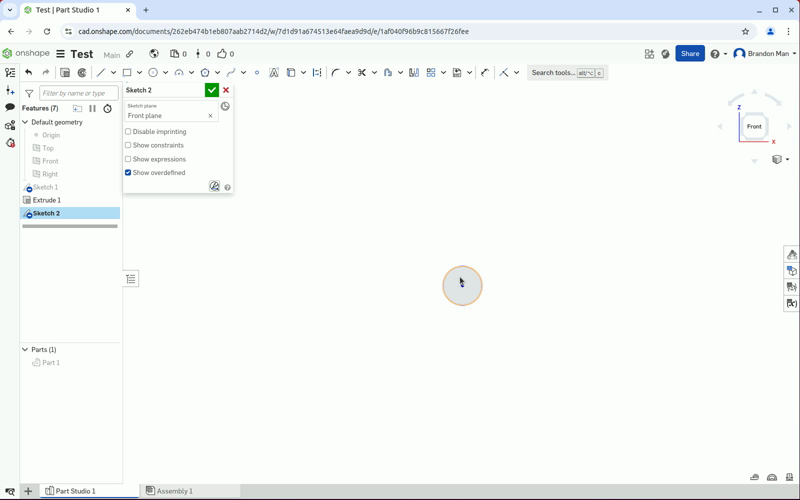
scroll(6)
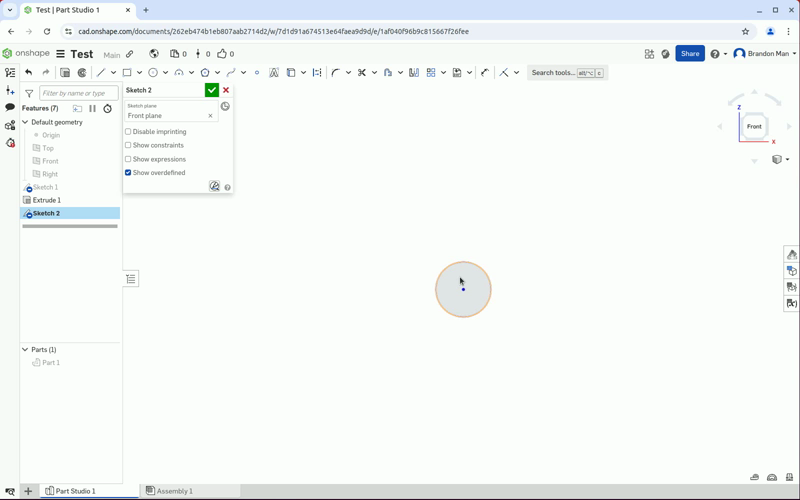
scroll(6)
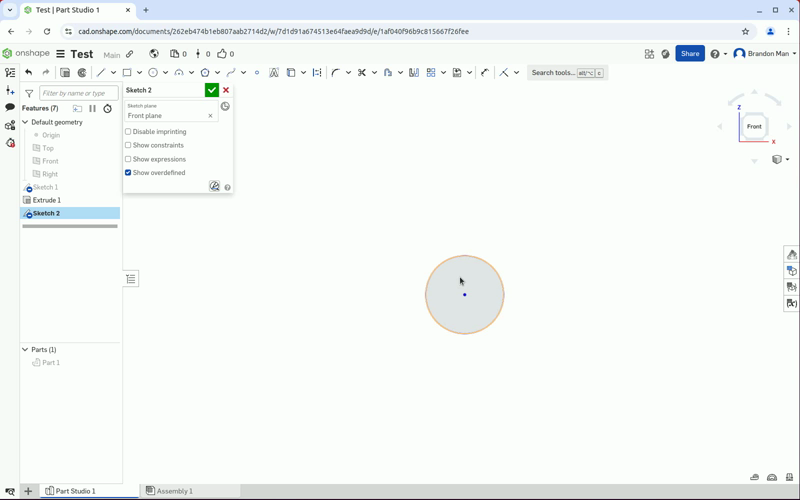
scroll(6)
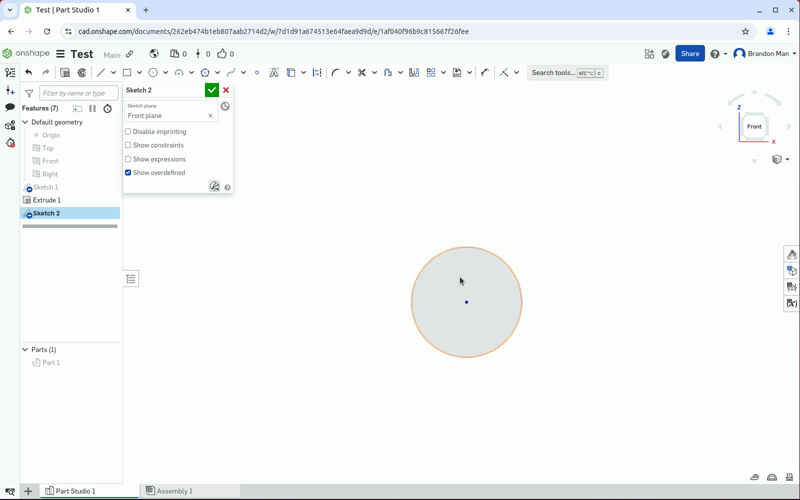
scroll(6)
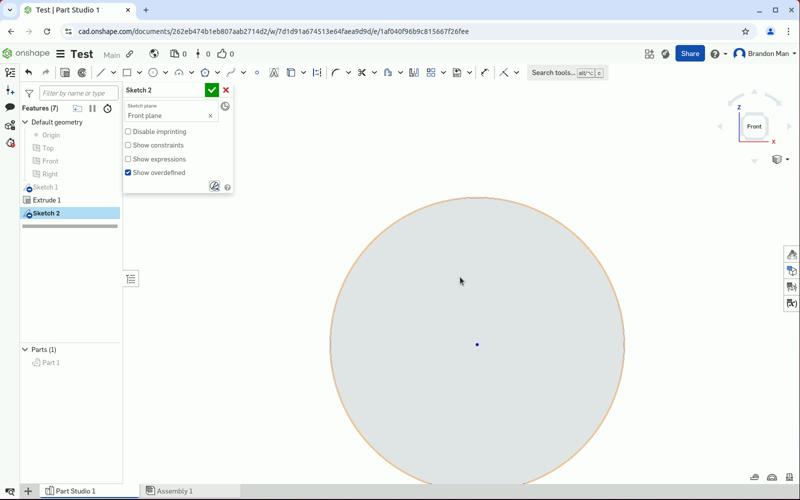
click(460, 276)
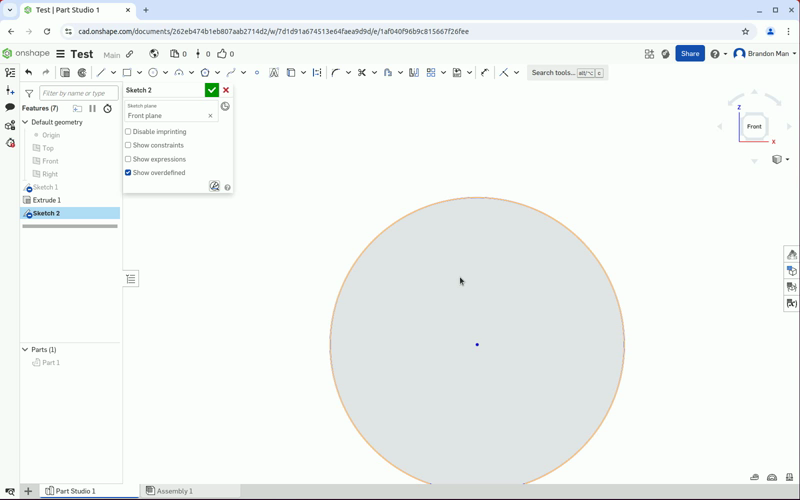
scroll(-6)
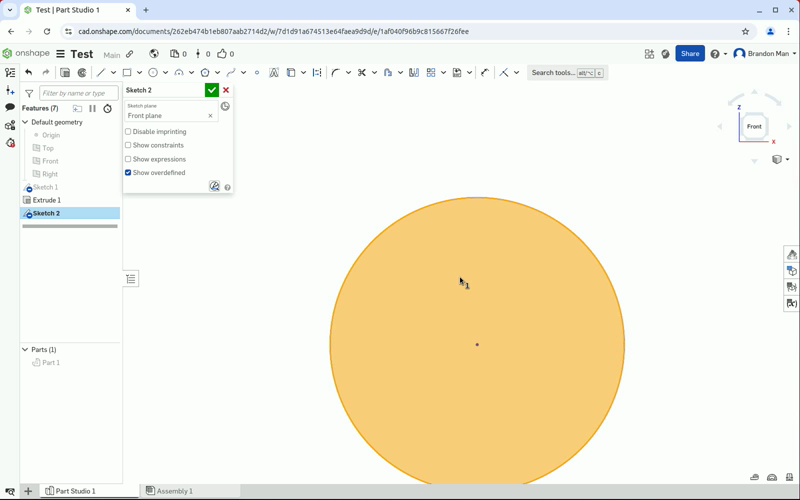
scroll(-6)
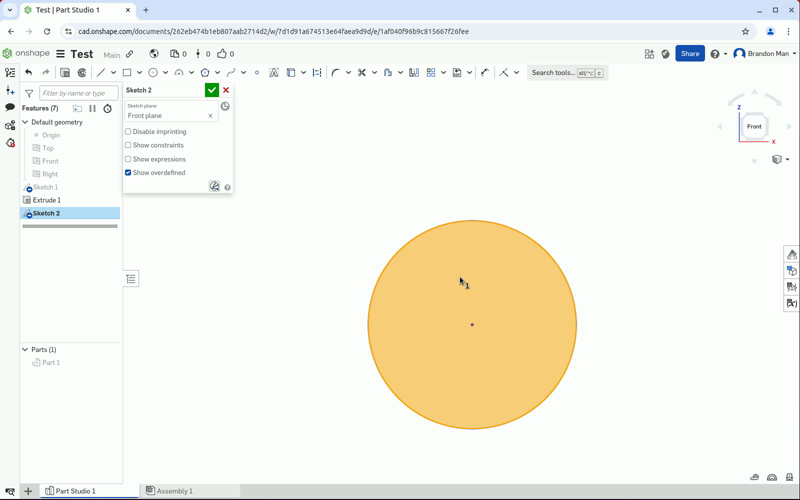
scroll(-6)
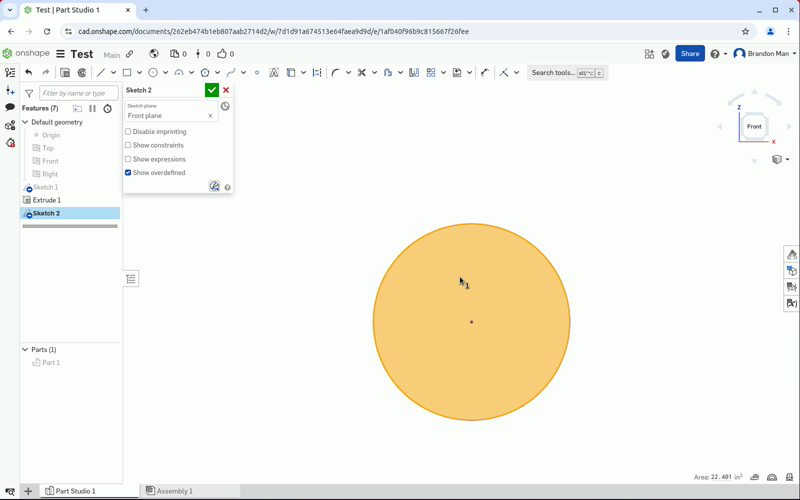
scroll(-6)
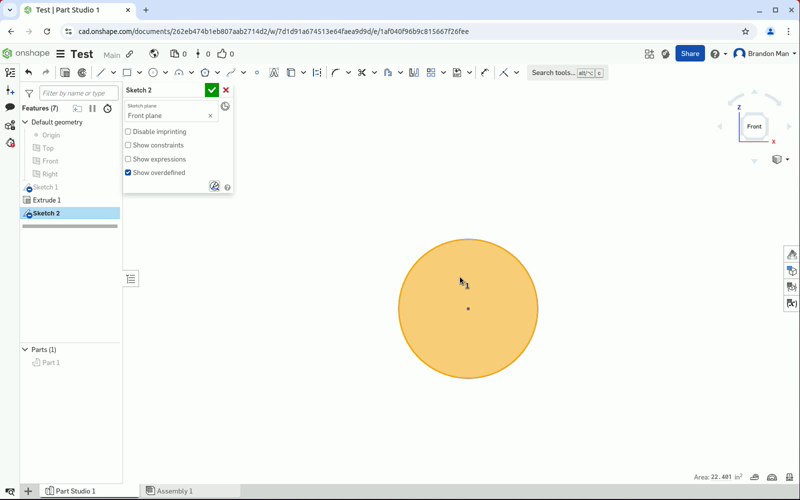
scroll(-6)
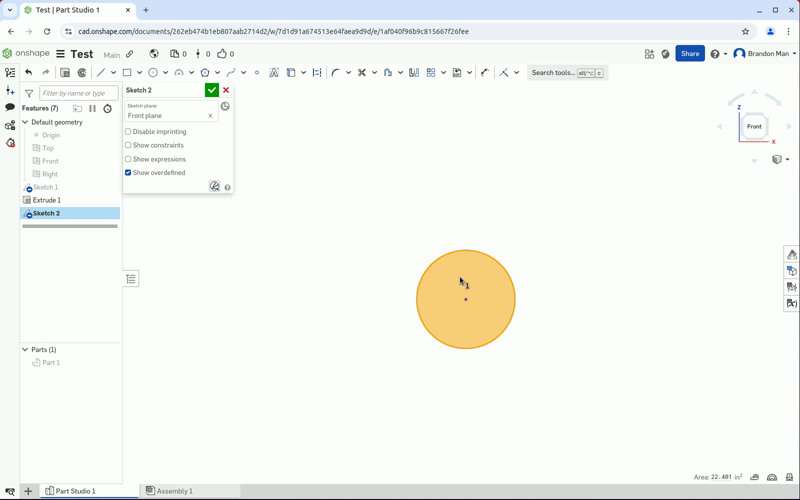
scroll(-6)
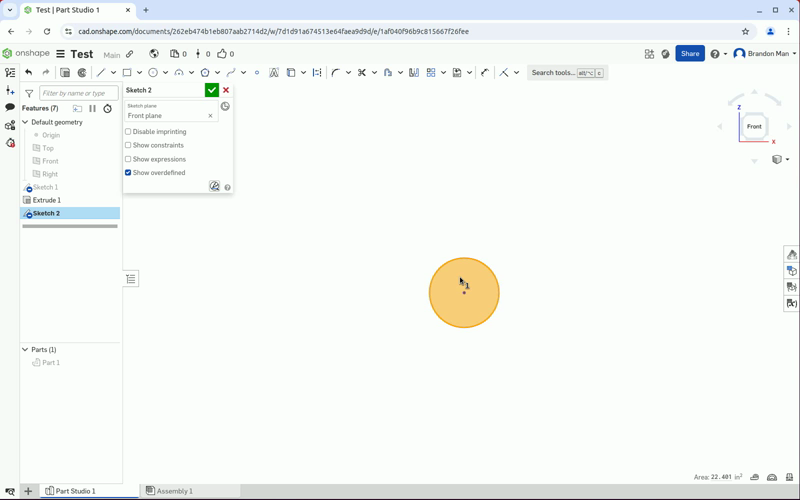
scroll(-6)
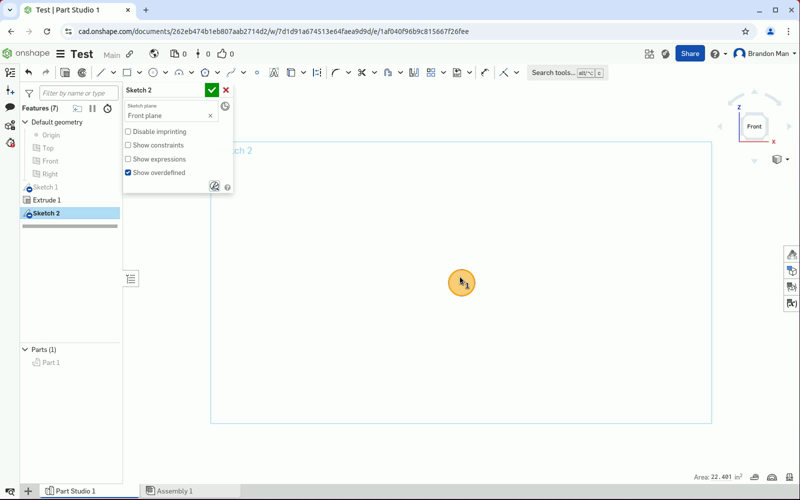
mouse_move(73, 352)
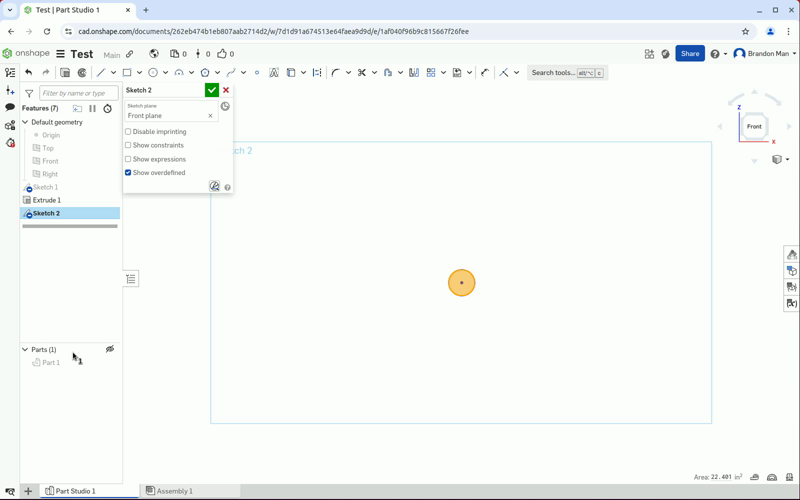
key(shift+y)
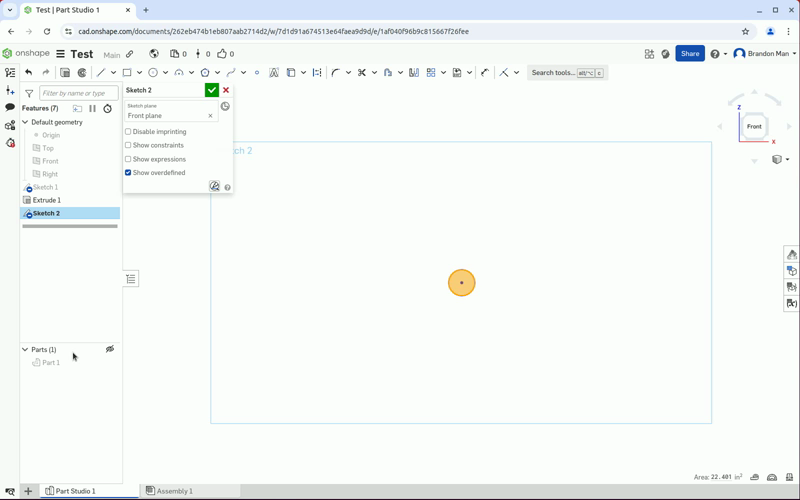
key(shift+e)
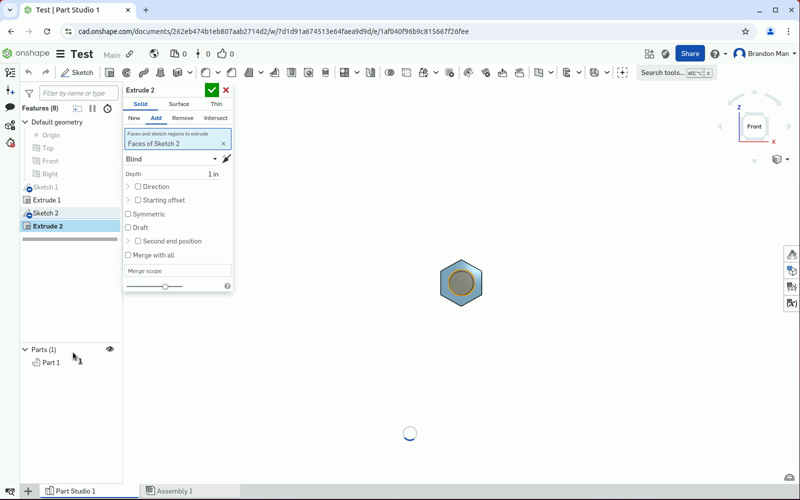
mouse_move(143, 106)
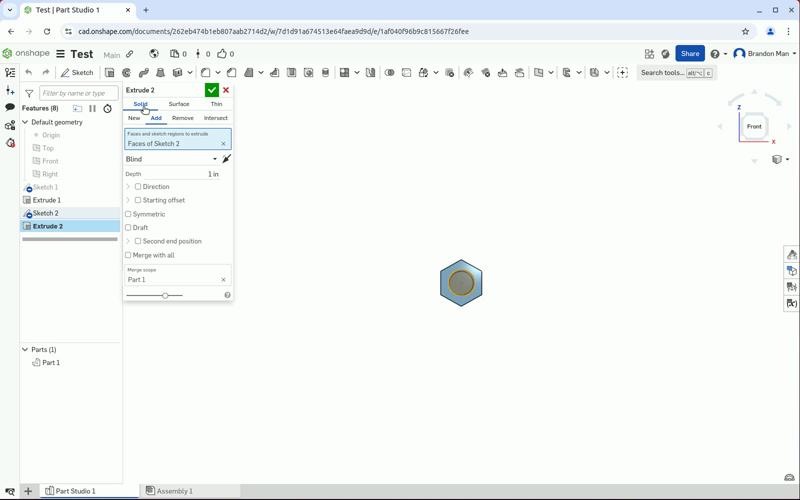
click(143, 106)
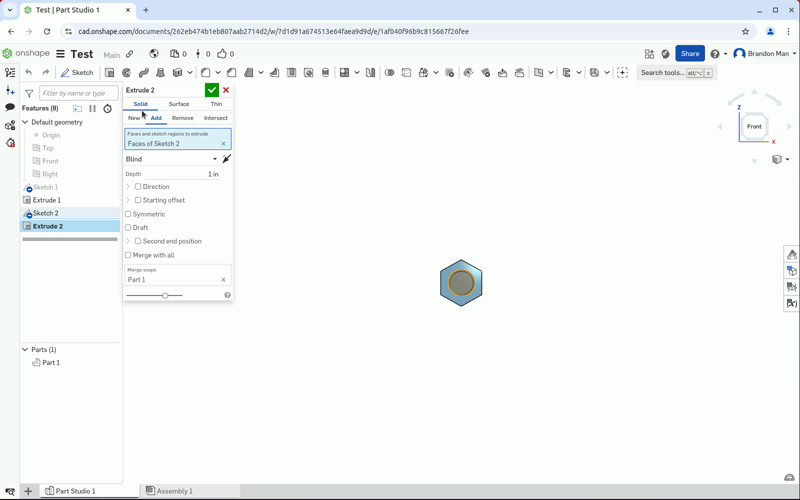
mouse_move(137, 120)
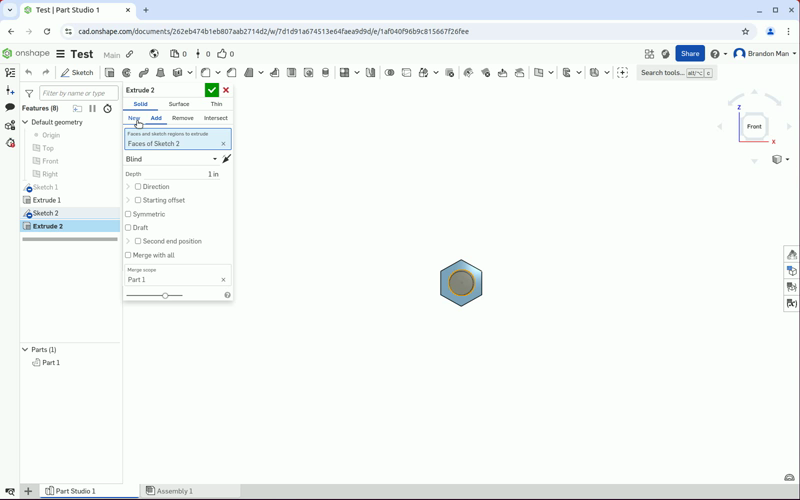
click(137, 120)
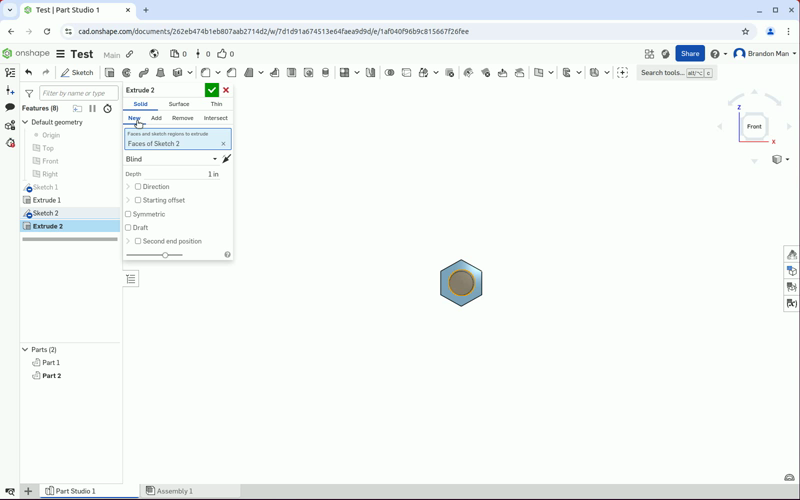
key(tab, 4)
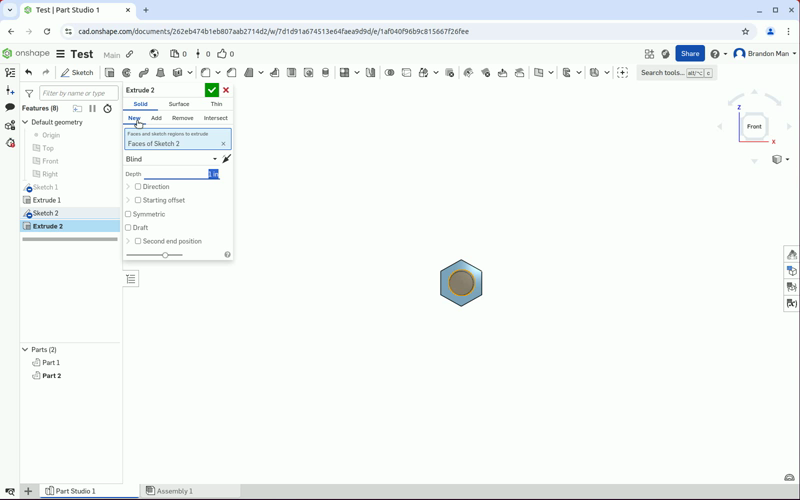
text(3.37)
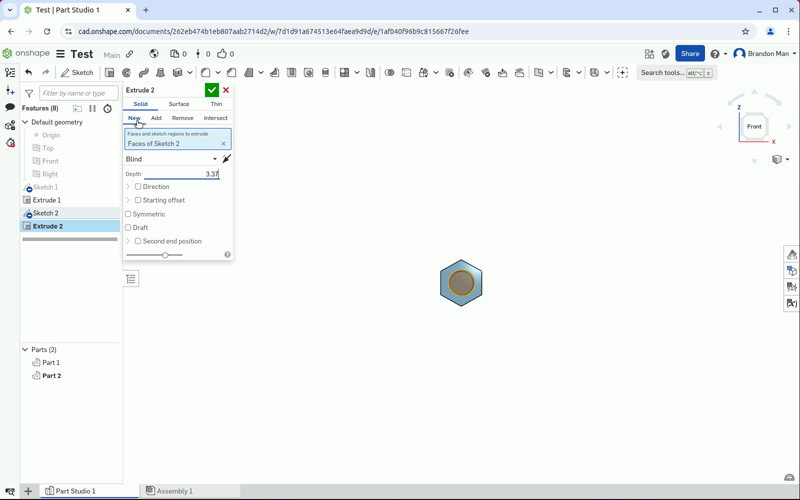
key(enter)
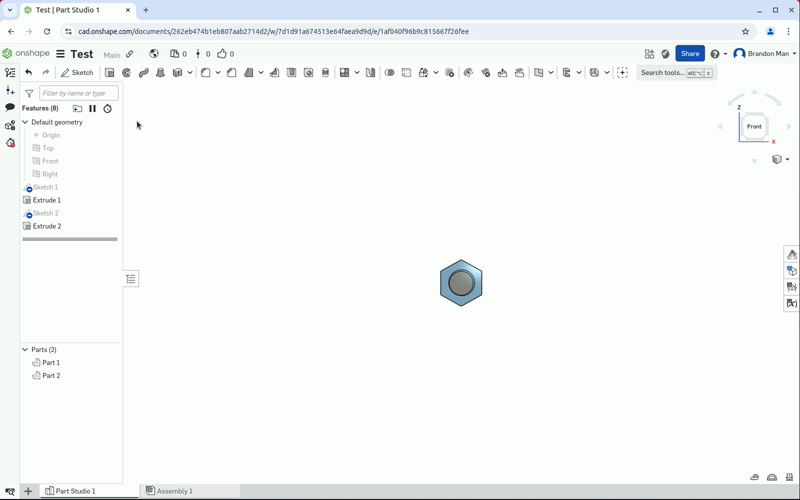
key(shift+h)
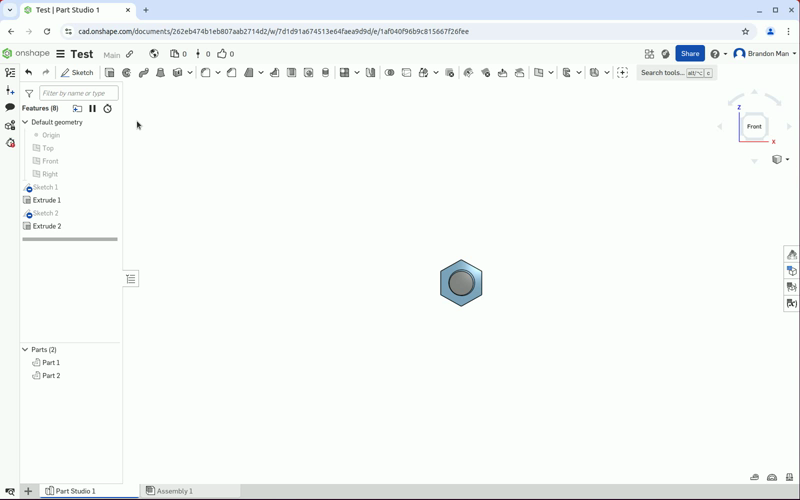
key(shift+h)
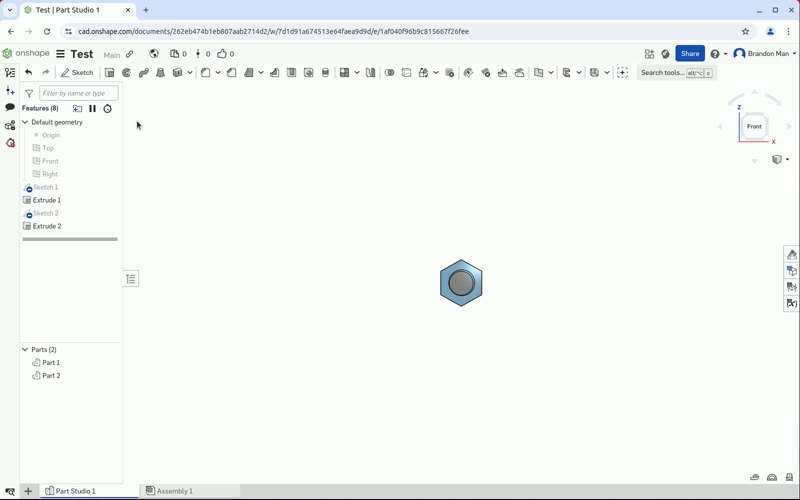
mouse_move(73, 189)
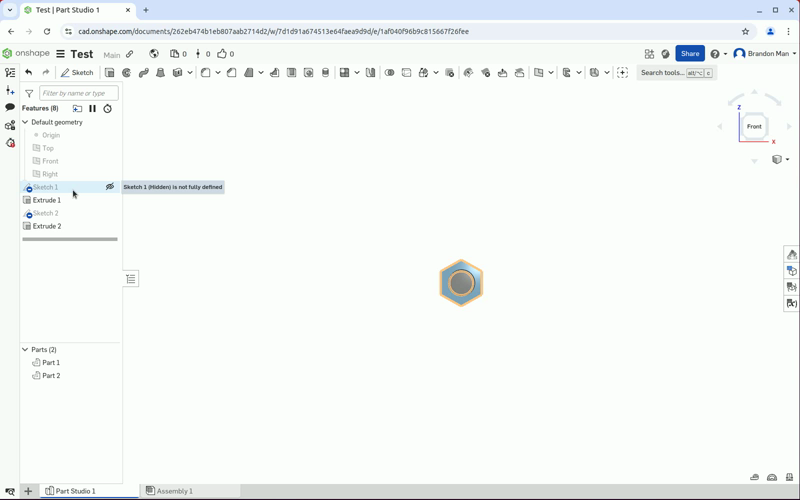
click(73, 189)
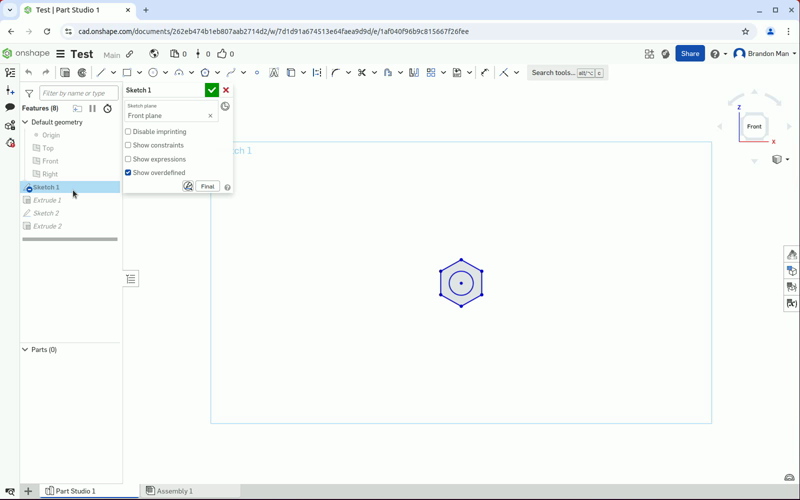
mouse_move(229, 92)
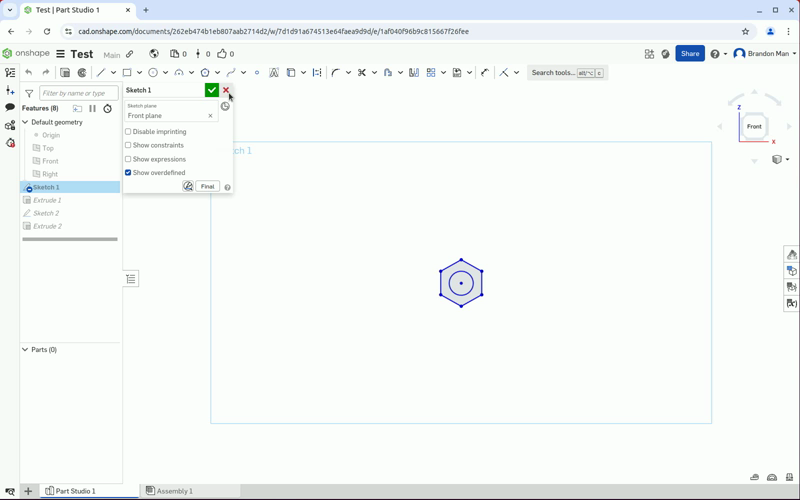
click(229, 92)
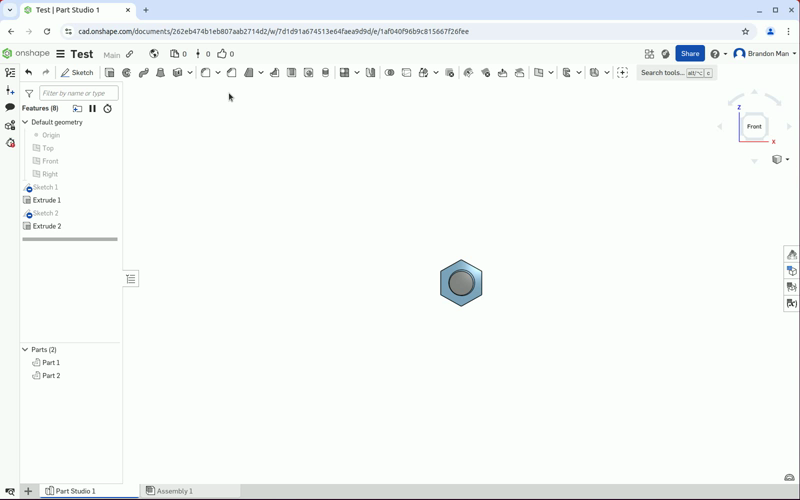
mouse_move(541, 75)
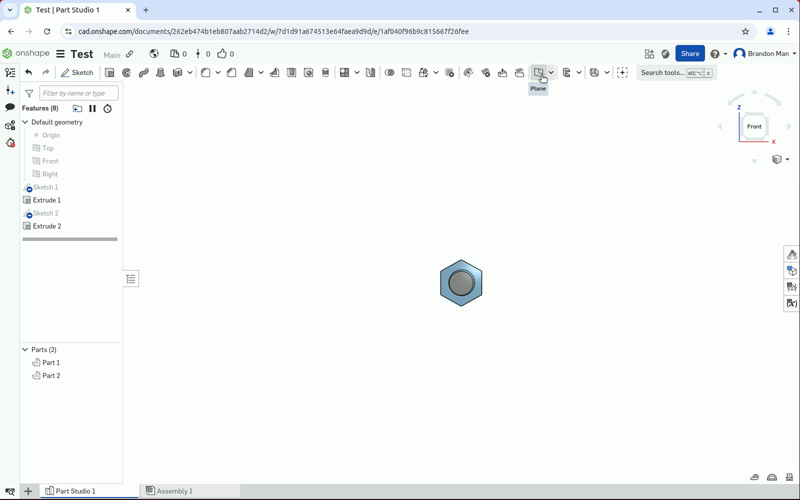
click(541, 75)
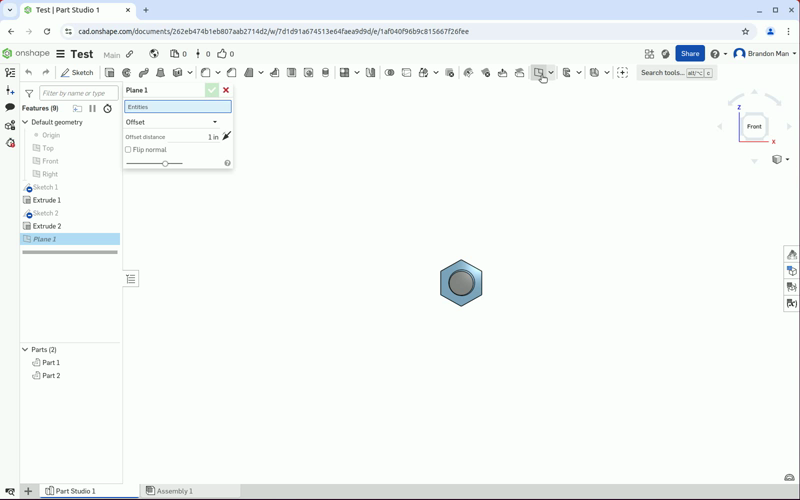
mouse_move(73, 163)
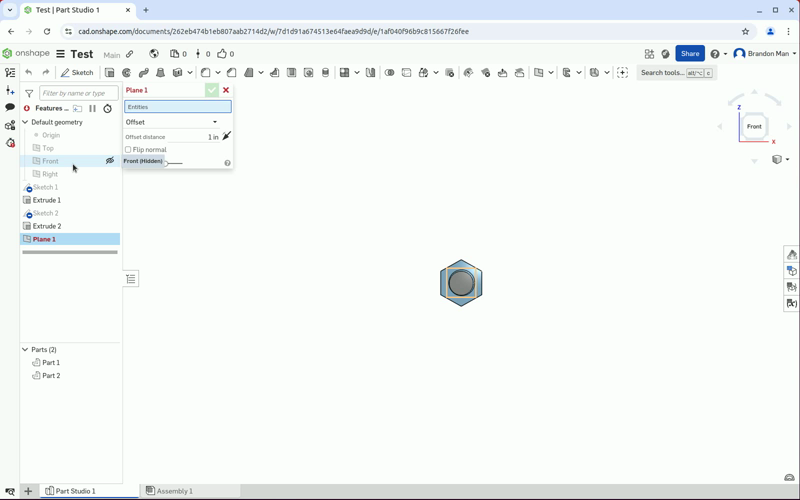
click(73, 163)
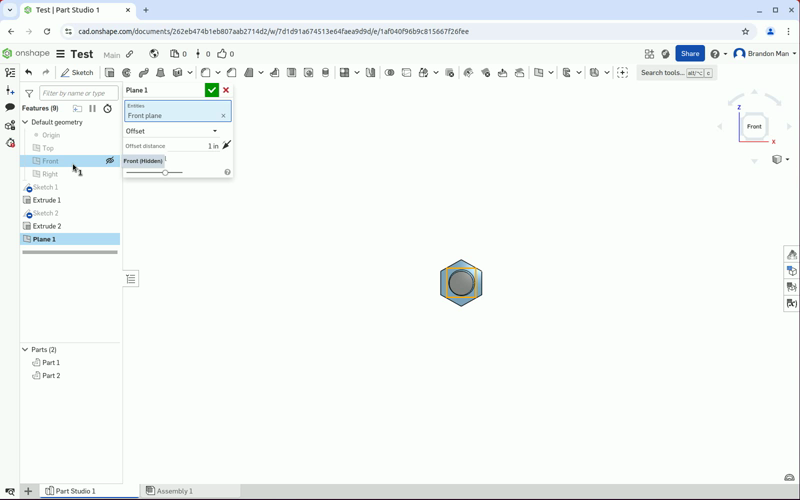
key(tab, 2)
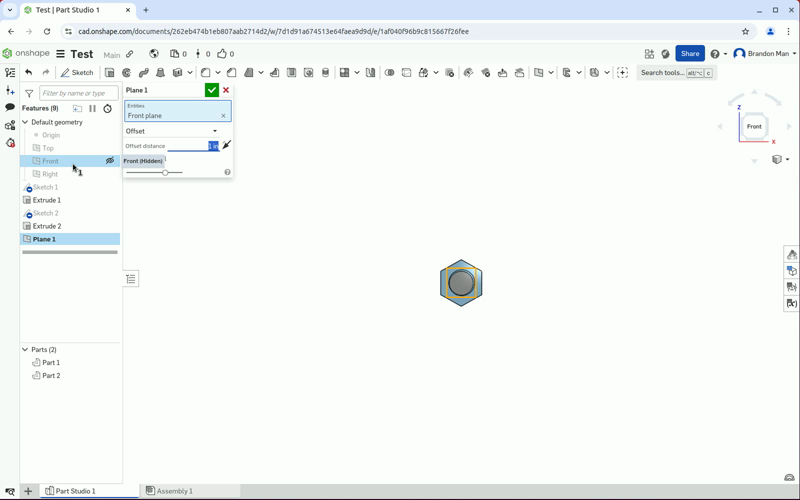
text(3.358)
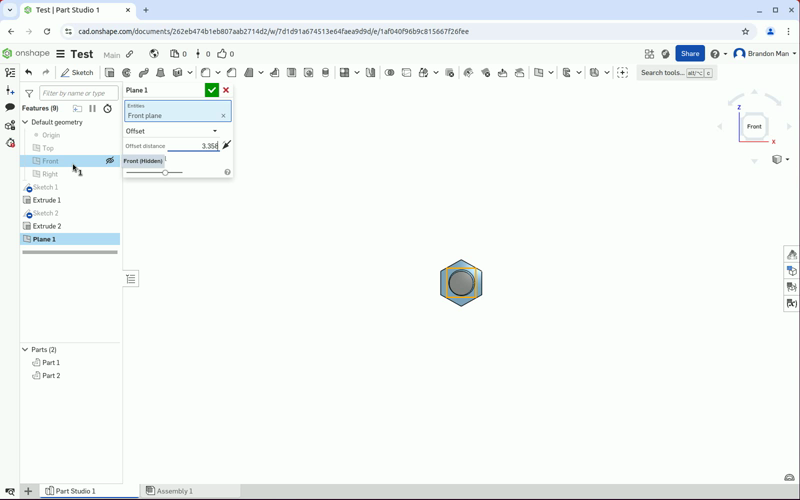
key(enter, 2)
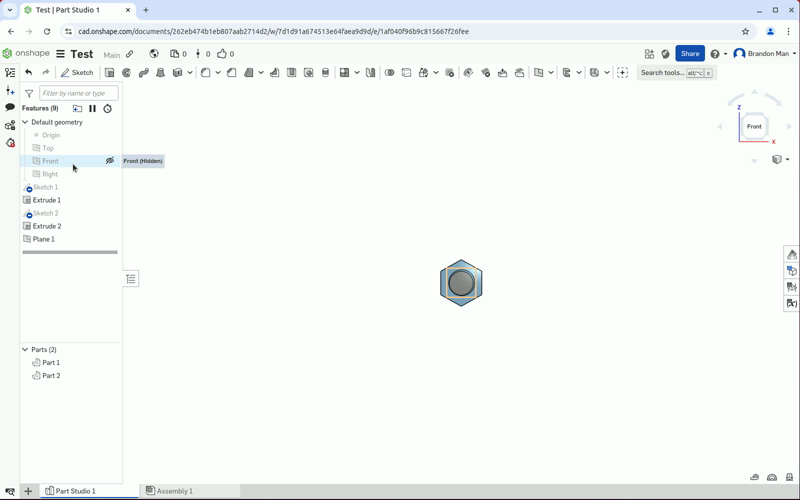
key(shift+s)
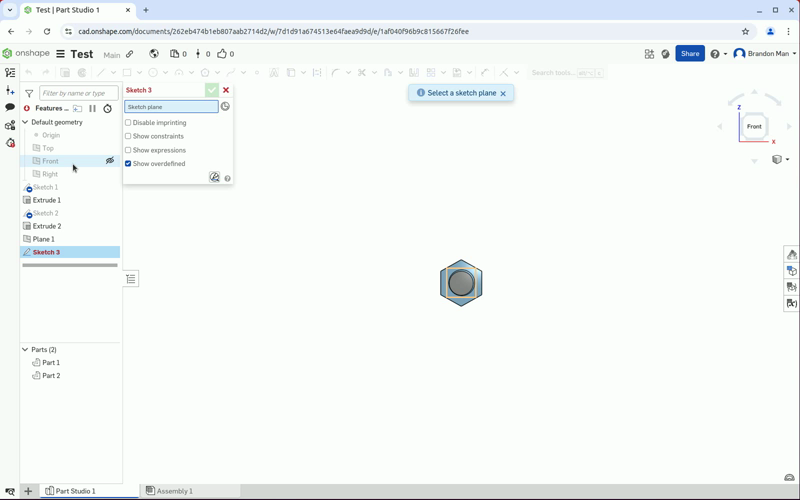
mouse_move(73, 241)
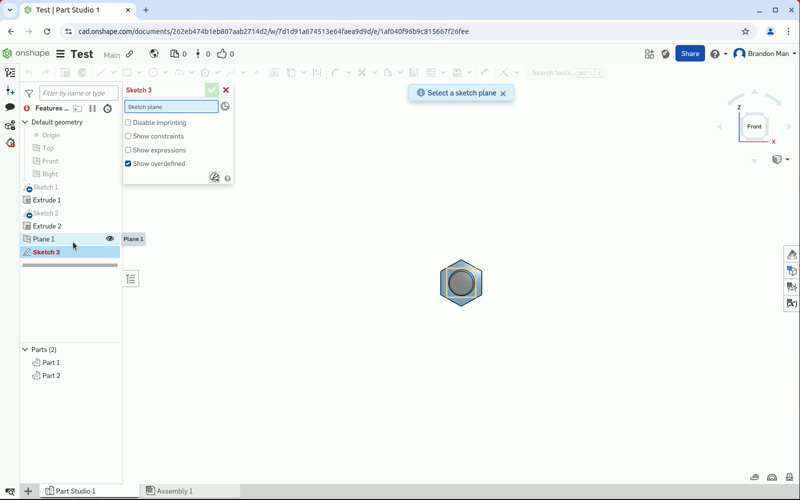
click(73, 241)
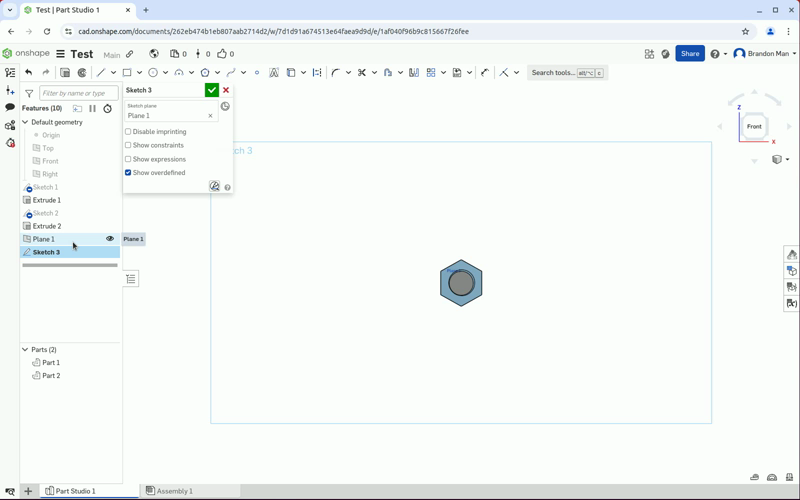
mouse_move(73, 352)
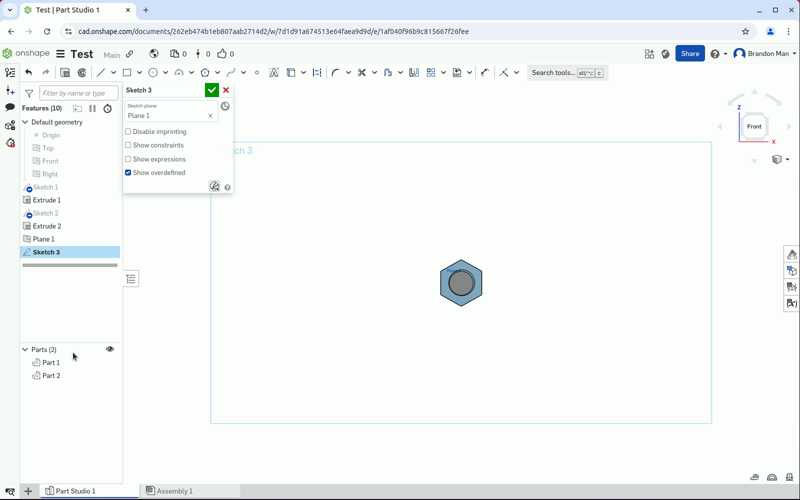
key(y)
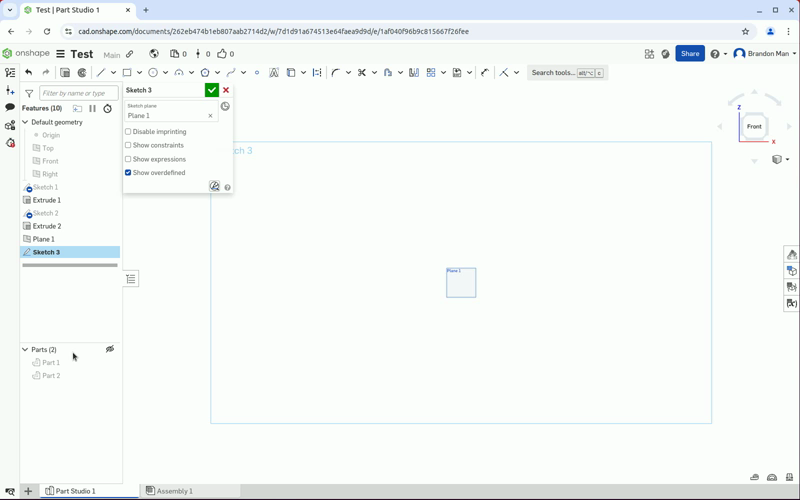
key(c)
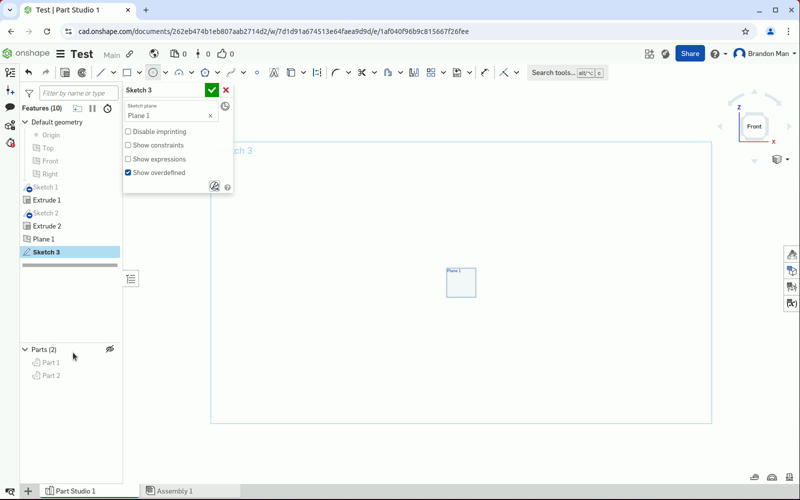
key_down(shift)
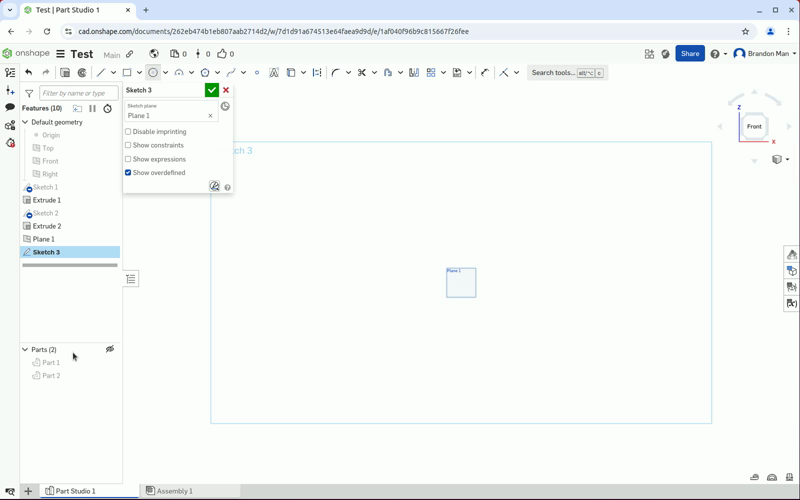
mouse_move(461, 282)
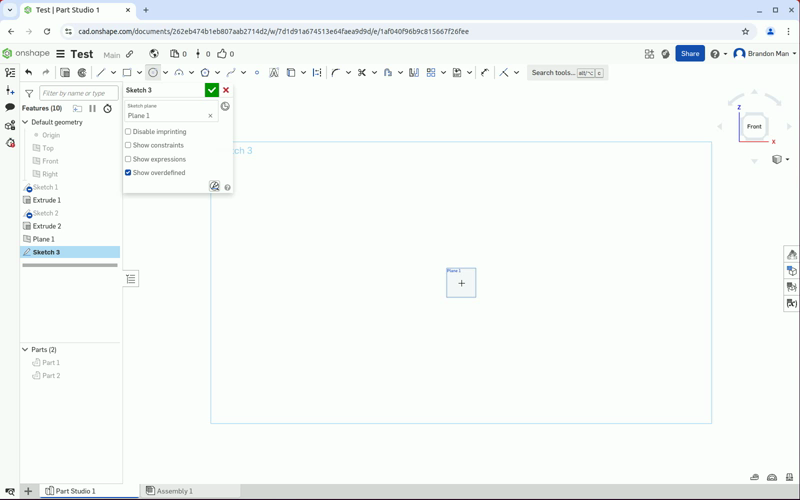
click(461, 282)
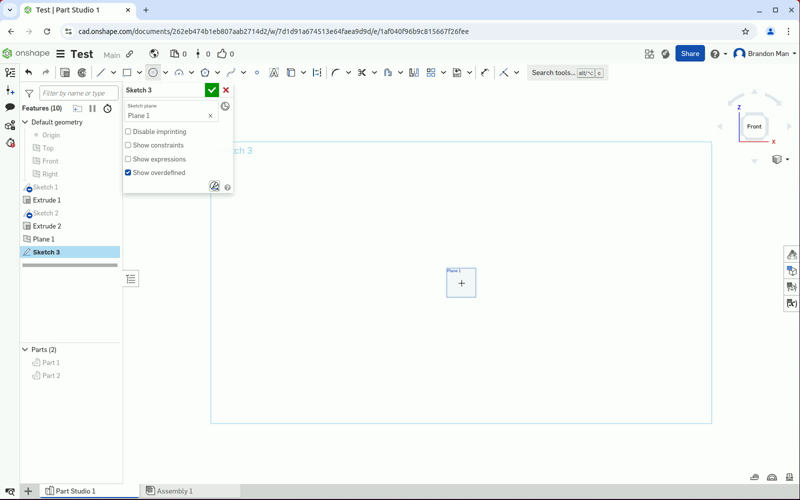
key_up(shift)
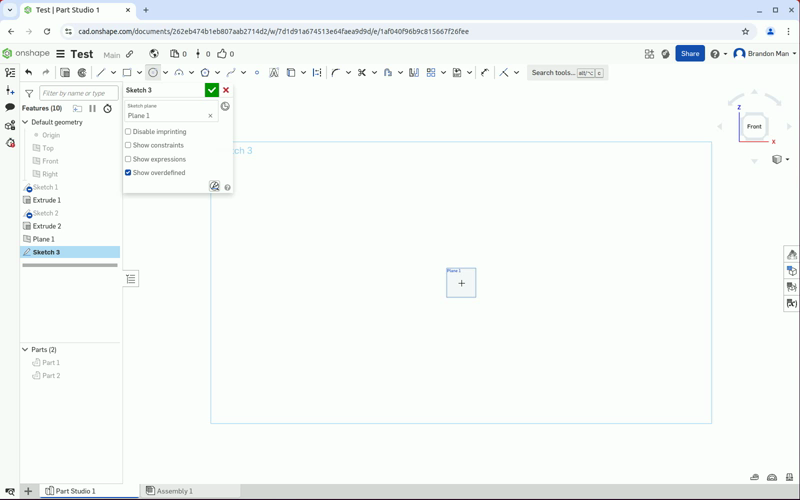
mouse_move(474, 282)
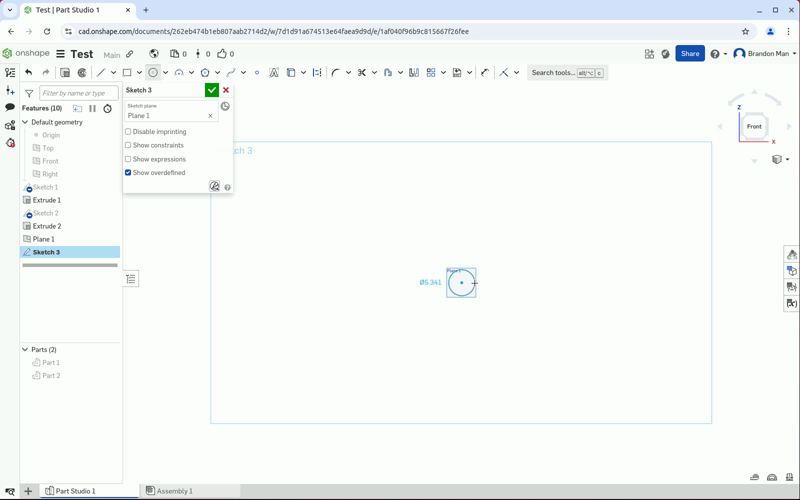
click(474, 282)
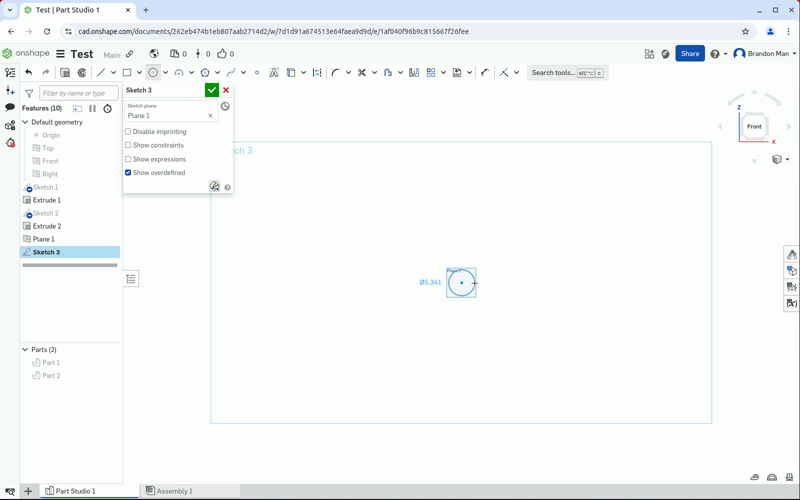
key(esc)
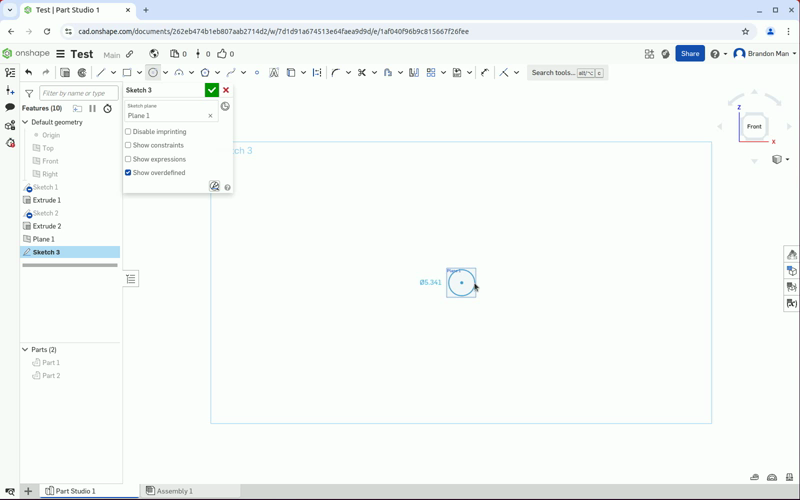
mouse_move(472, 281)
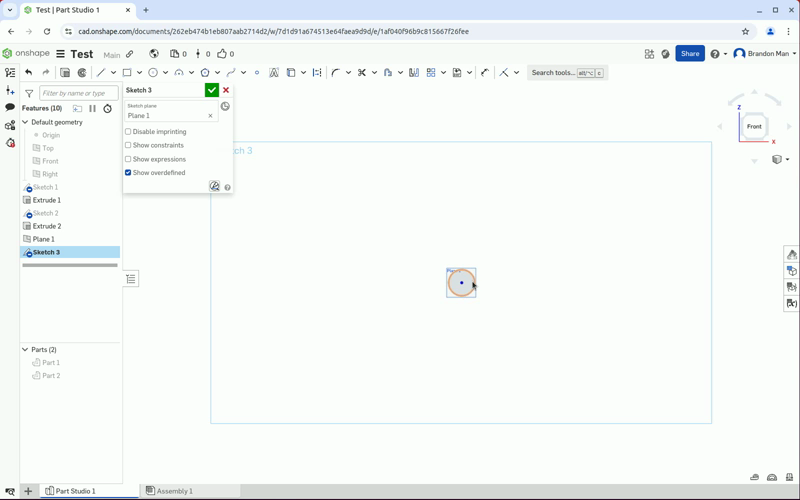
scroll(6)
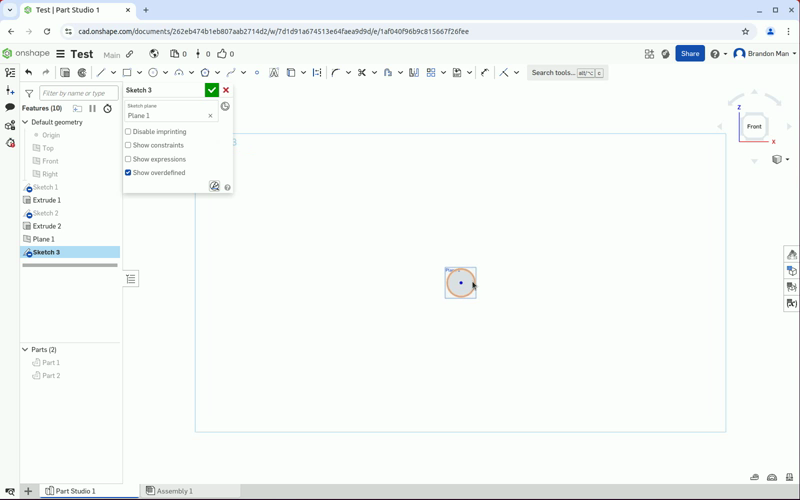
scroll(6)
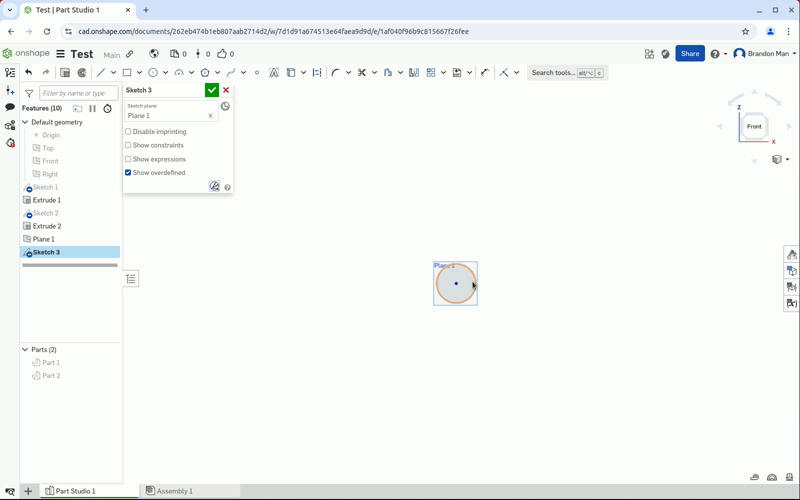
scroll(6)
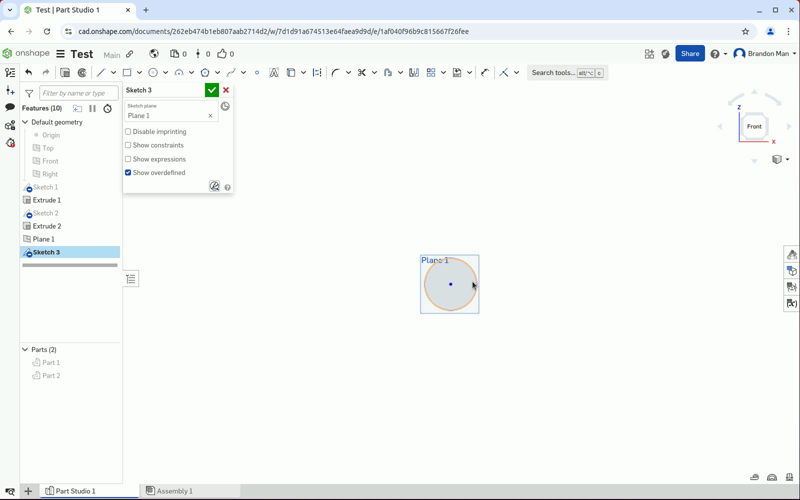
scroll(6)
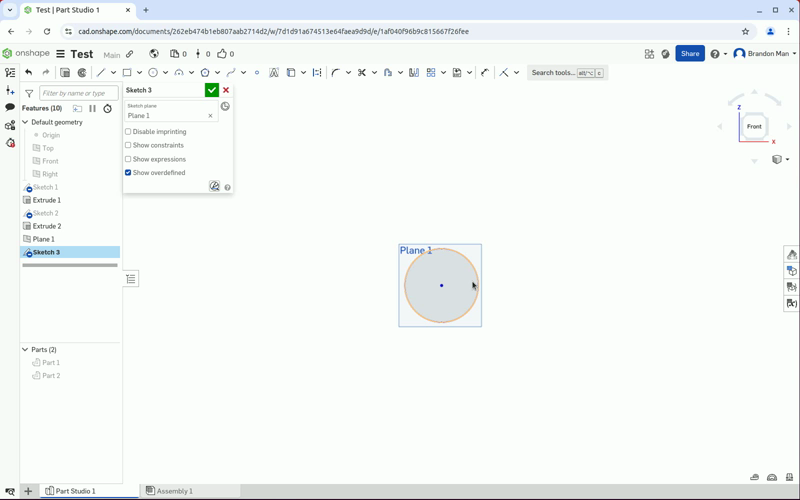
scroll(6)
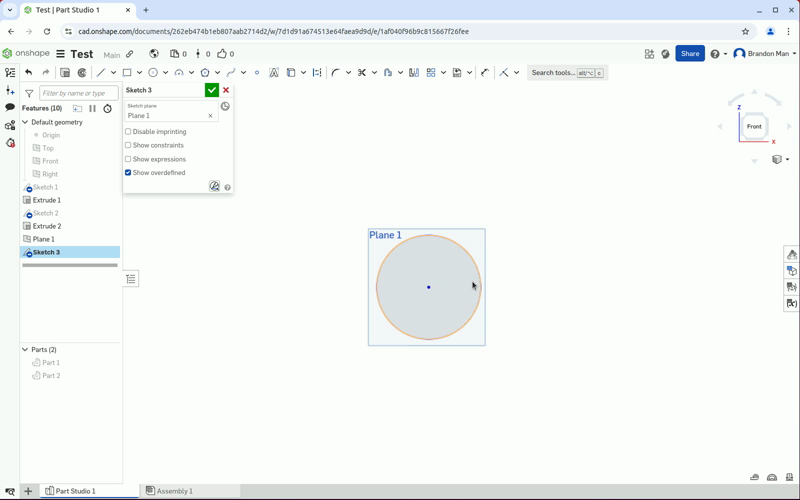
scroll(6)
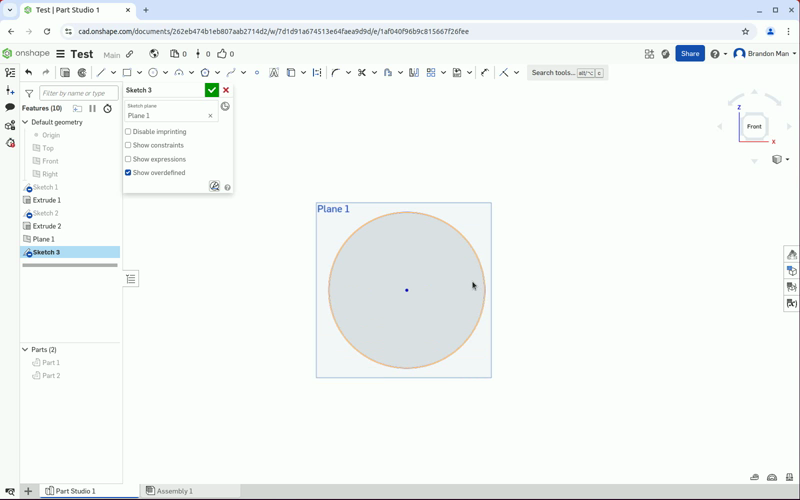
scroll(6)
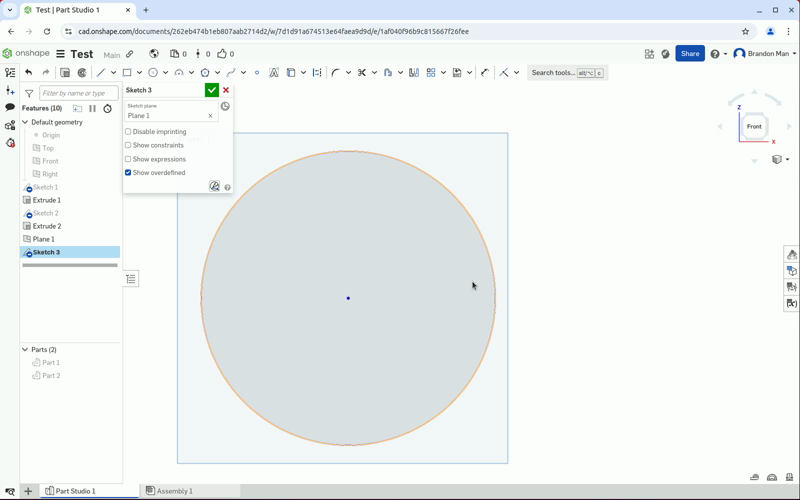
click(472, 281)
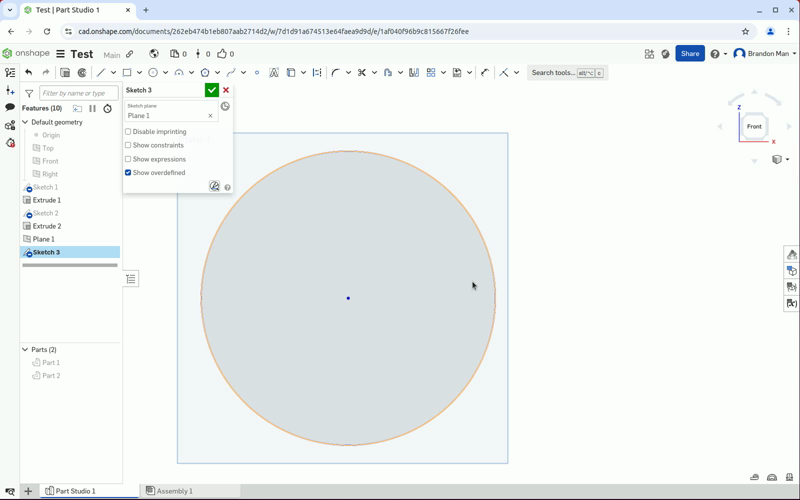
scroll(-6)
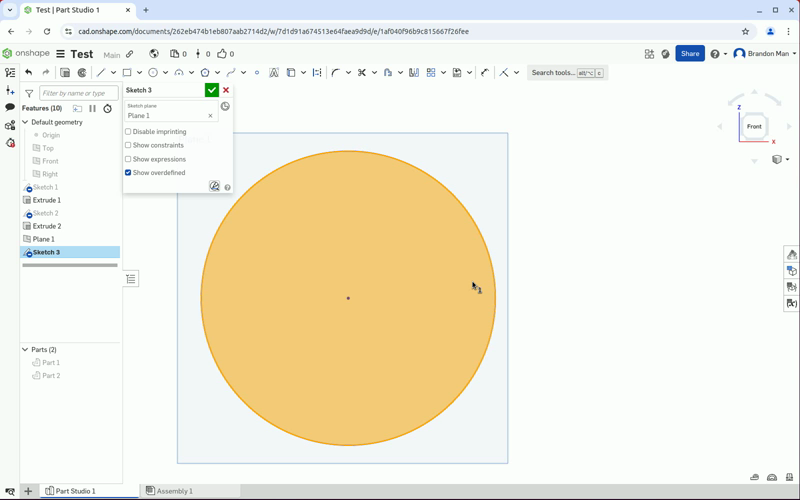
scroll(-6)
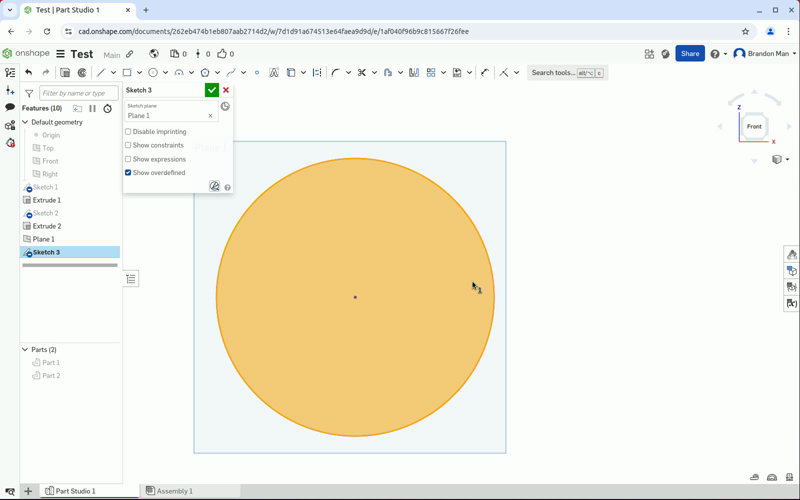
scroll(-6)
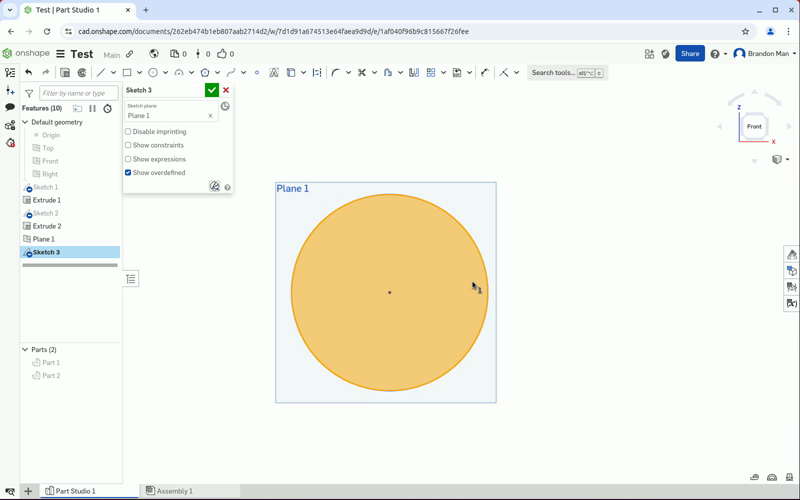
scroll(-6)
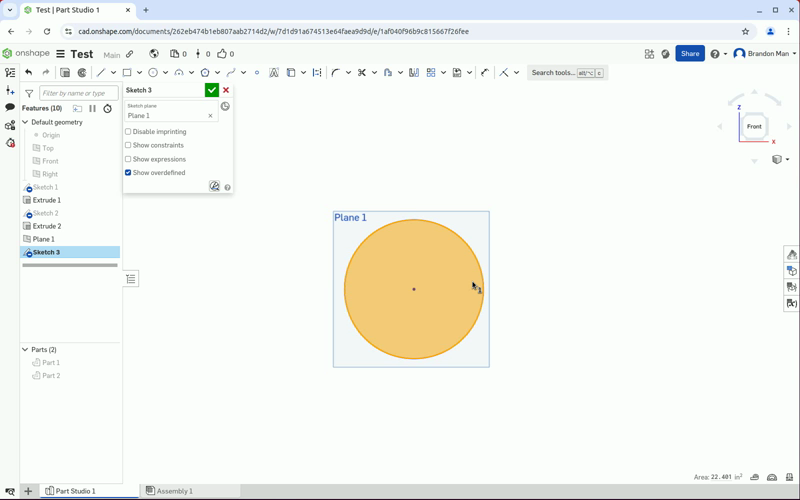
scroll(-6)
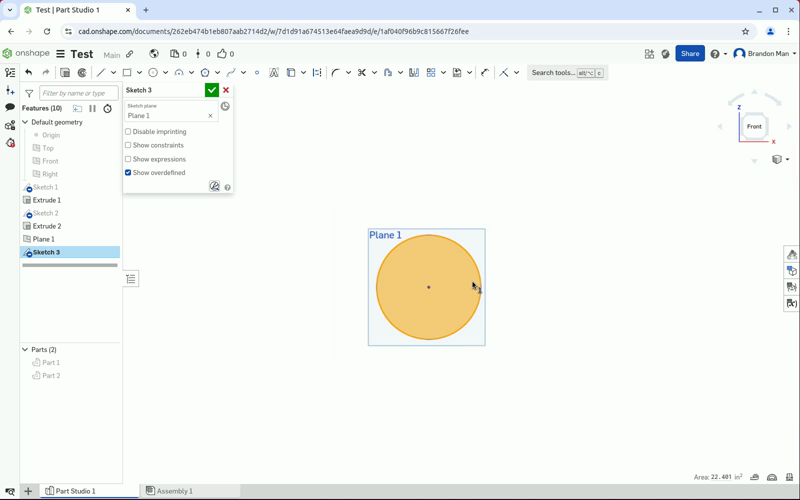
scroll(-6)
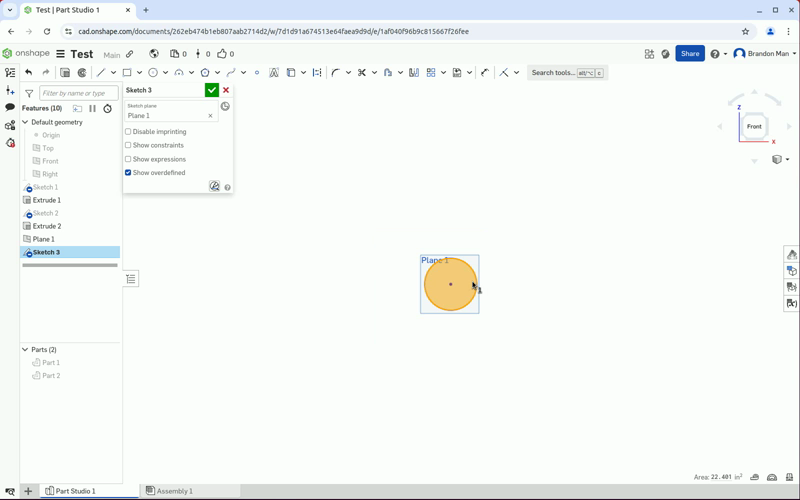
scroll(-6)
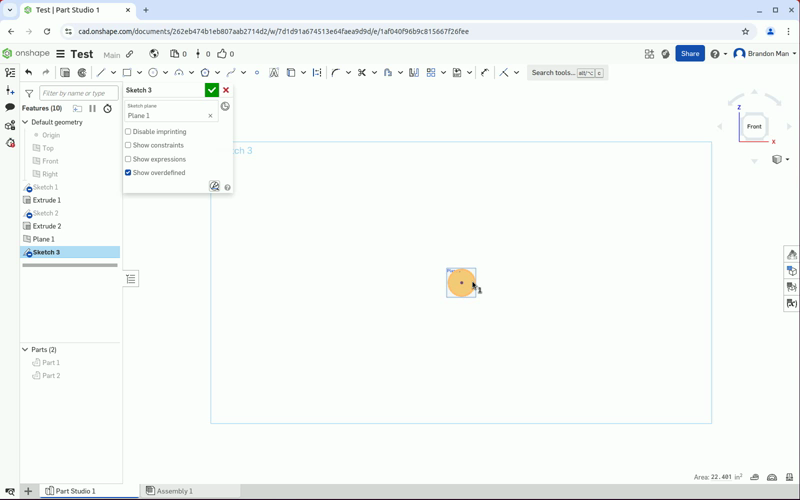
mouse_move(73, 352)
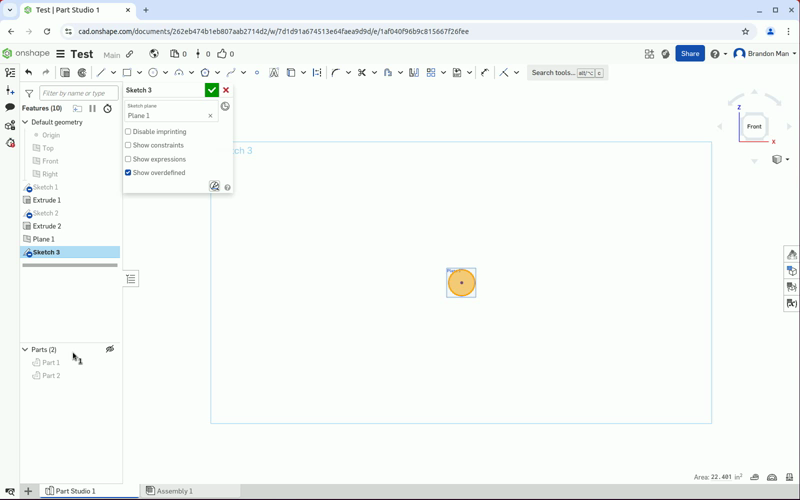
key(shift+y)
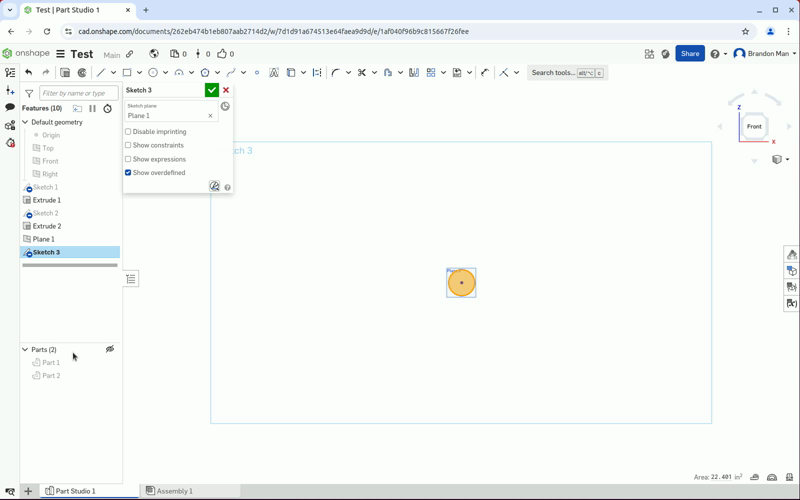
key(shift+e)
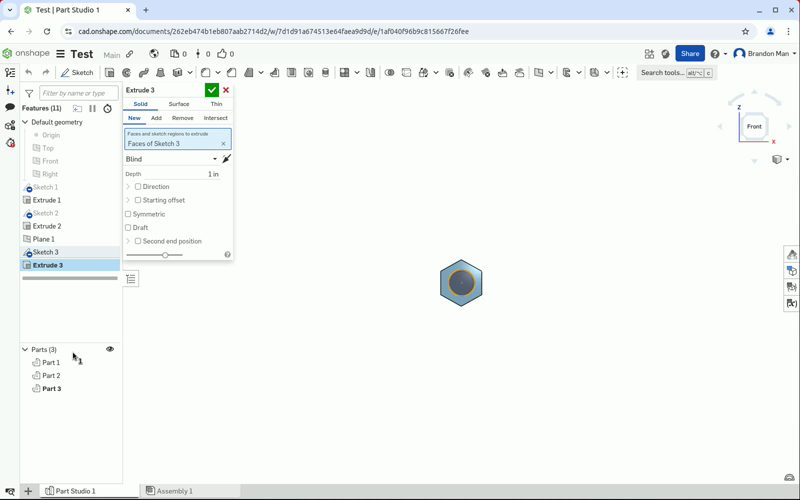
mouse_move(143, 106)
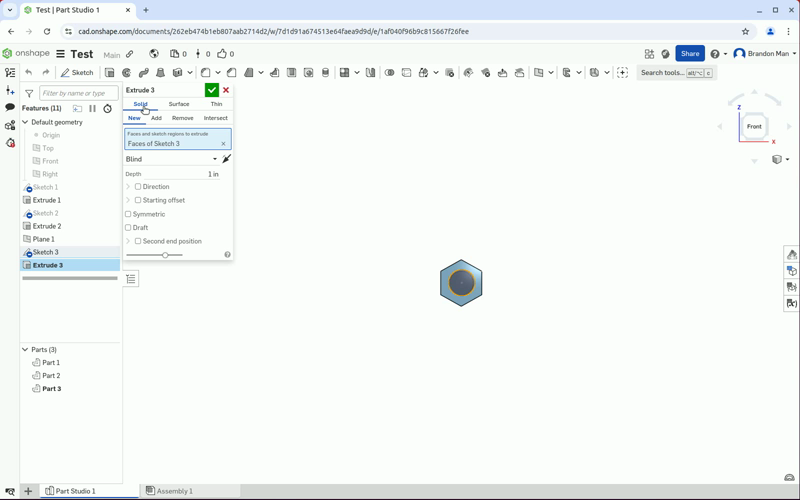
click(143, 106)
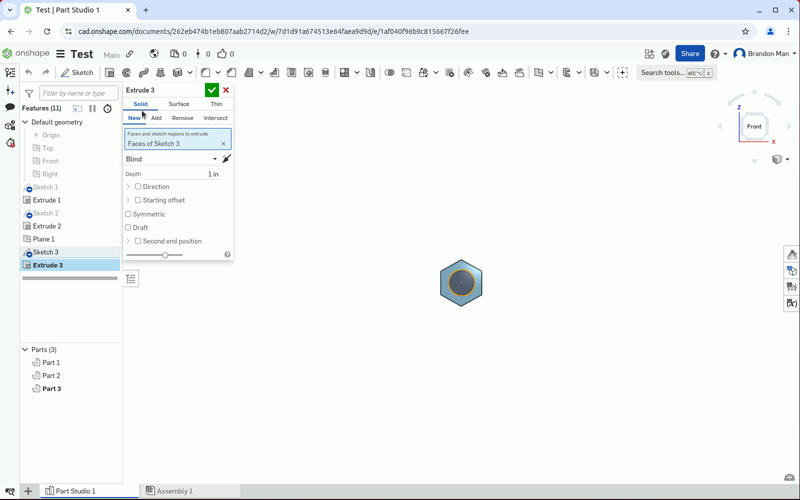
mouse_move(137, 120)
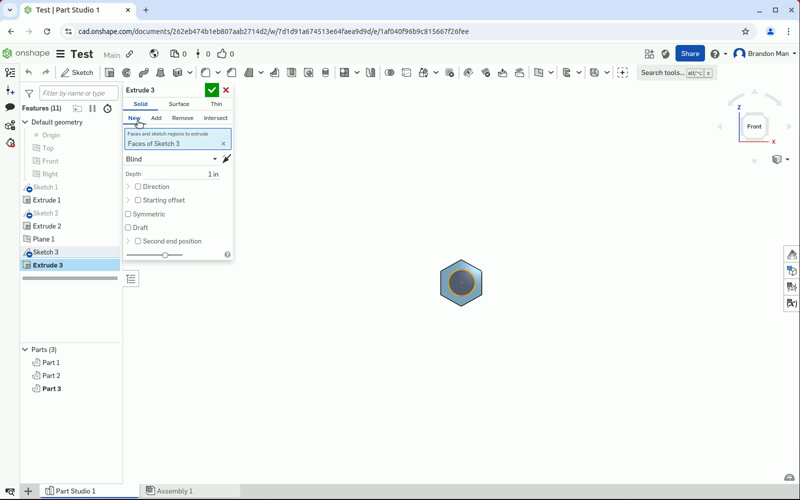
click(137, 120)
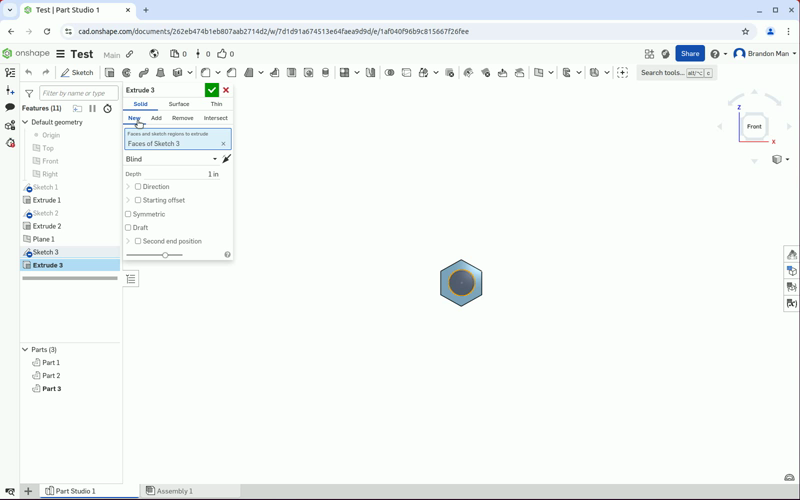
key(tab, 4)
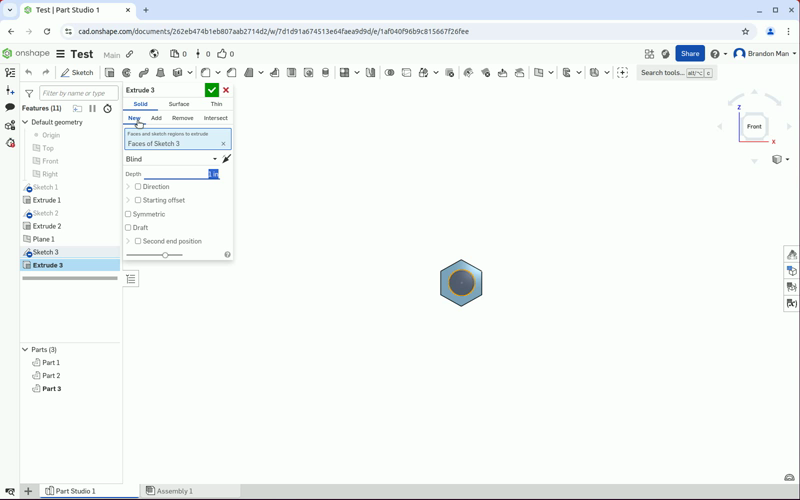
text(19.738)
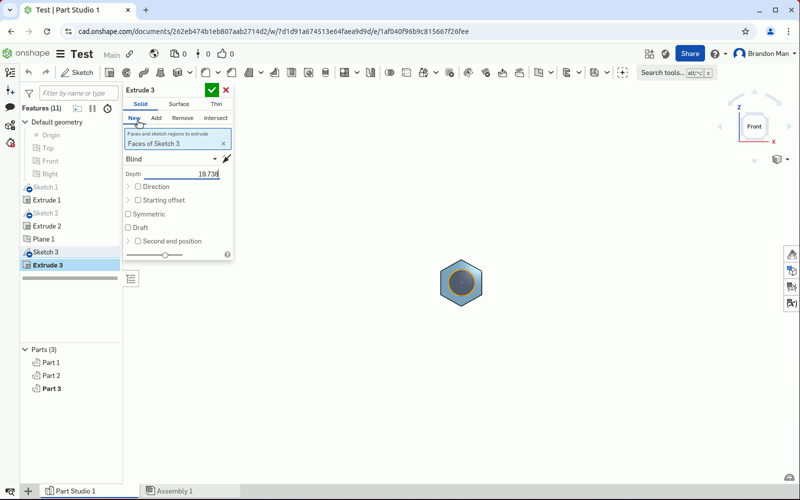
key(enter)
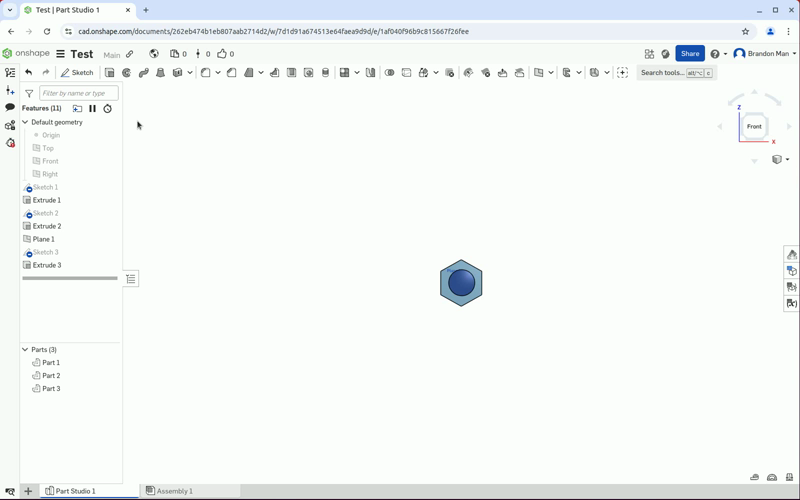
key(shift+h)
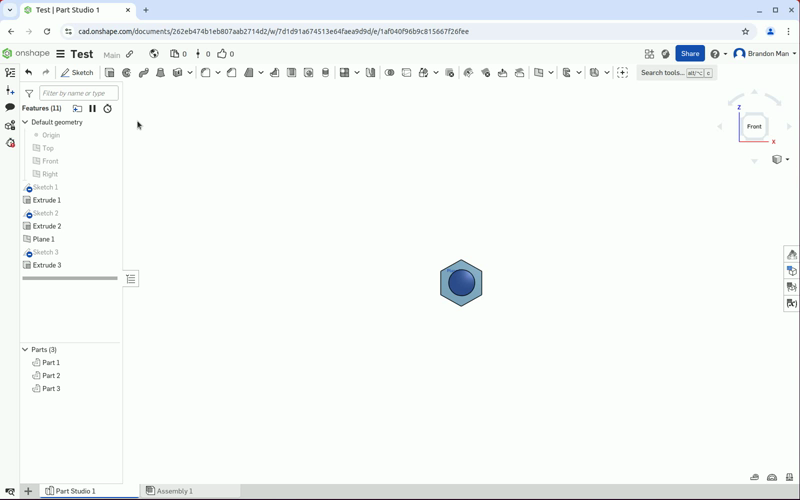
key(shift+h)
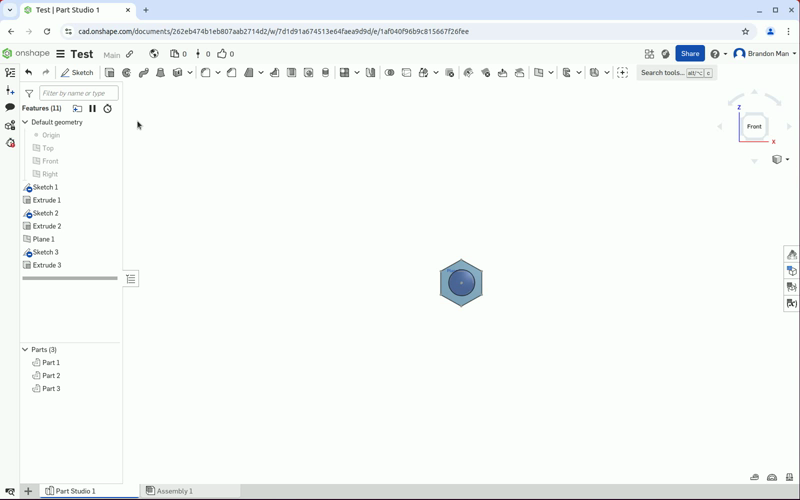
key(shift+7)
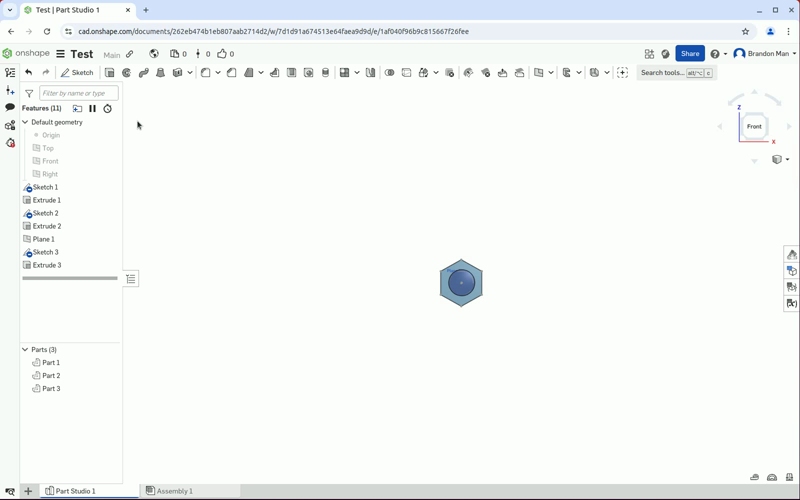
key(left, 2)
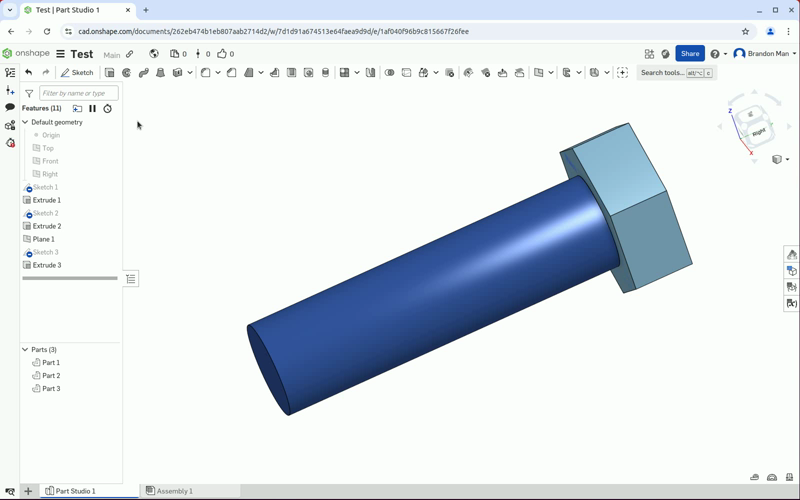
key(down, 2)
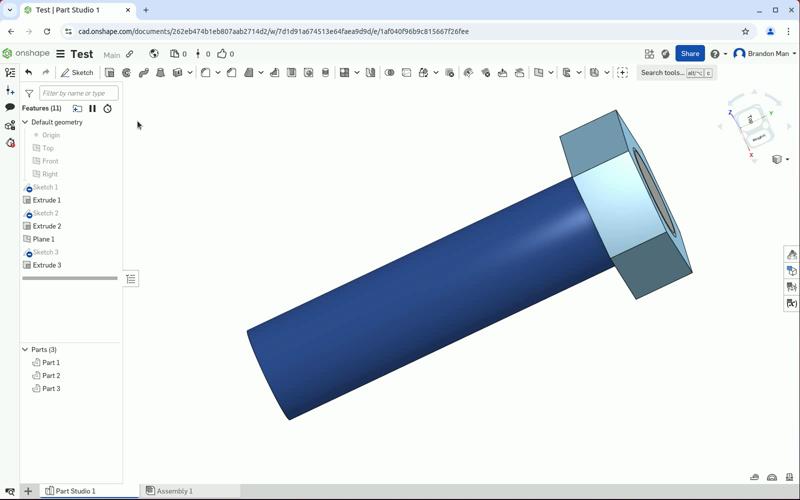
key(up, 2)
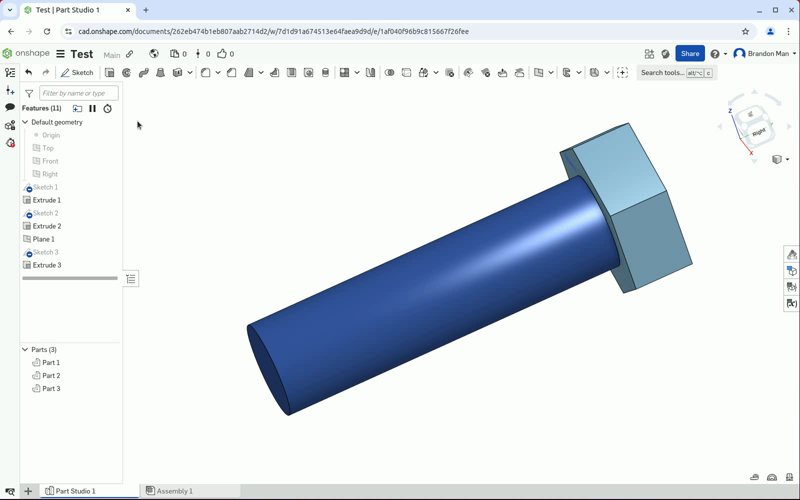
key(right, 2)
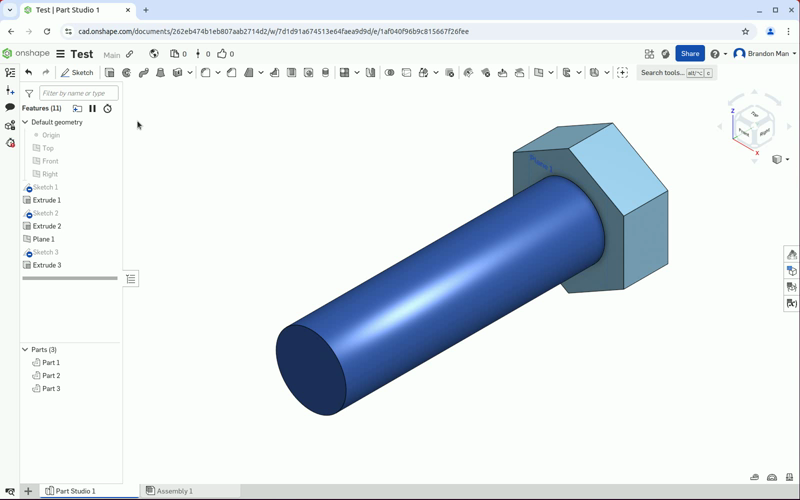
mouse_move(73, 189)
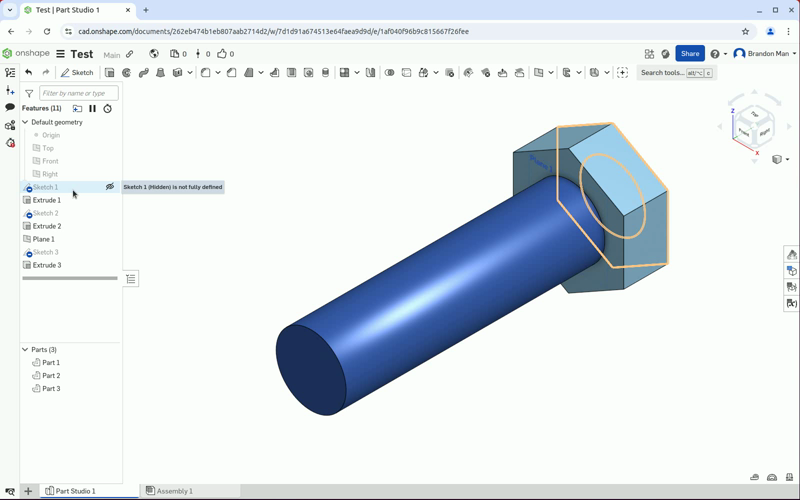
click(73, 189)